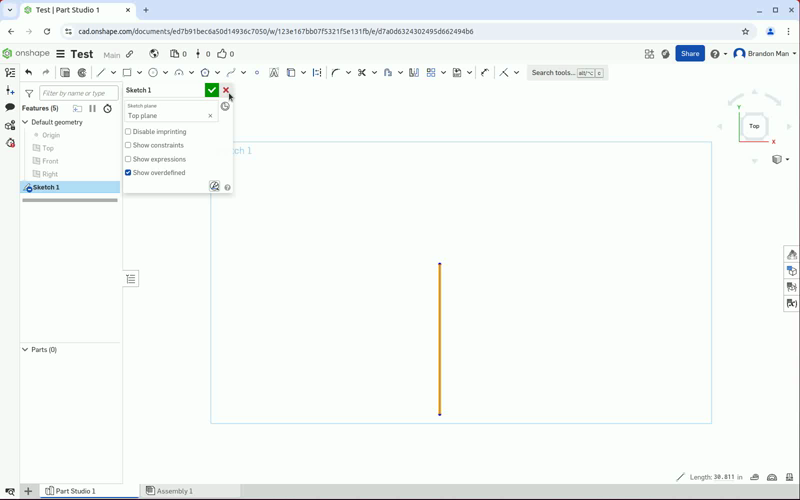
key(shift+h)
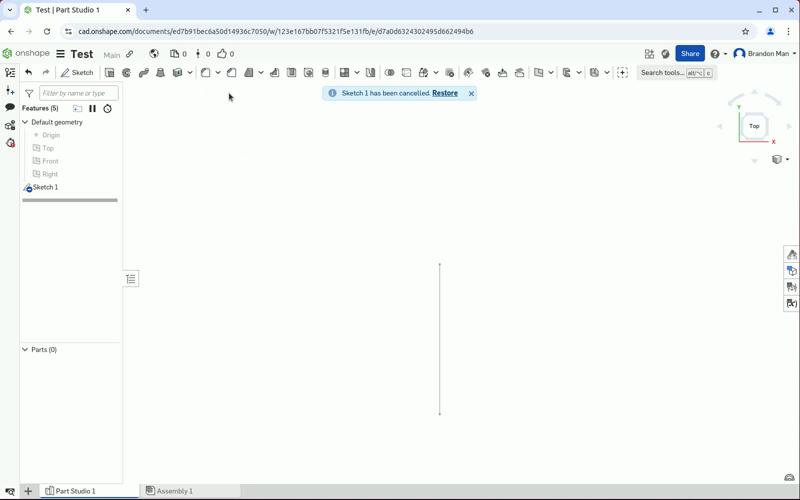
key(shift+s)
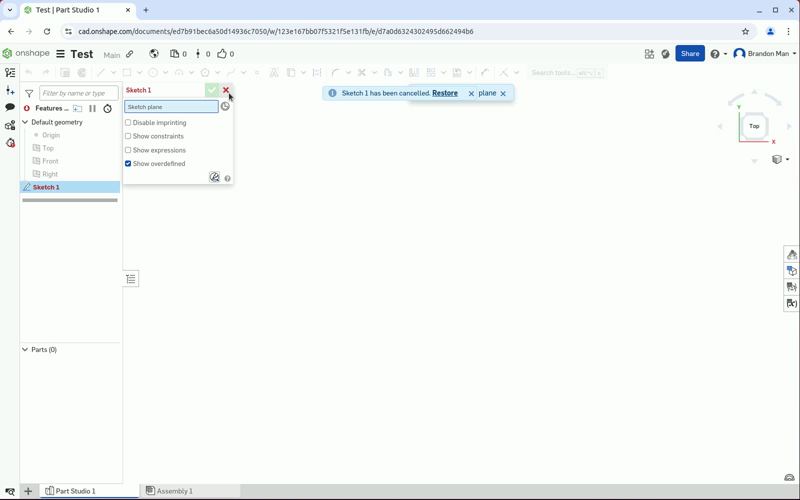
mouse_move(73, 150)
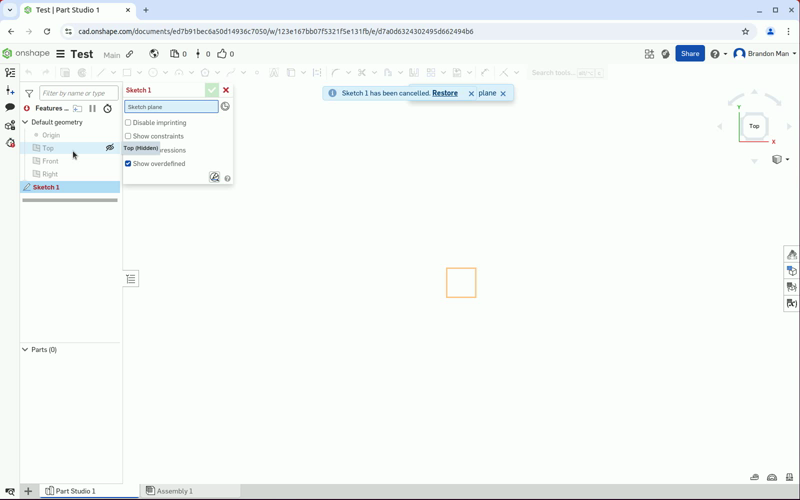
click(73, 150)
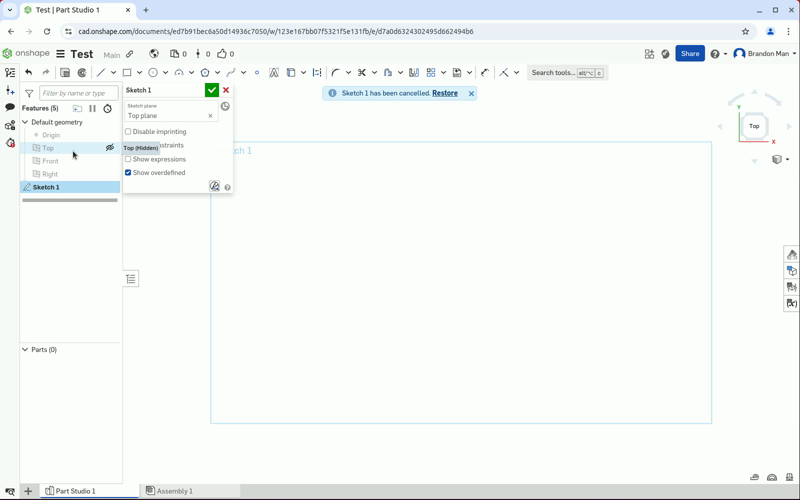
mouse_move(73, 352)
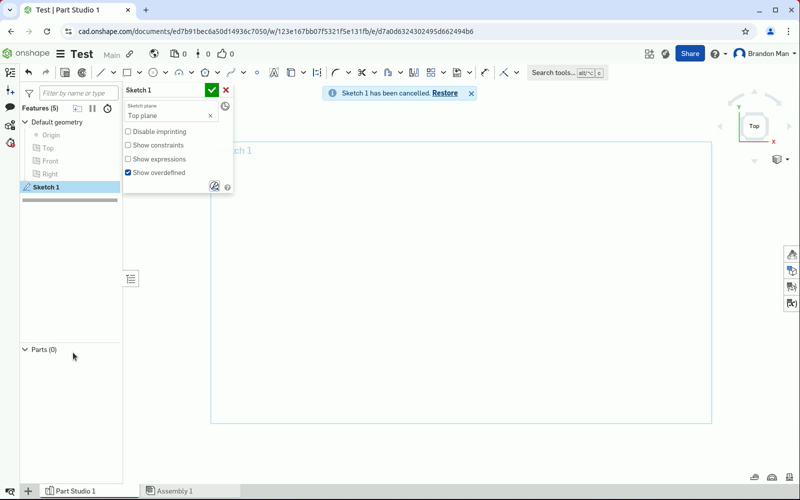
key(y)
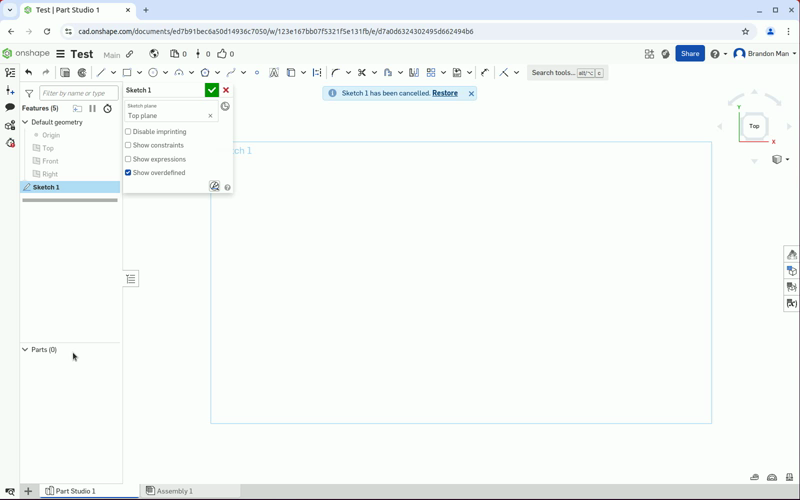
key(l)
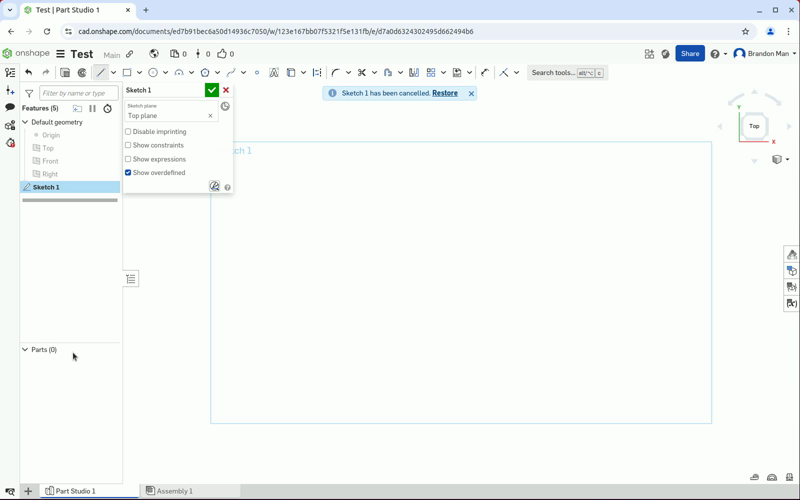
key_down(shift)
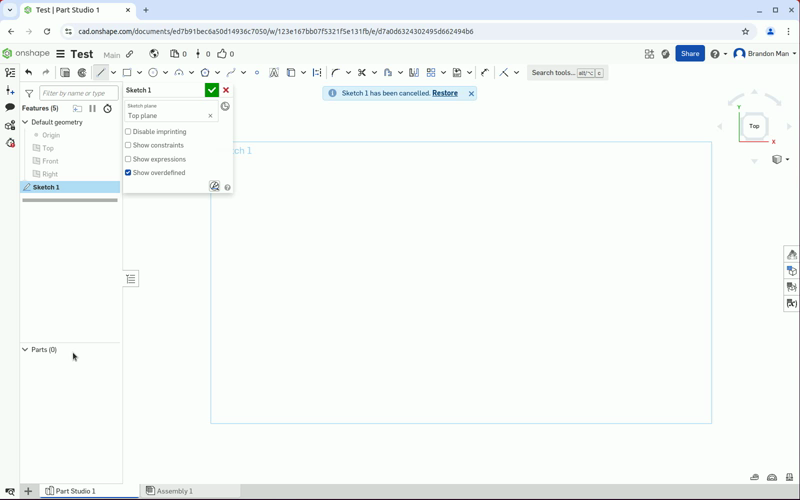
mouse_move(404, 339)
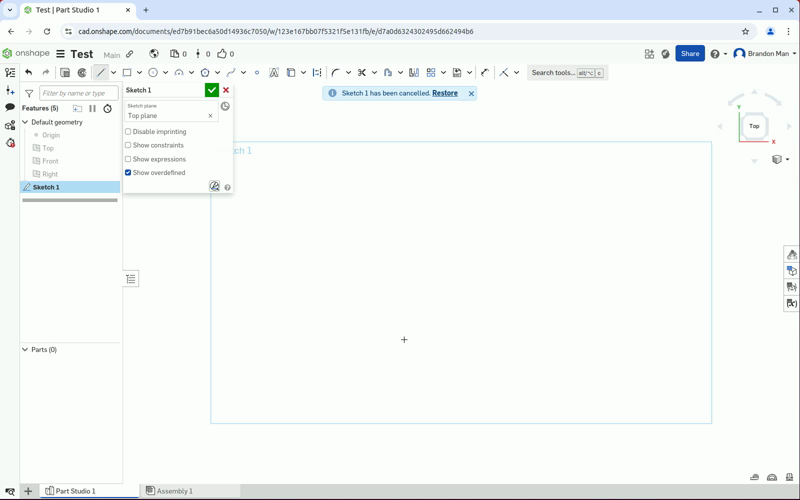
click(404, 339)
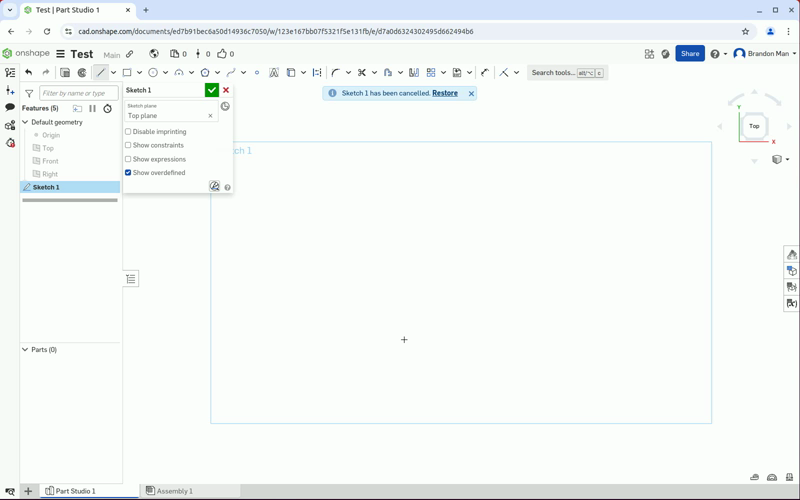
key_up(shift)
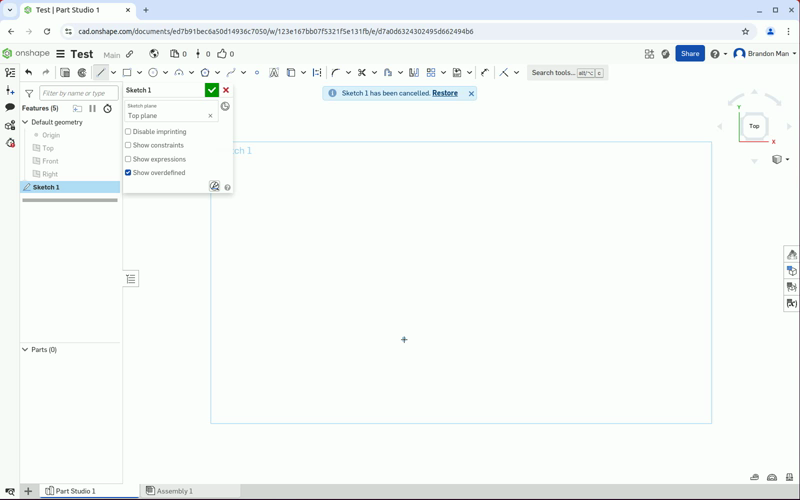
key_down(shift)
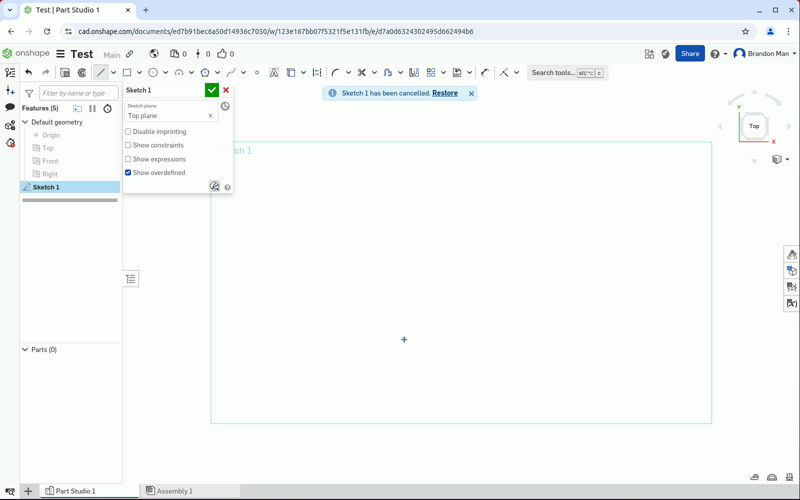
mouse_move(516, 339)
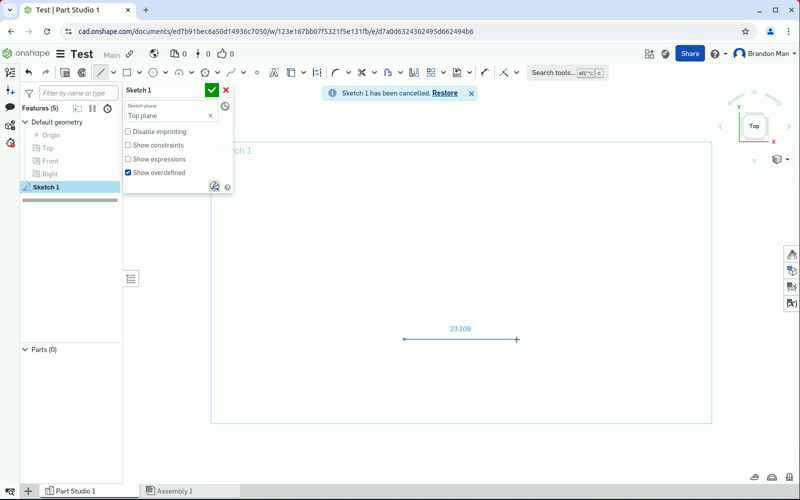
click(516, 339)
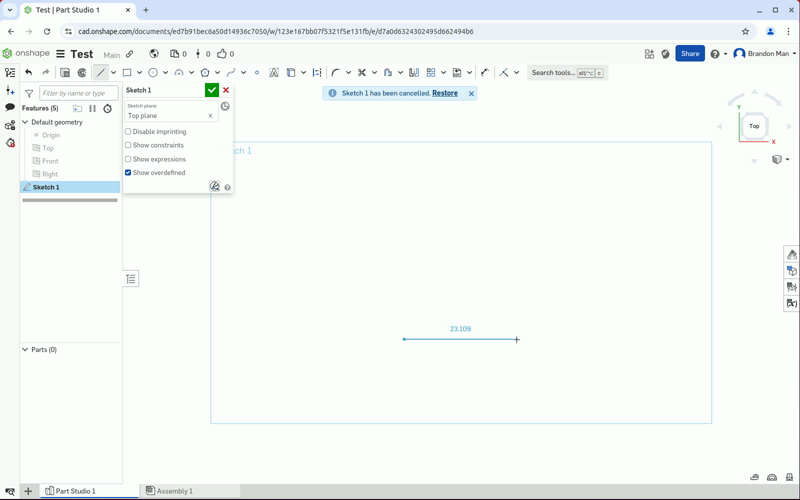
key_up(shift)
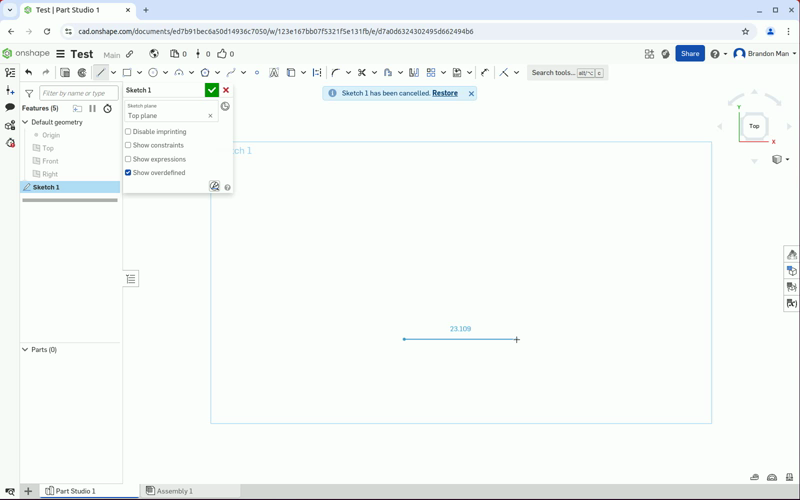
key_down(shift)
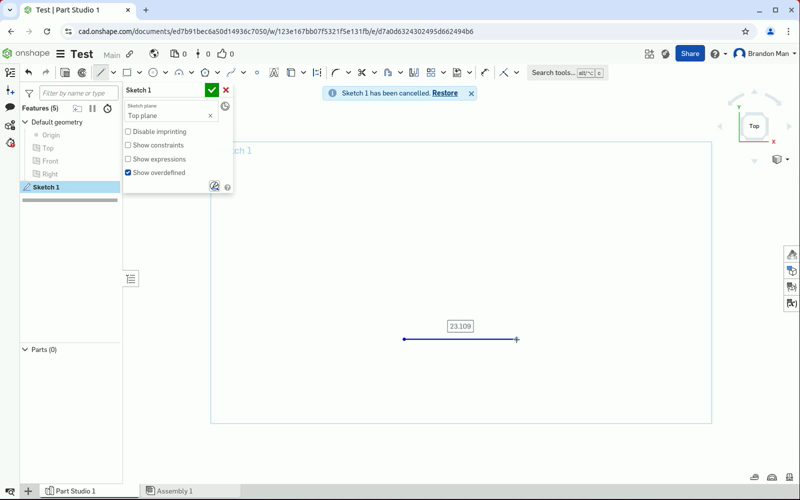
mouse_move(516, 226)
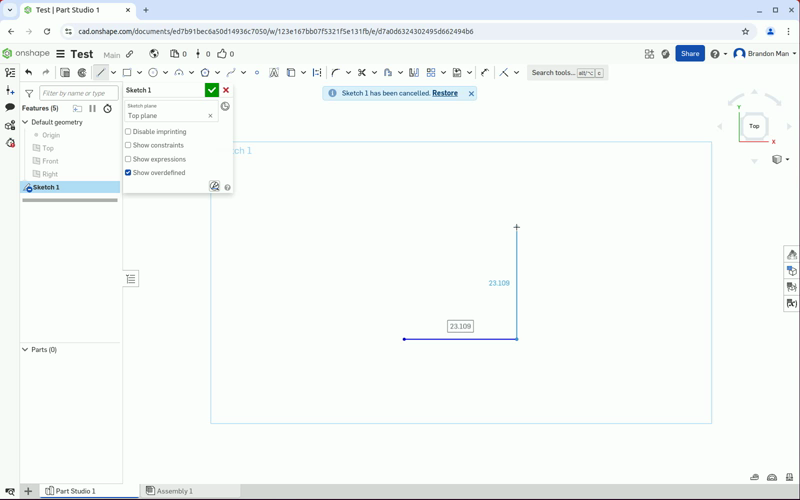
click(516, 226)
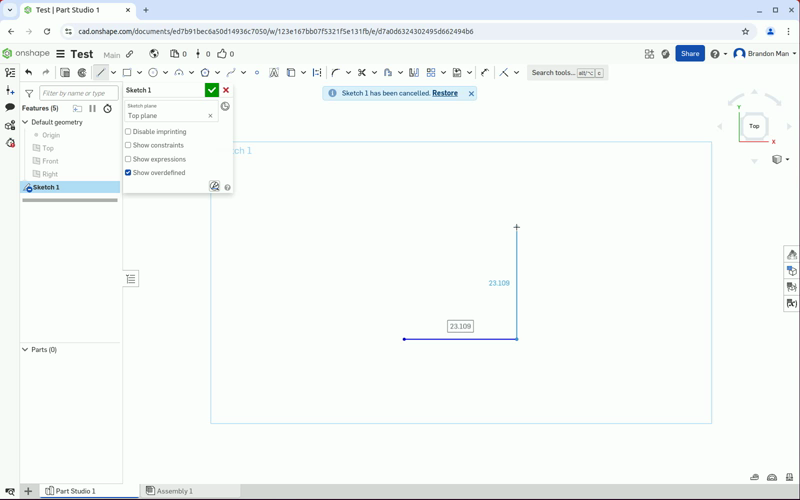
key_up(shift)
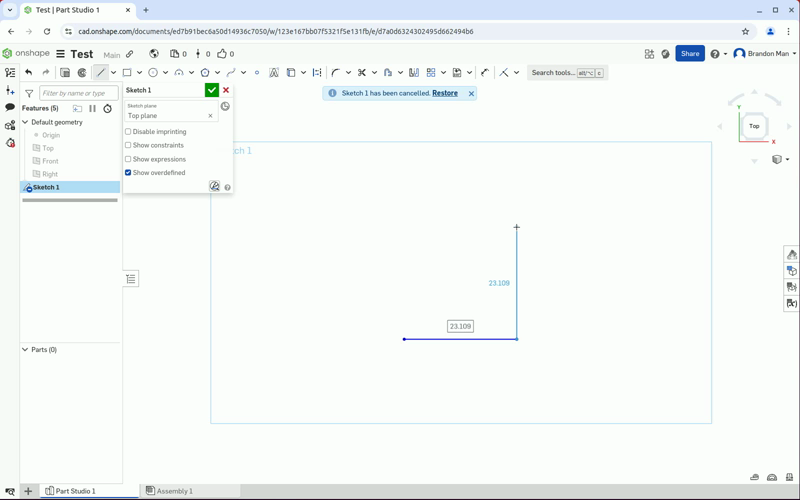
key_down(shift)
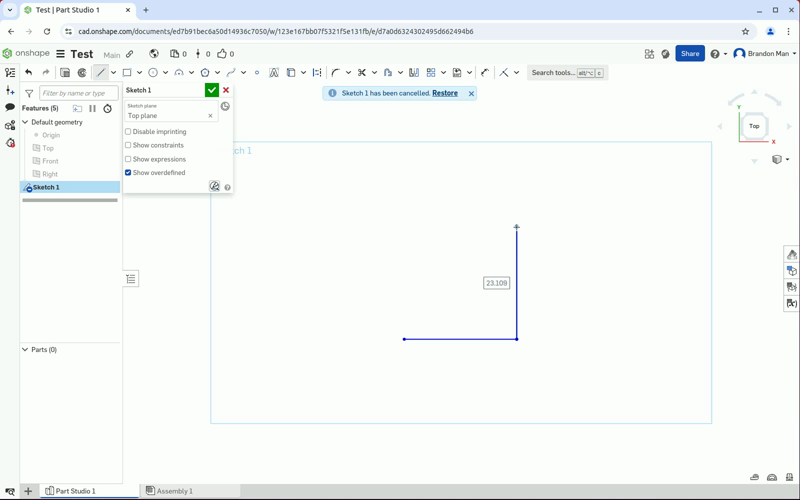
mouse_move(404, 226)
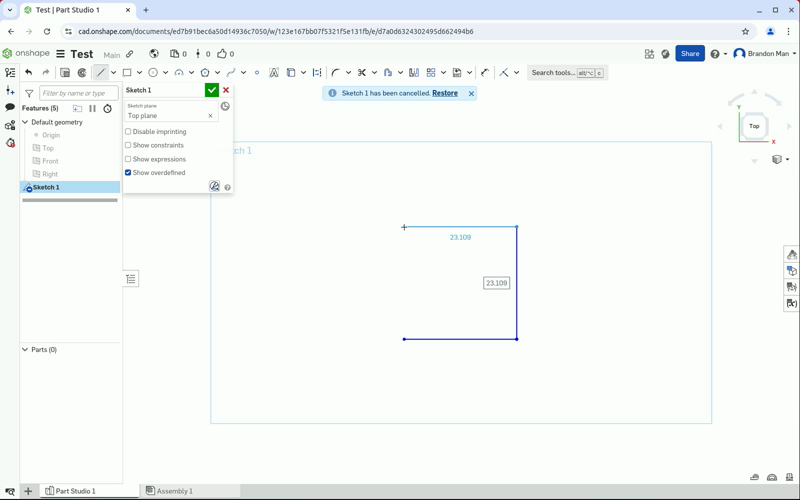
click(404, 226)
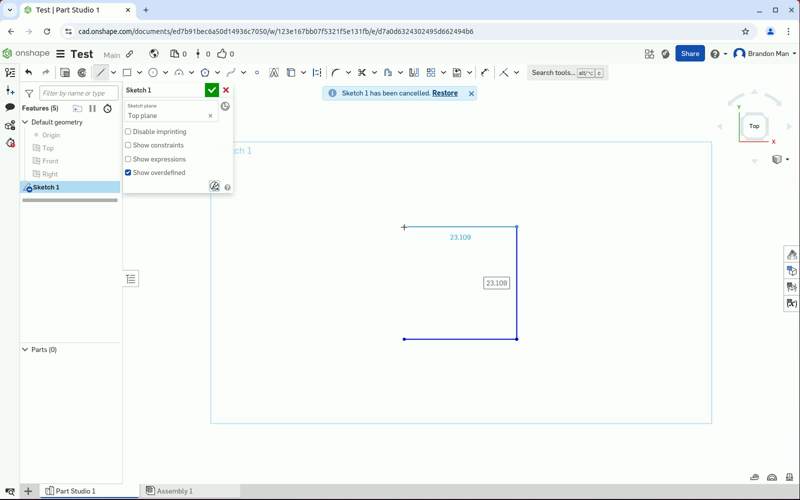
key_up(shift)
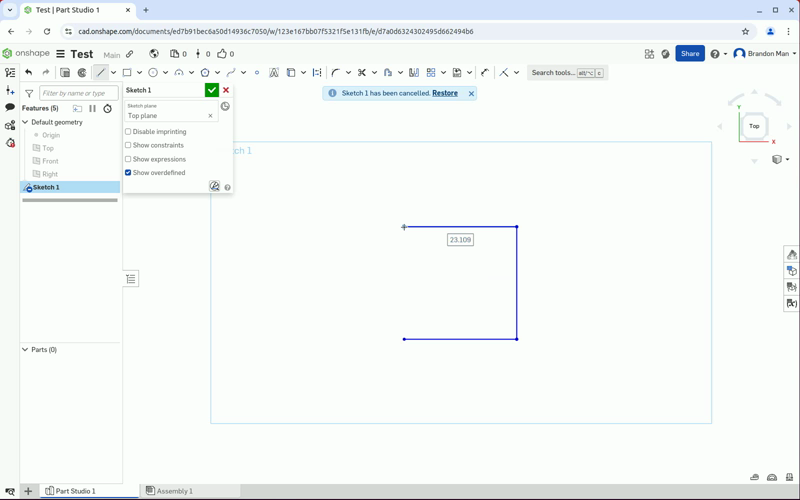
key_down(shift)
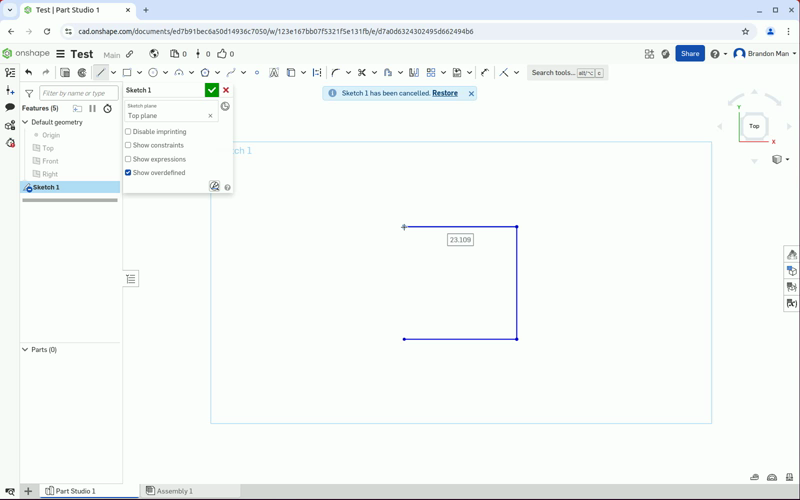
mouse_move(404, 339)
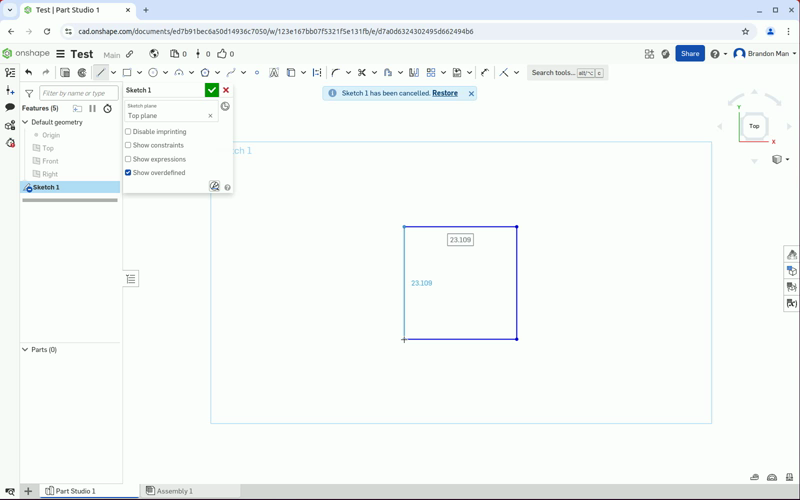
key_up(shift)
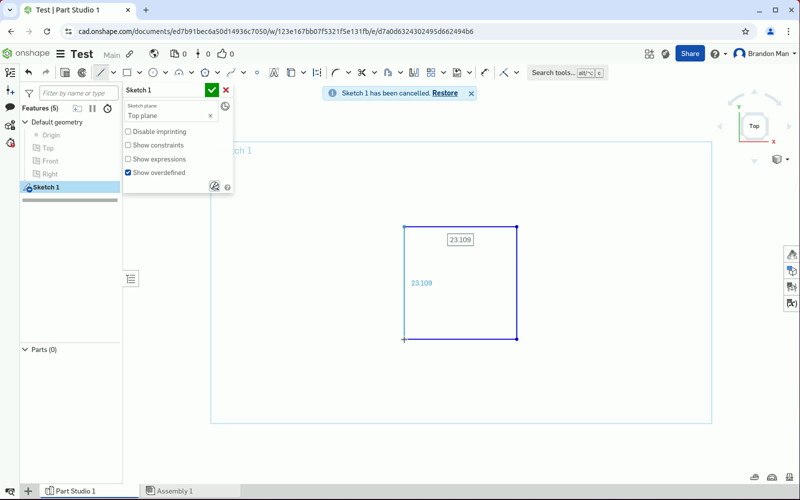
click(404, 339)
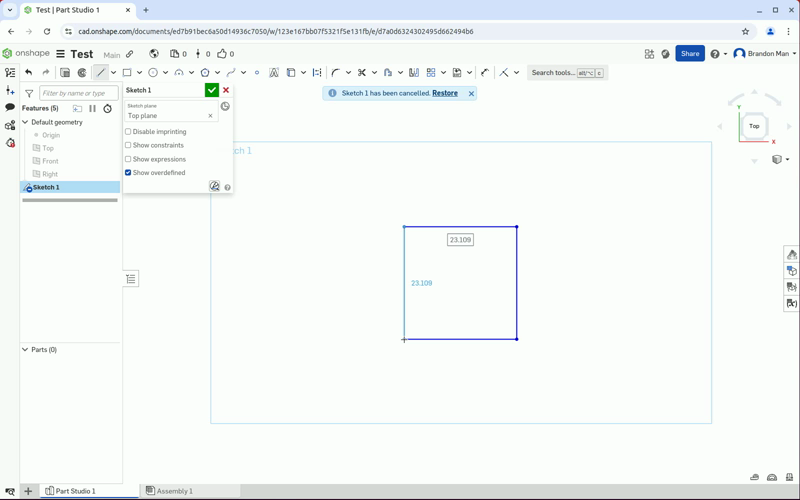
key(esc)
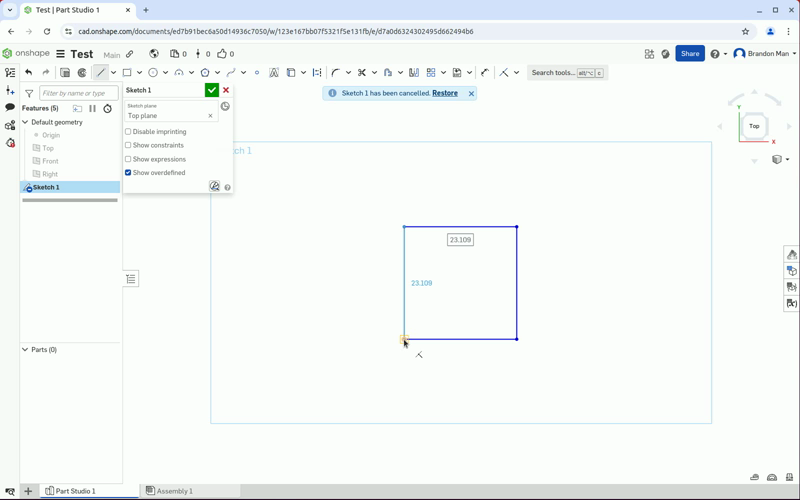
key(l)
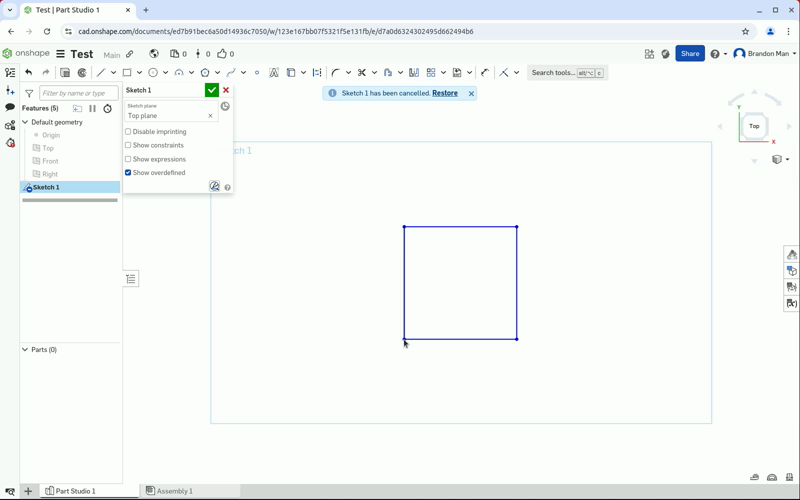
key_down(shift)
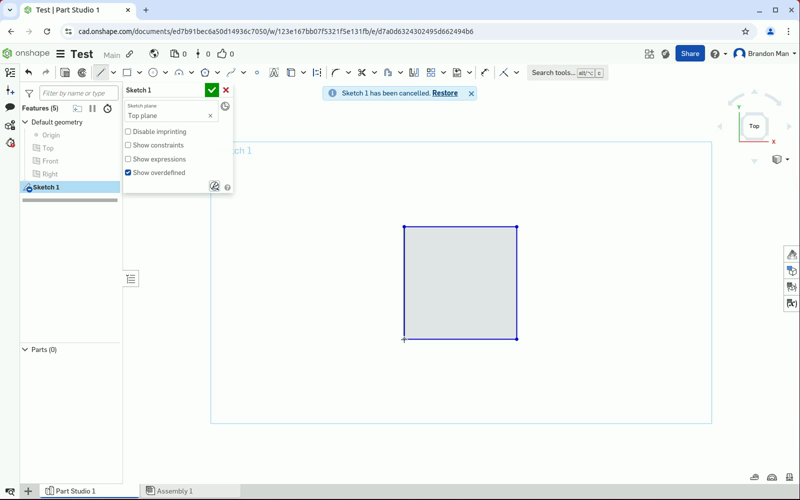
mouse_move(406, 336)
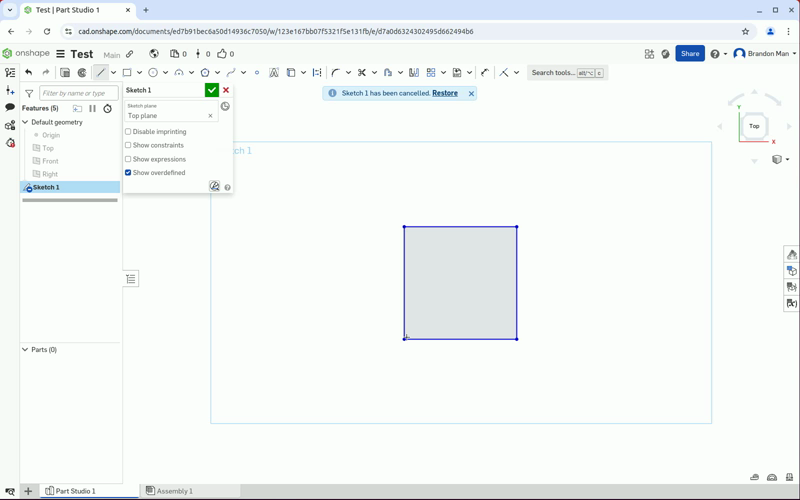
scroll(6)
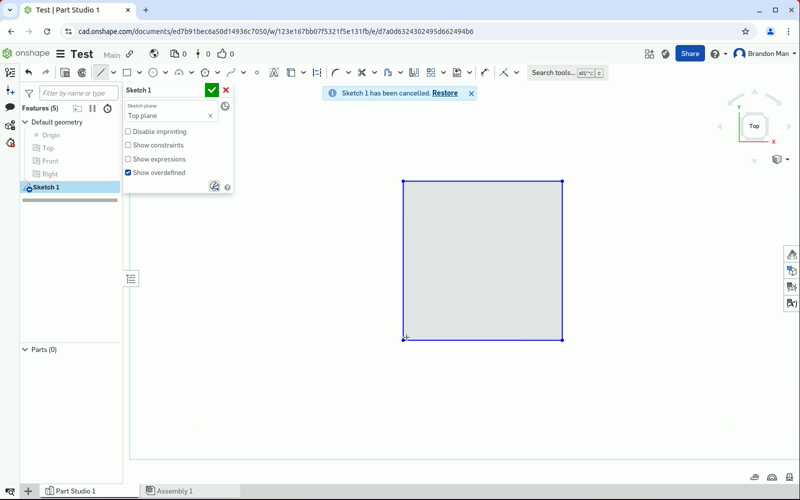
scroll(6)
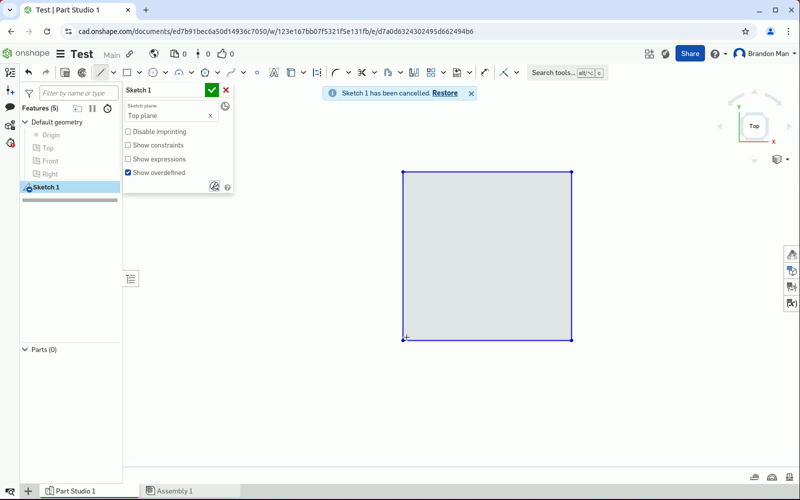
scroll(6)
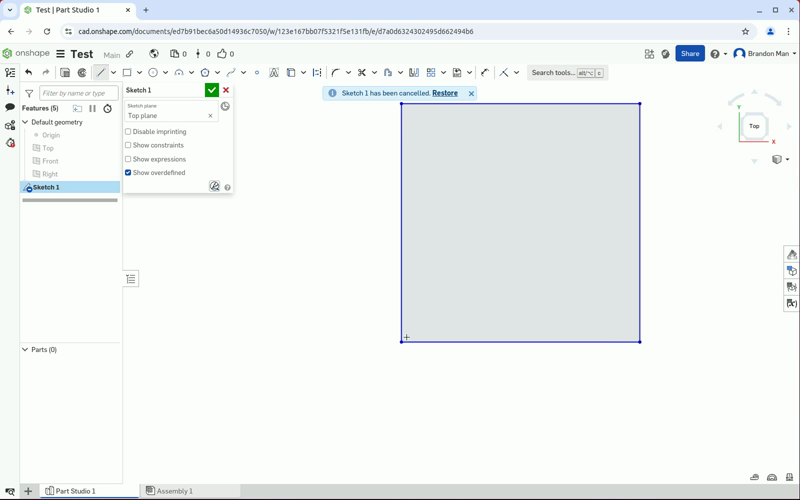
scroll(6)
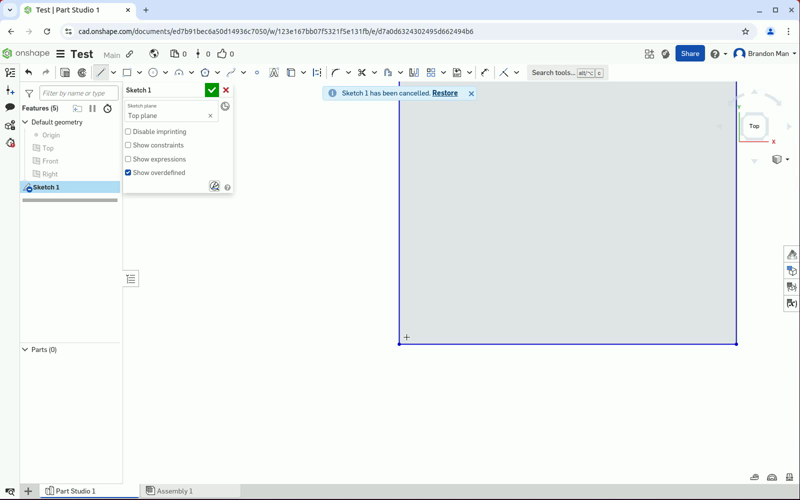
scroll(6)
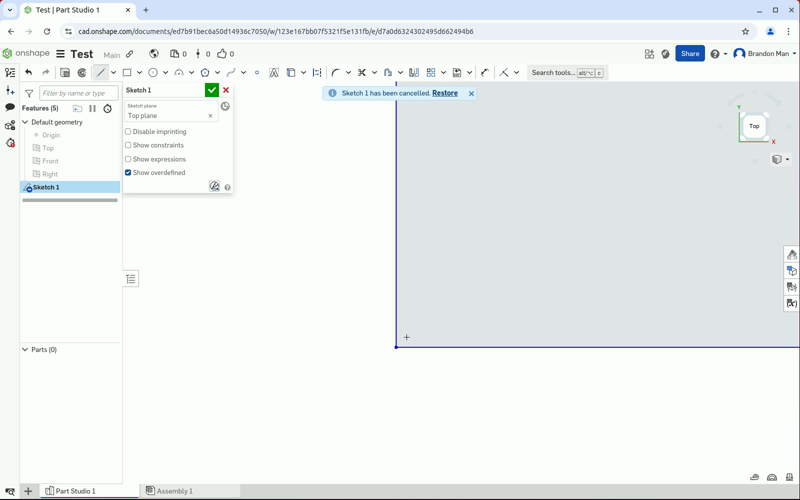
scroll(6)
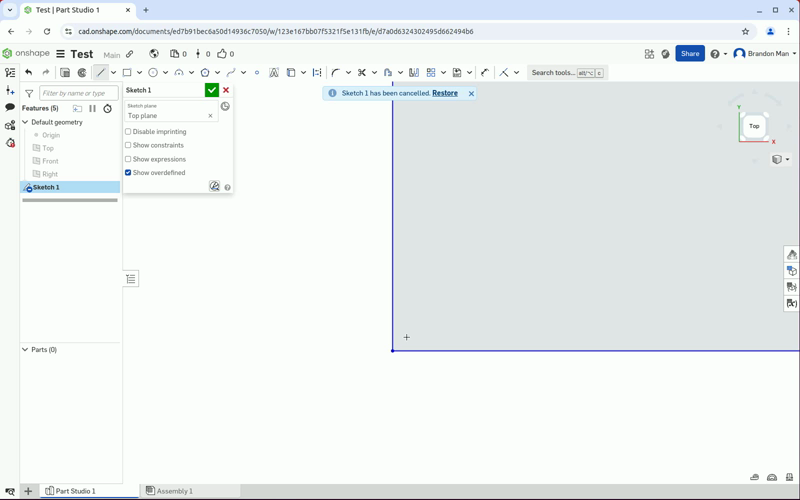
scroll(6)
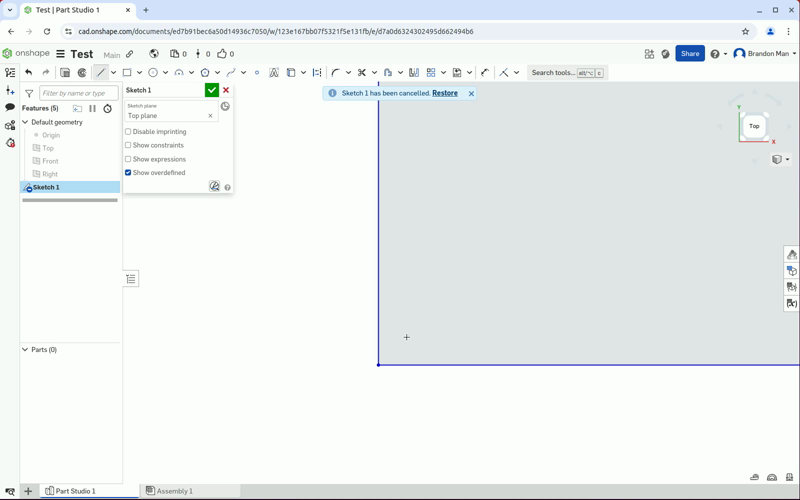
click(406, 336)
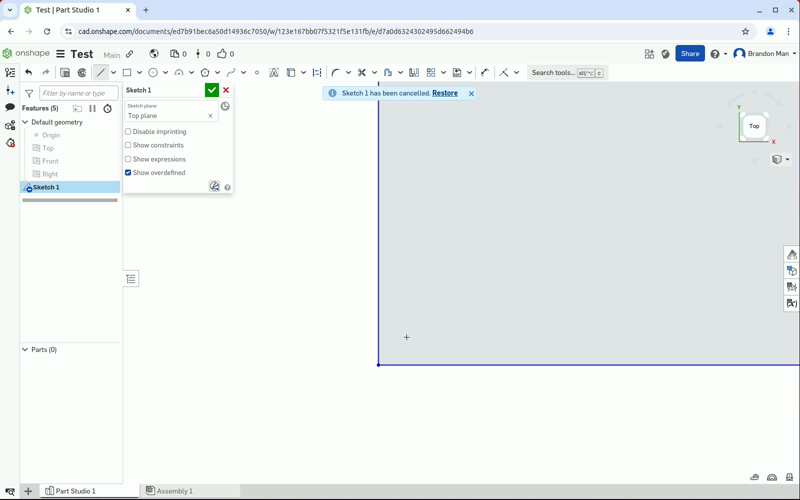
scroll(-6)
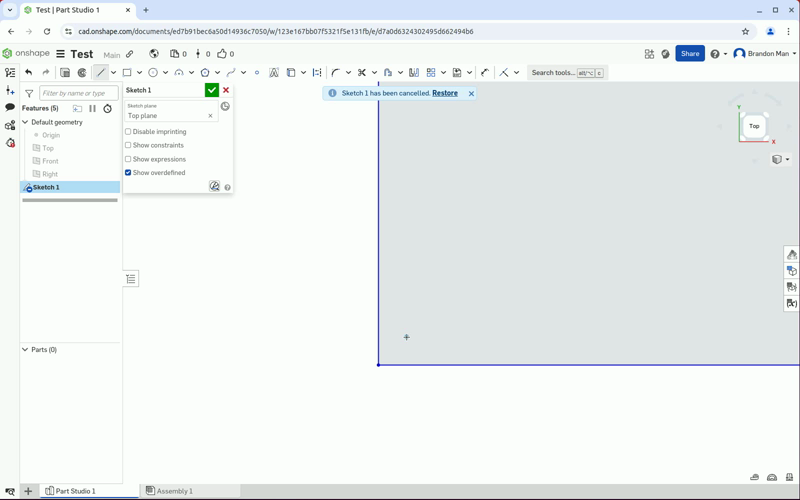
scroll(-6)
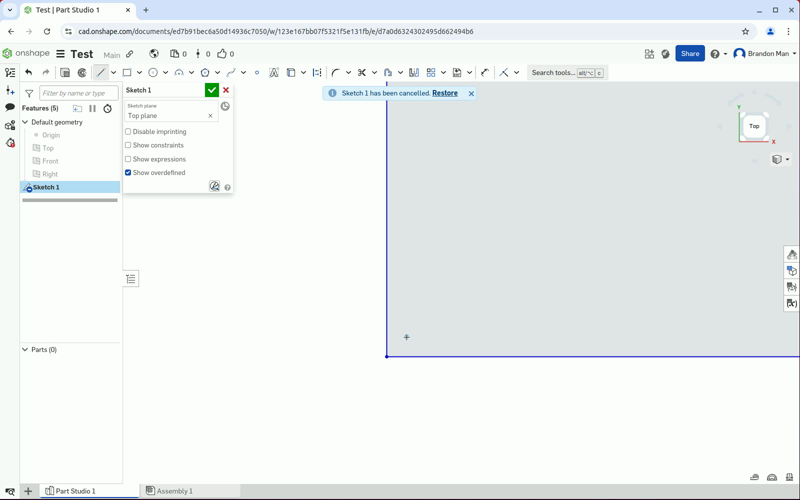
scroll(-6)
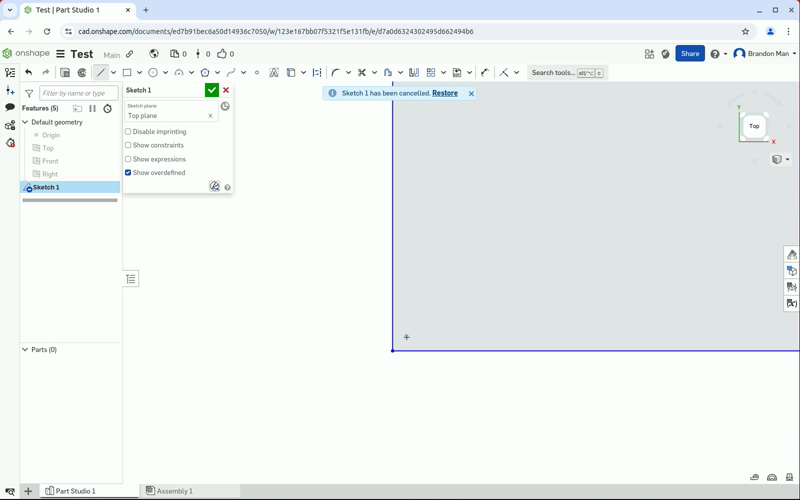
scroll(-6)
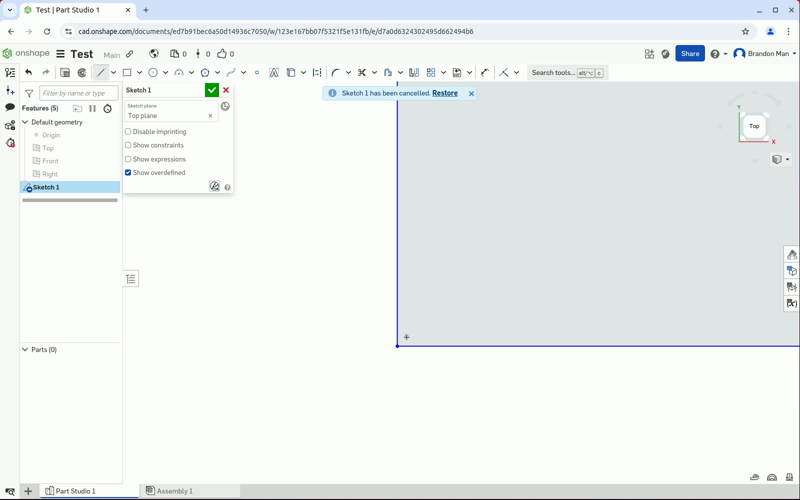
scroll(-6)
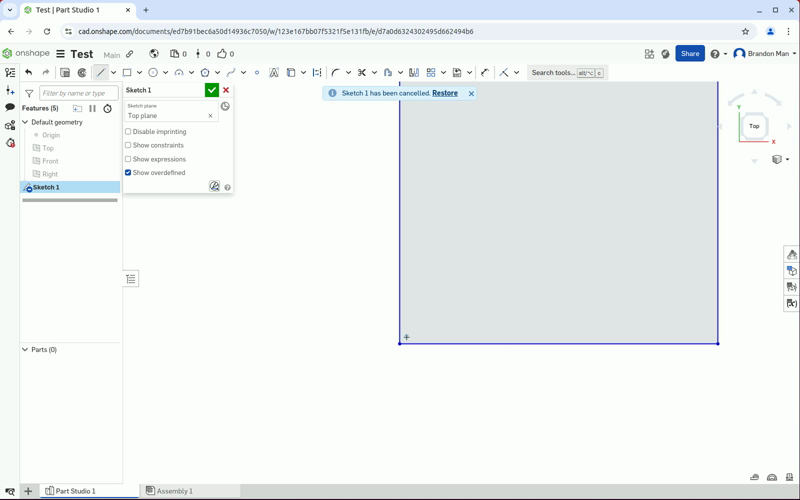
scroll(-6)
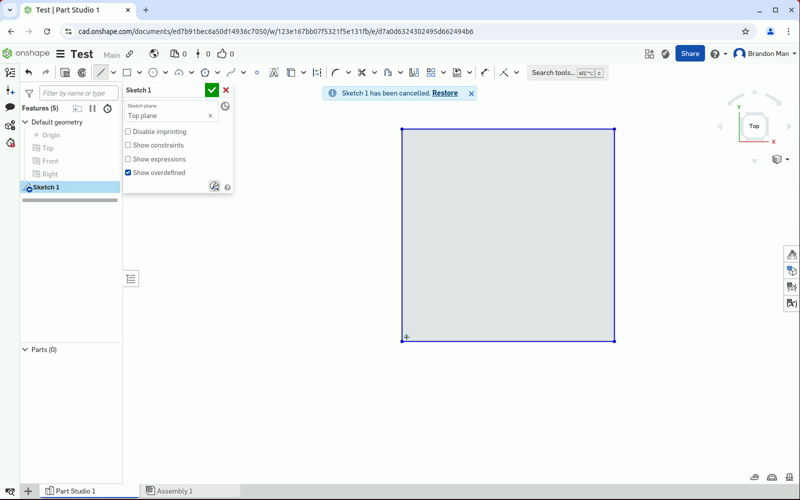
scroll(-6)
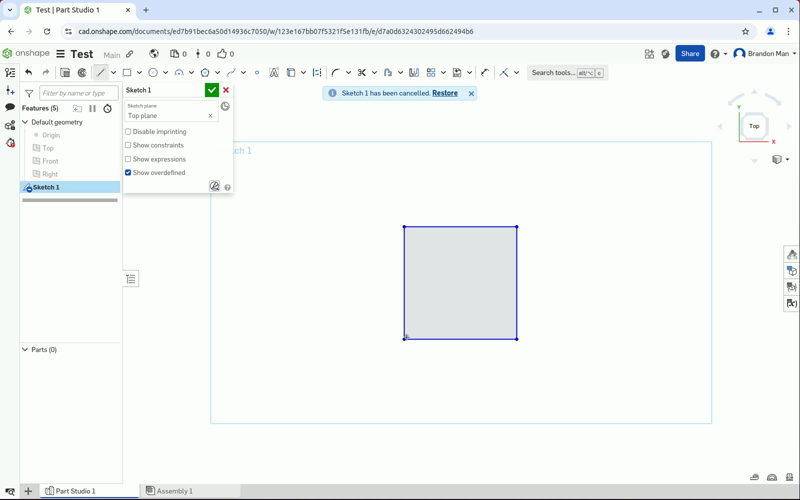
key_up(shift)
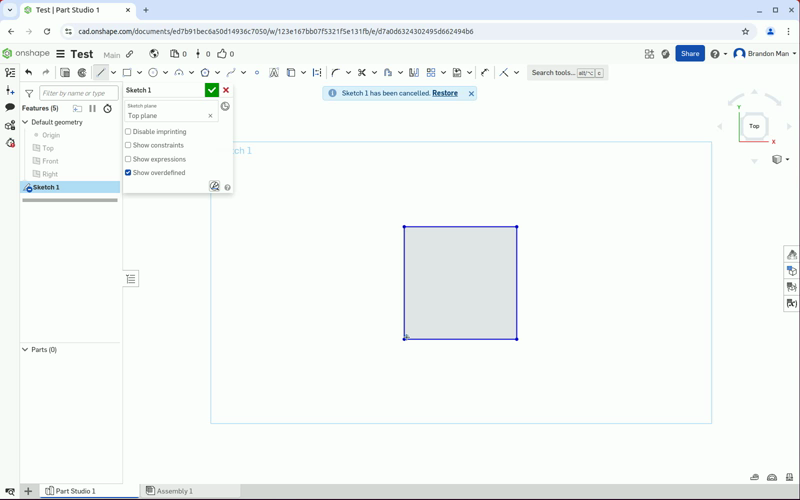
key_down(shift)
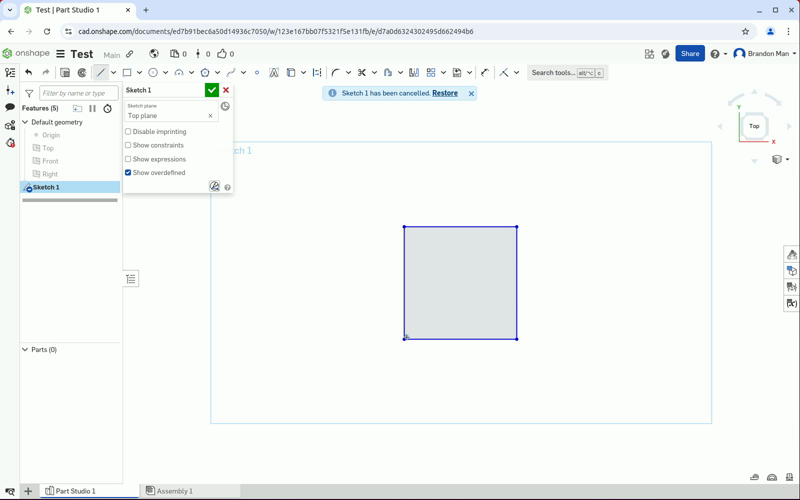
mouse_move(514, 336)
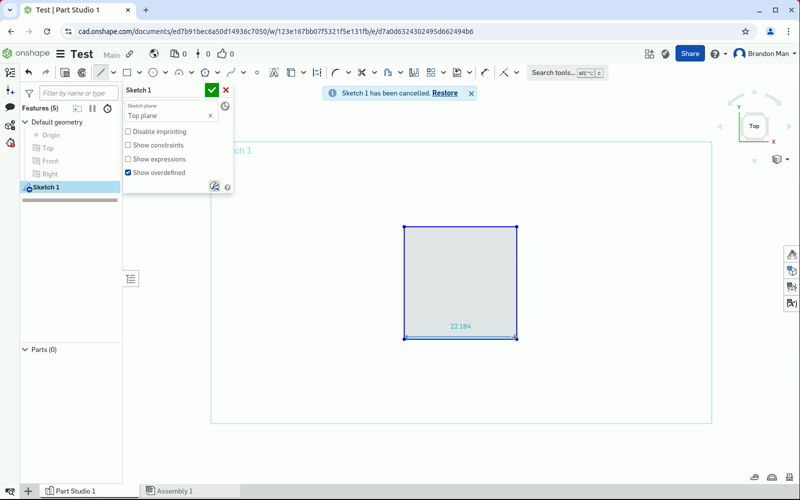
scroll(6)
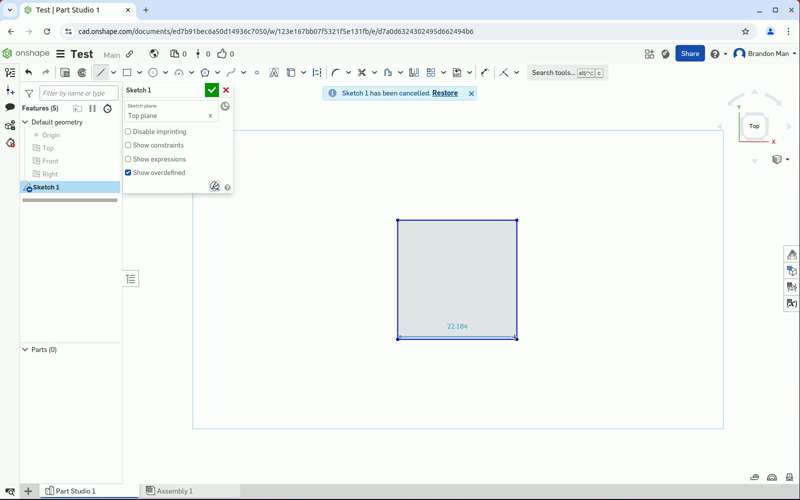
scroll(6)
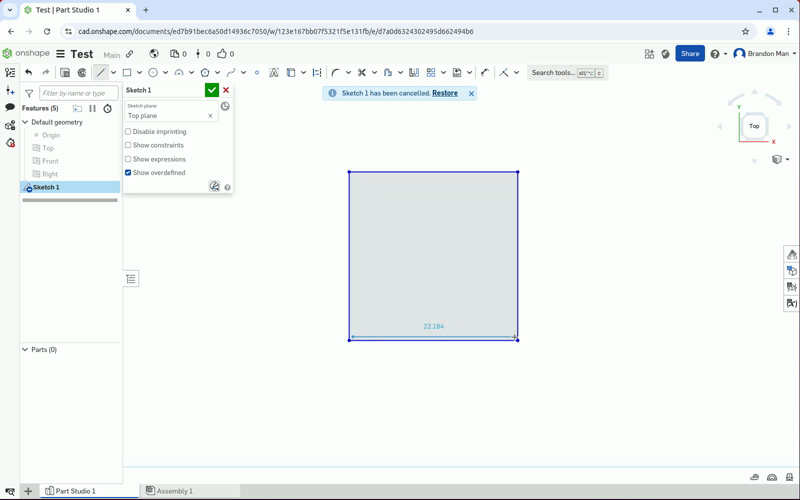
scroll(6)
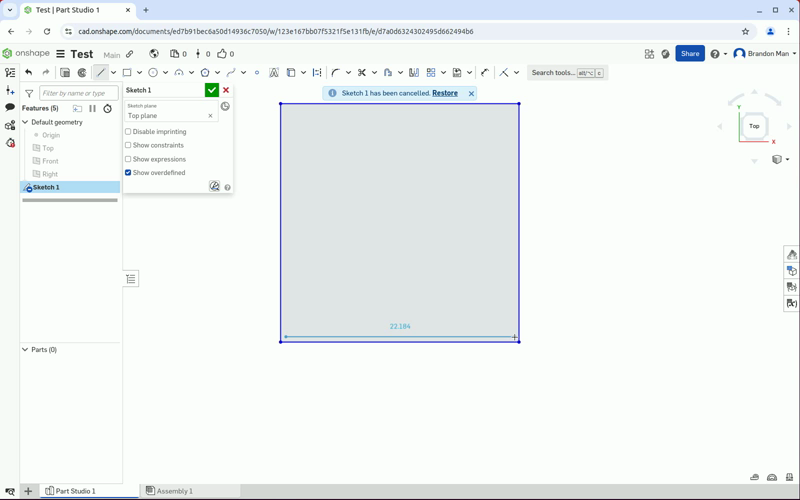
scroll(6)
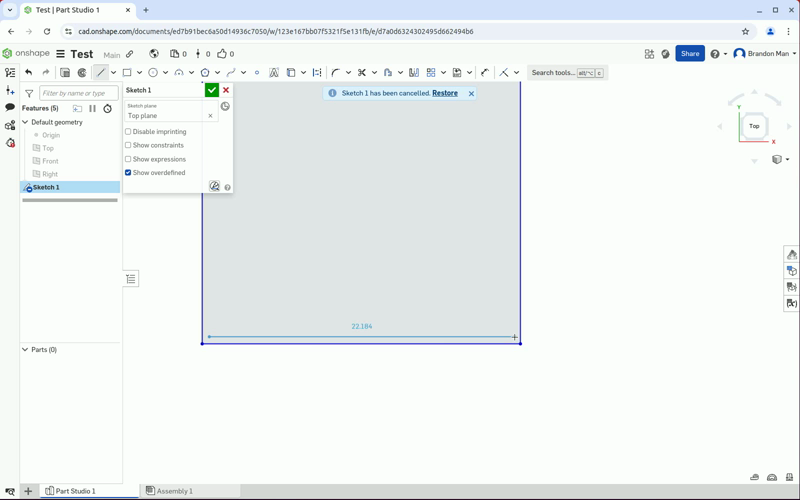
scroll(6)
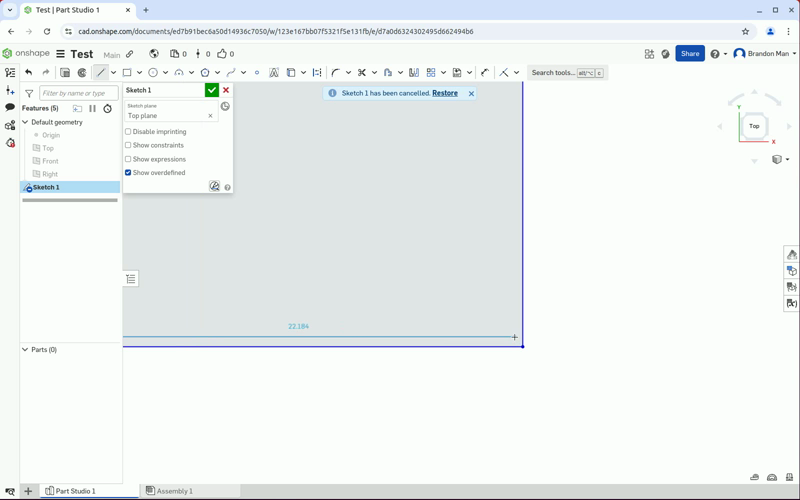
scroll(6)
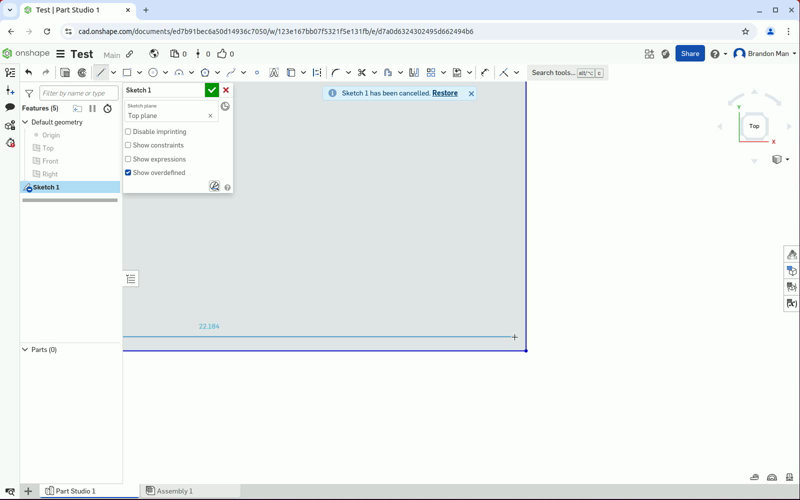
scroll(6)
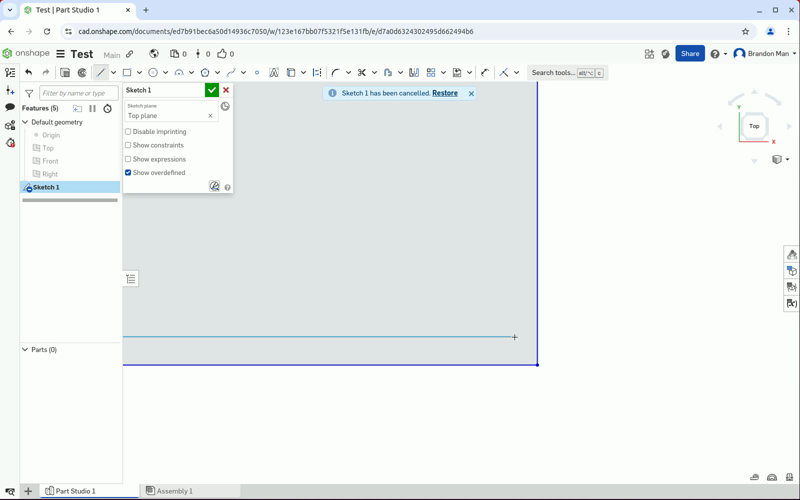
click(514, 336)
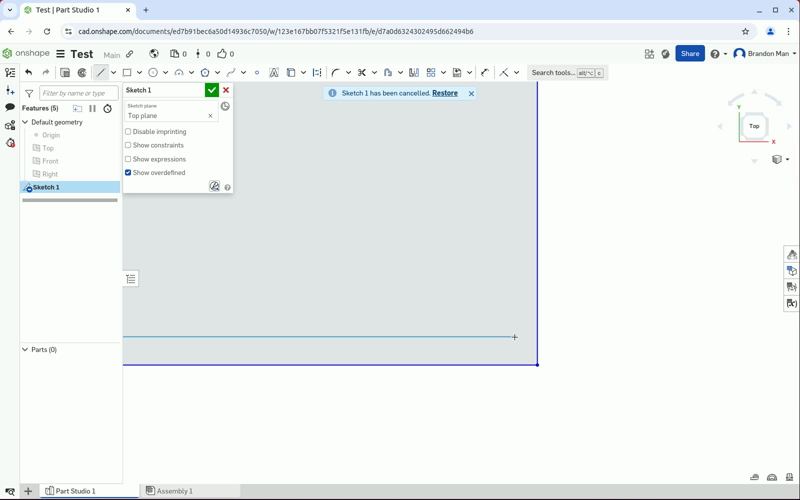
scroll(-6)
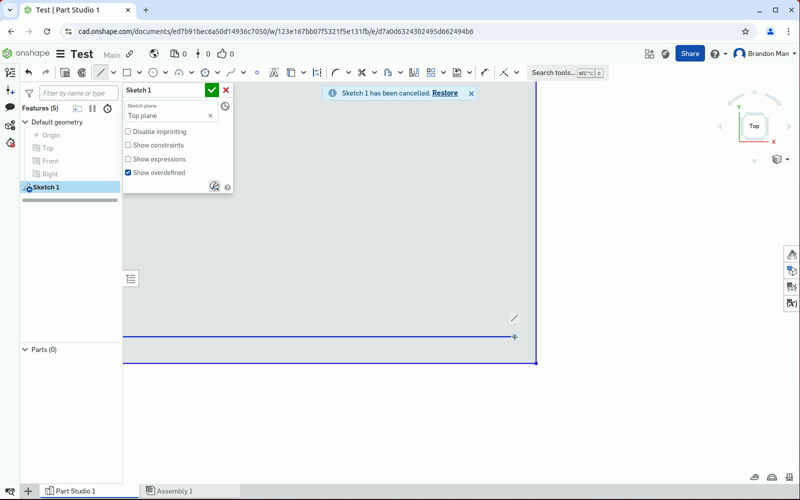
scroll(-6)
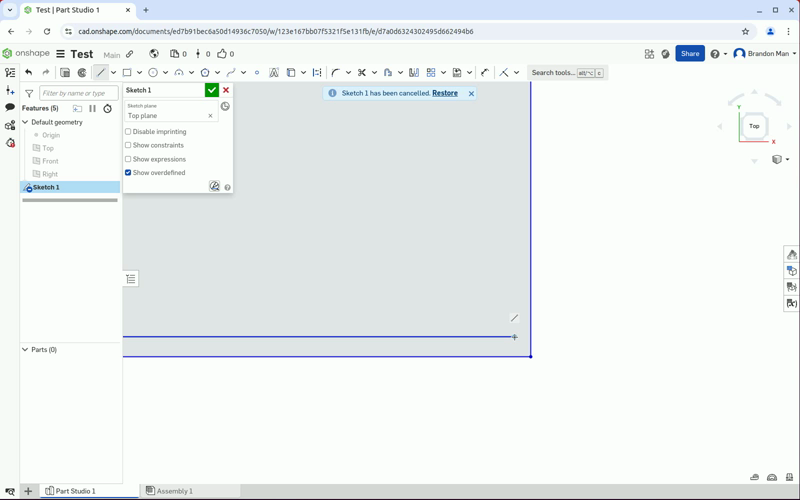
scroll(-6)
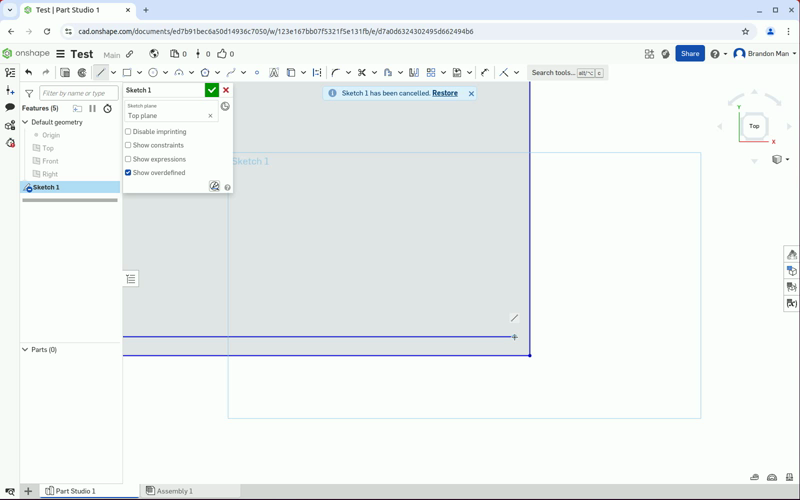
scroll(-6)
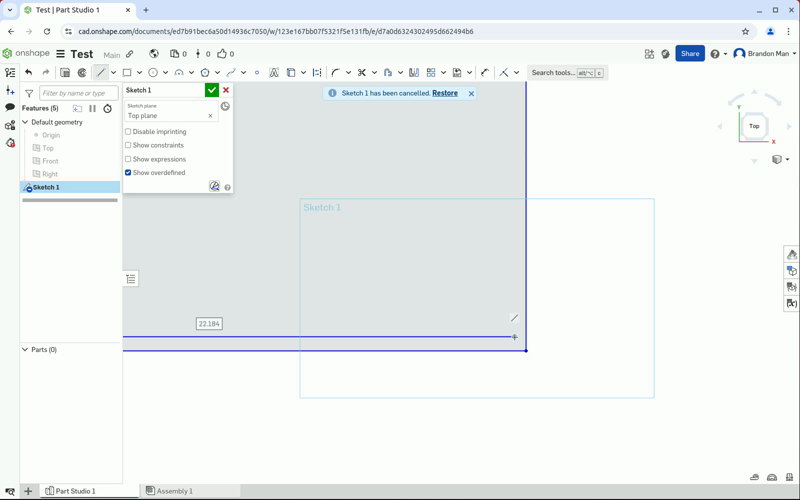
scroll(-6)
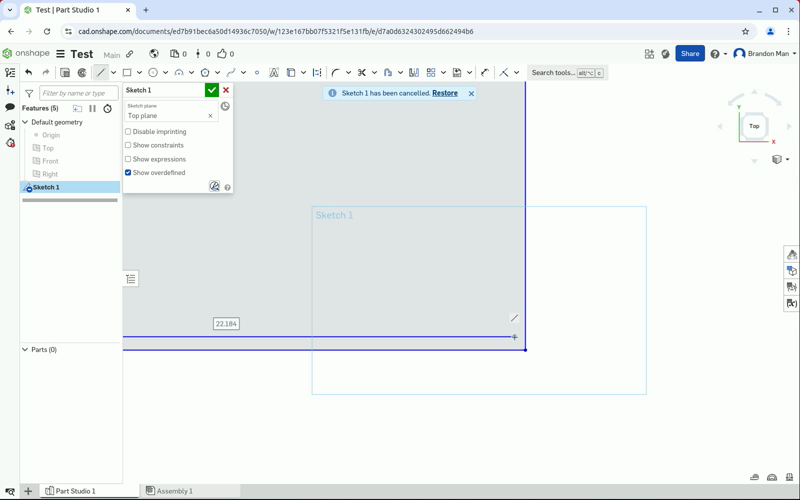
scroll(-6)
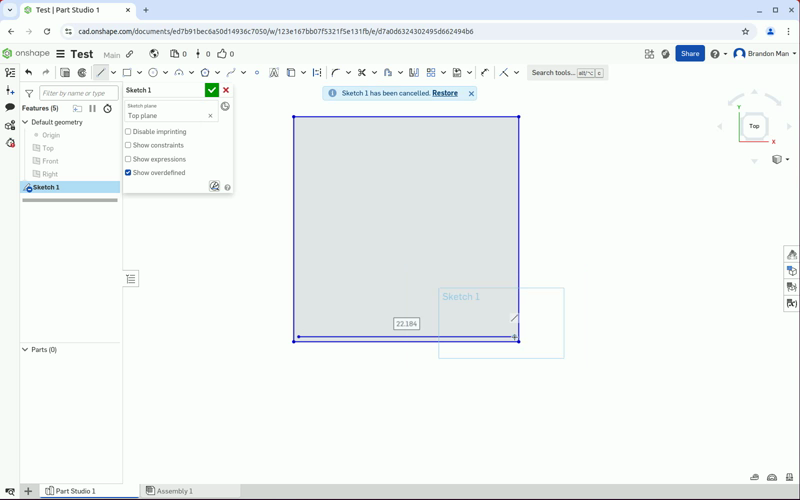
scroll(-6)
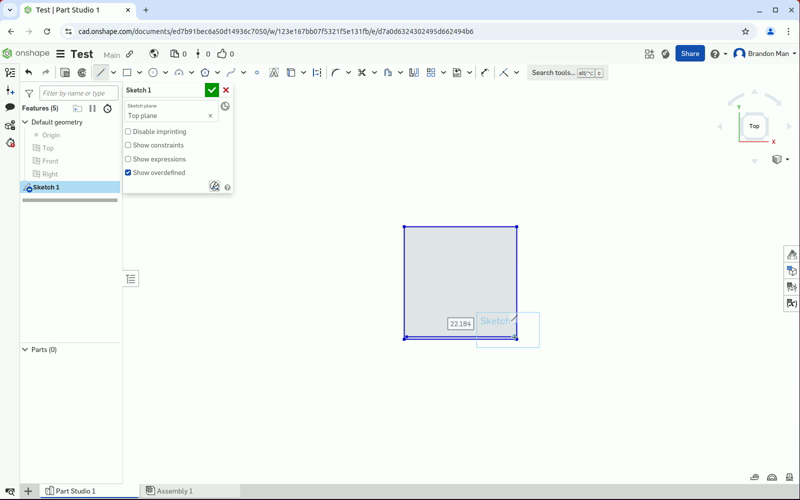
key_up(shift)
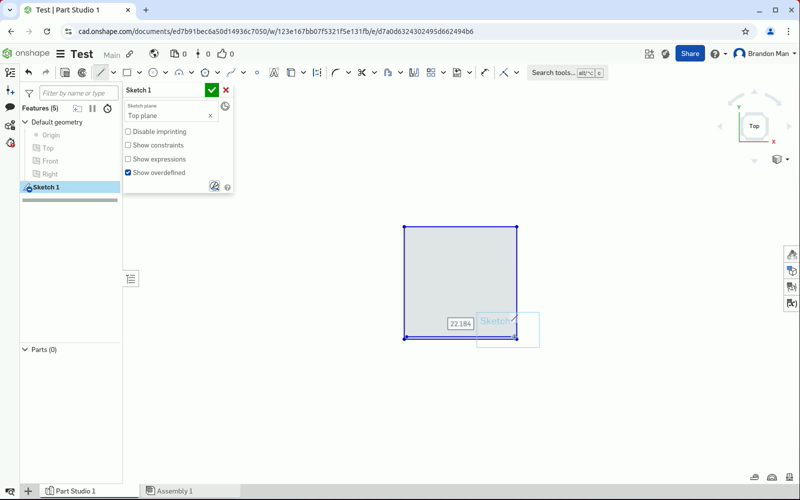
key_down(shift)
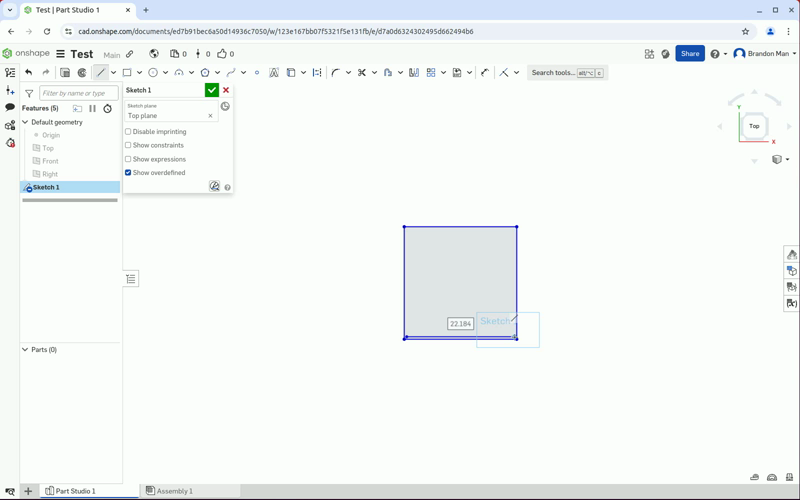
mouse_move(514, 228)
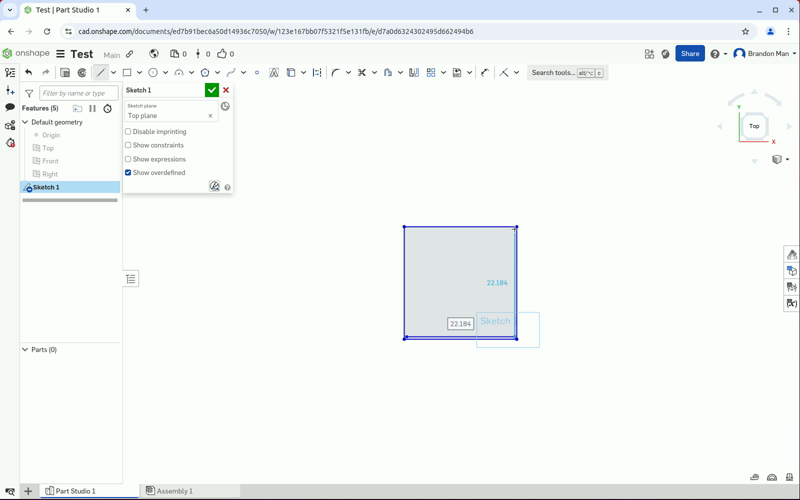
scroll(6)
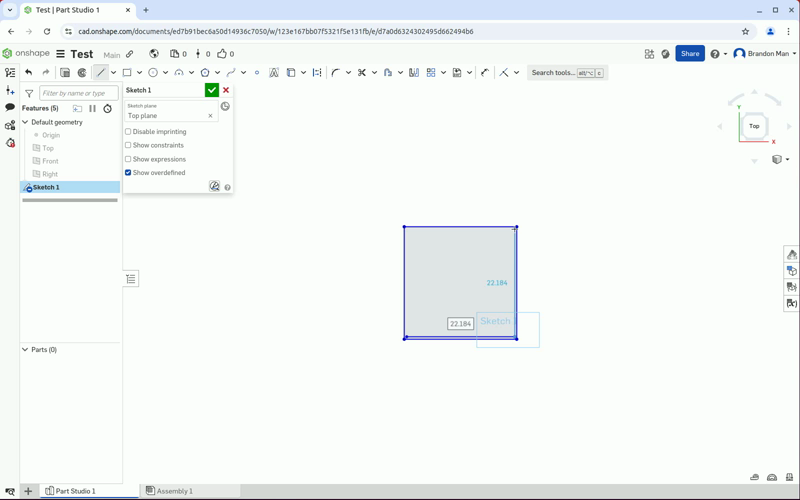
scroll(6)
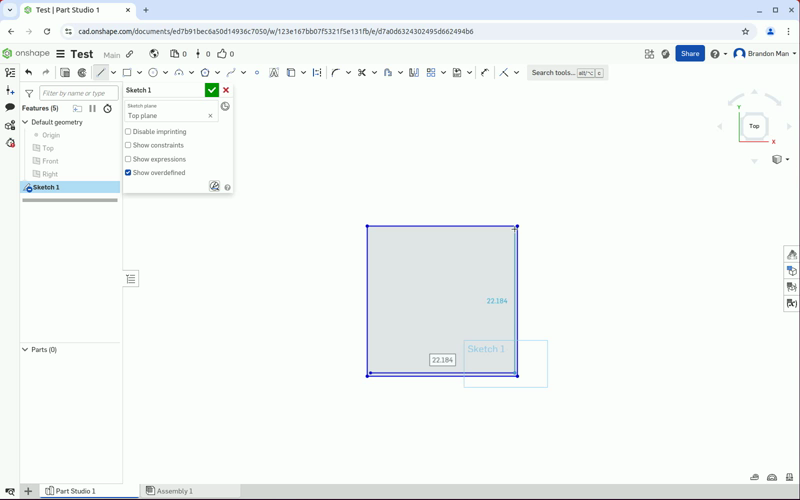
scroll(6)
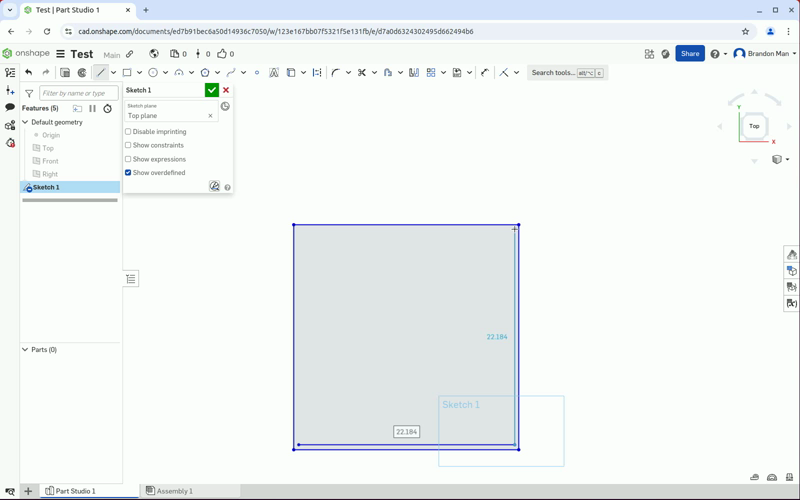
scroll(6)
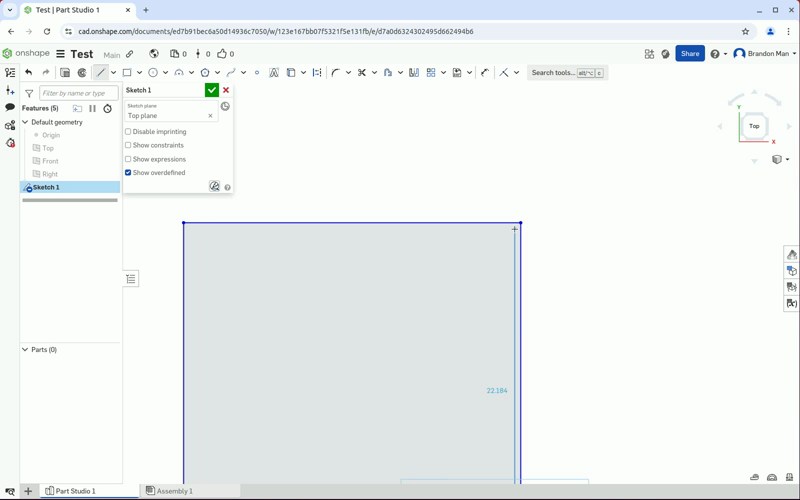
scroll(6)
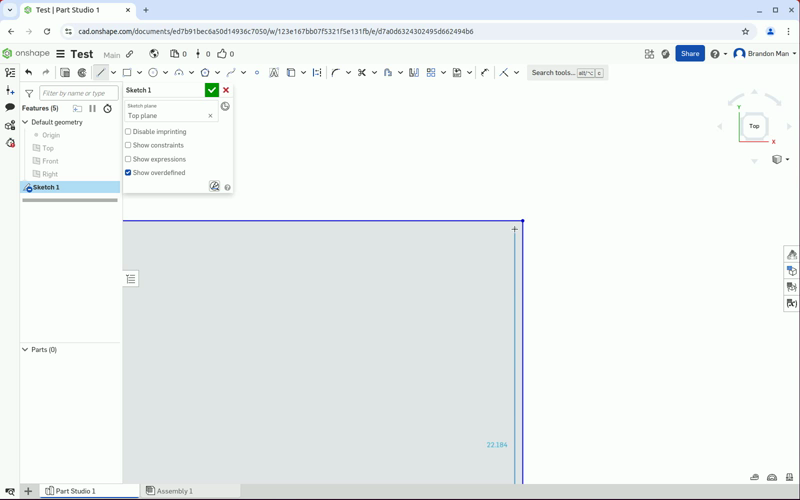
scroll(6)
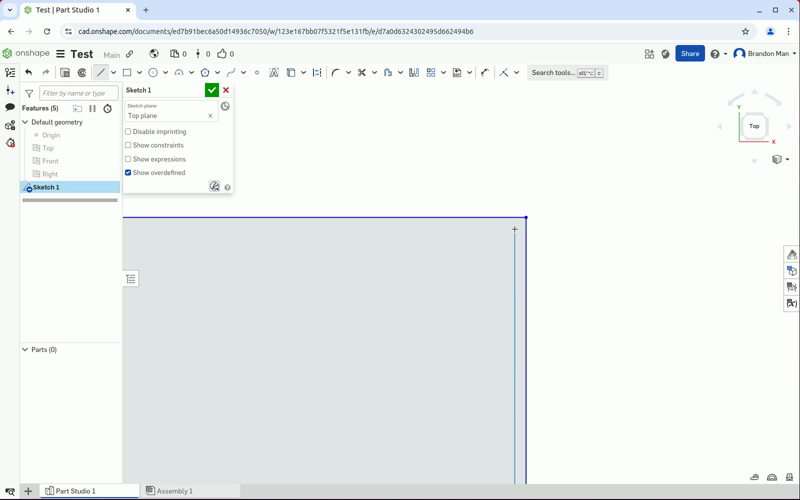
scroll(6)
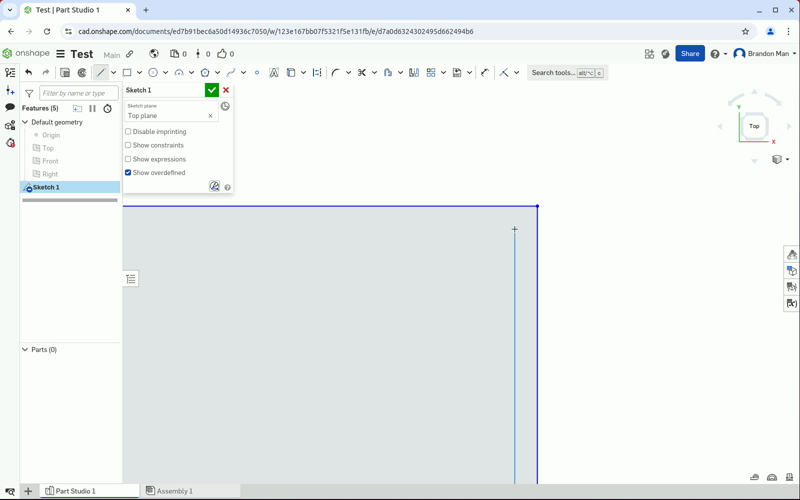
click(514, 228)
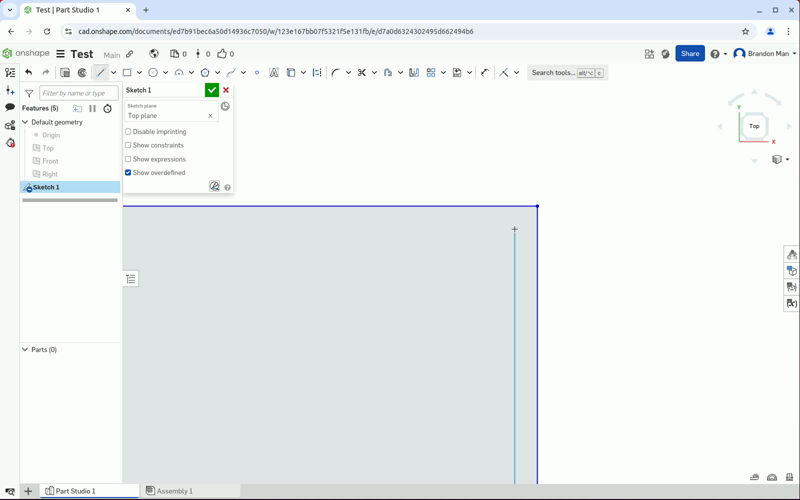
scroll(-6)
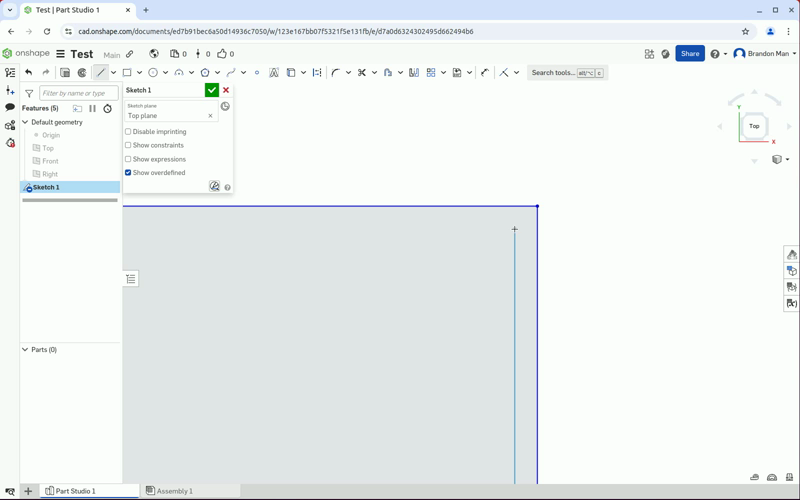
scroll(-6)
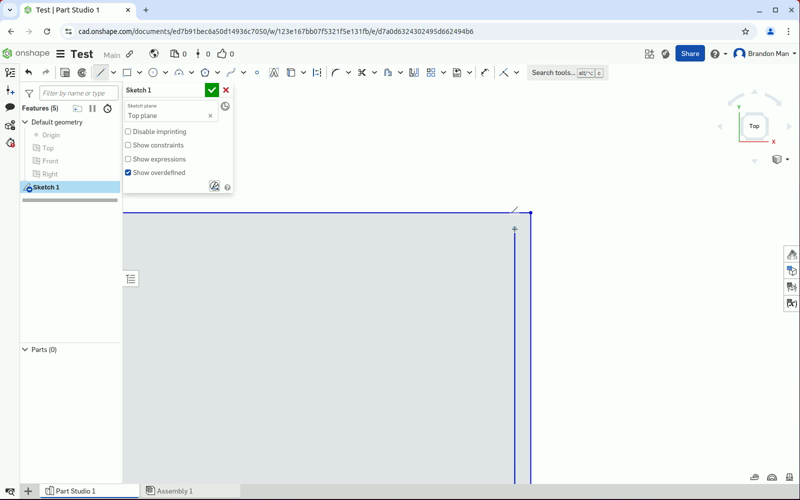
scroll(-6)
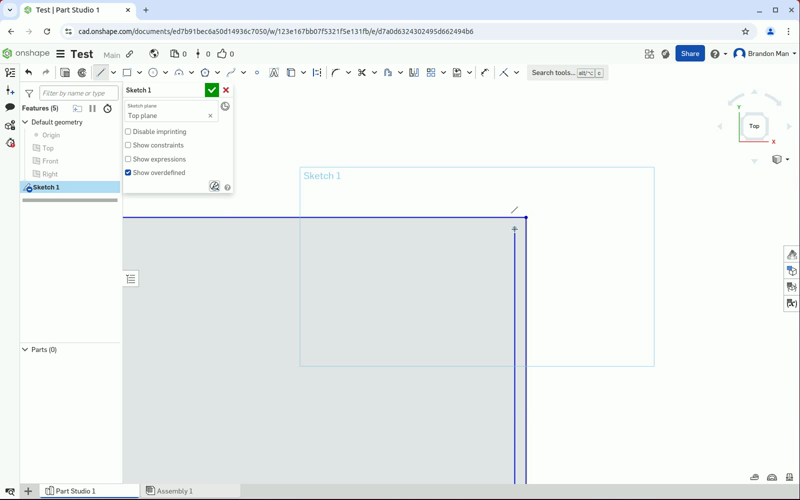
scroll(-6)
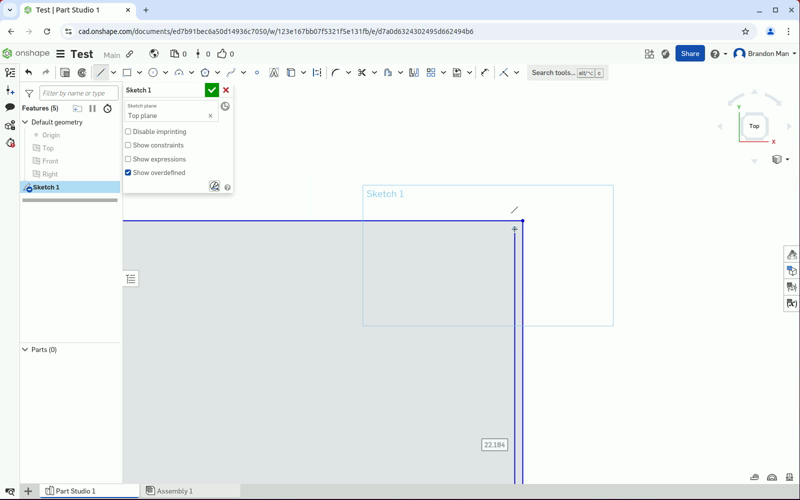
scroll(-6)
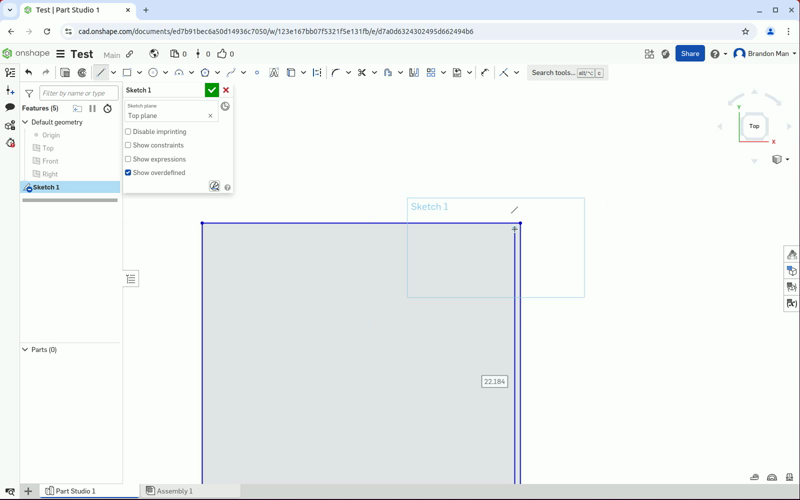
scroll(-6)
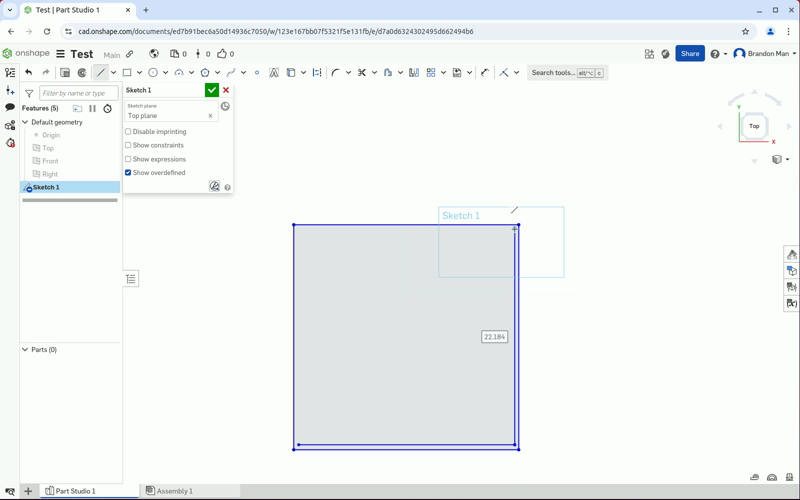
scroll(-6)
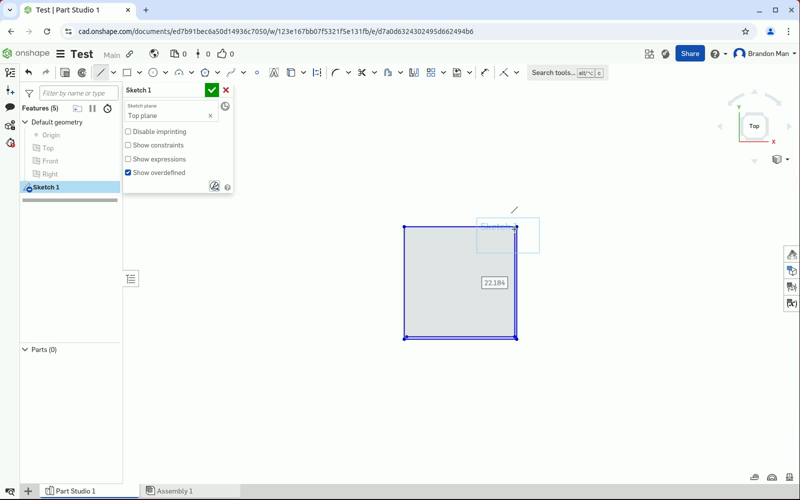
key_up(shift)
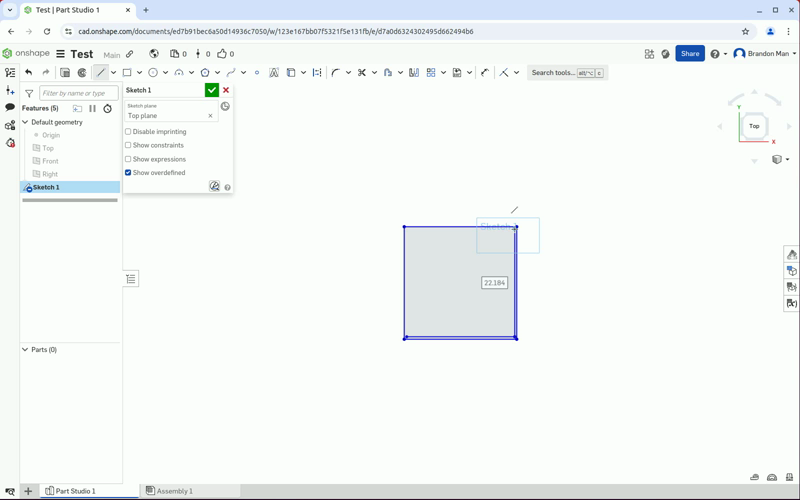
key_down(shift)
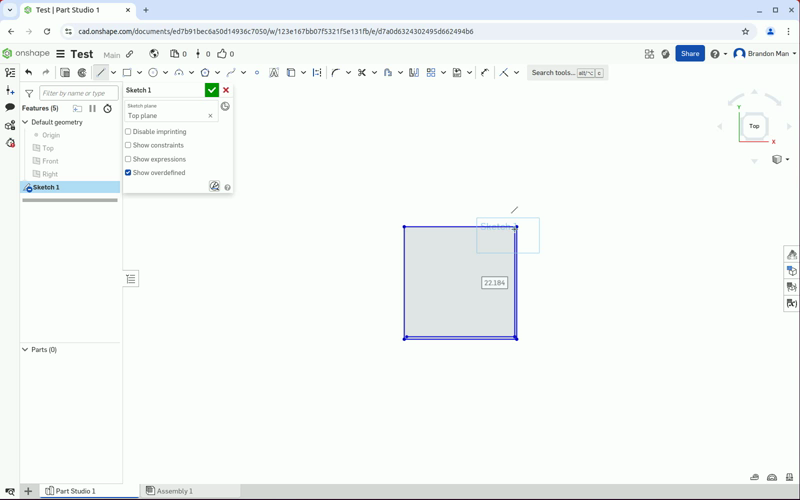
mouse_move(406, 228)
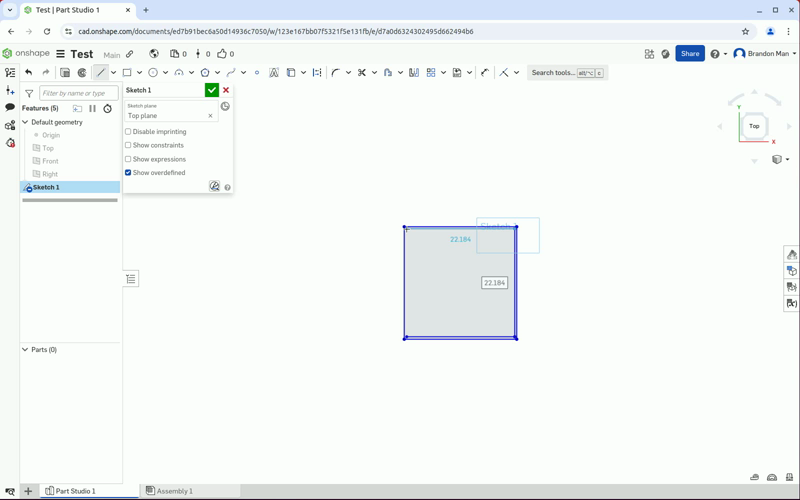
scroll(6)
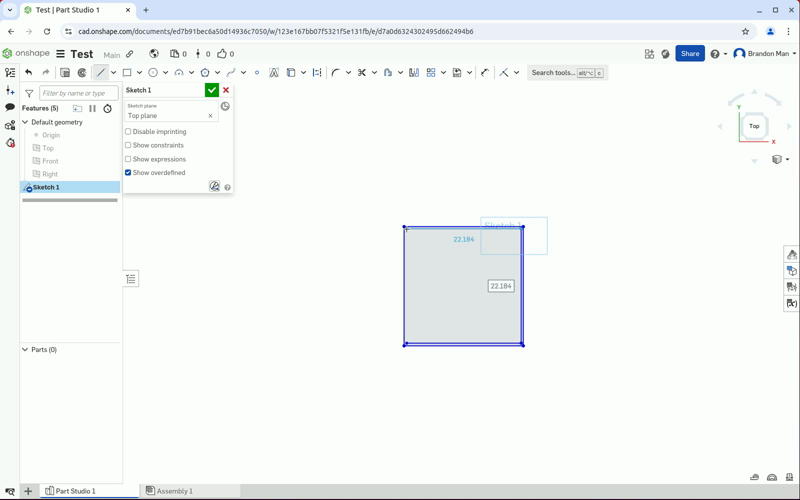
scroll(6)
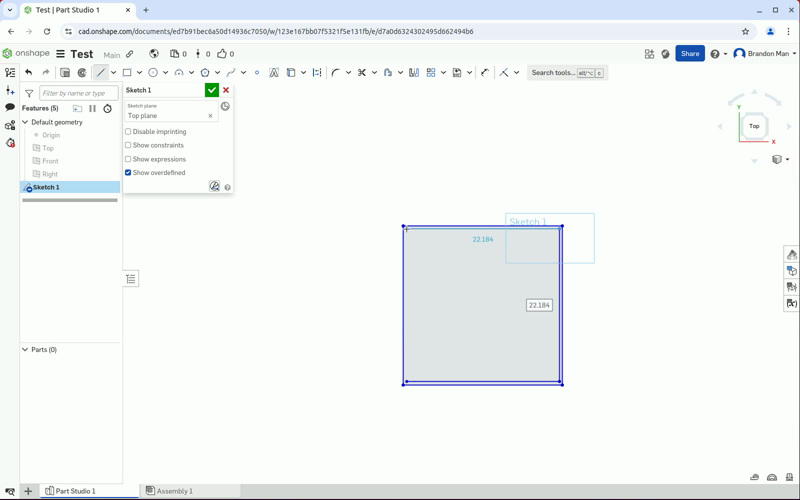
scroll(6)
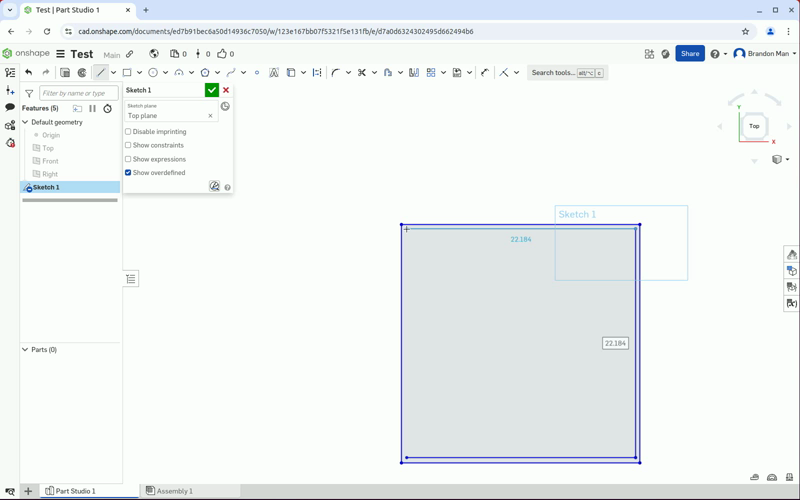
scroll(6)
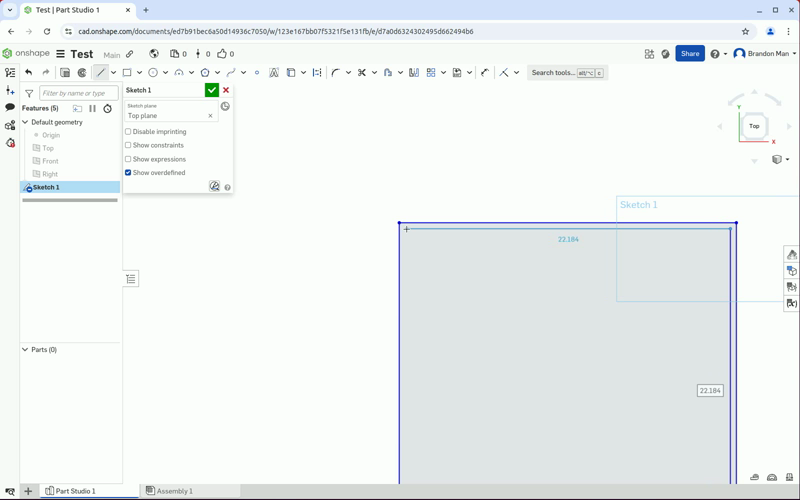
scroll(6)
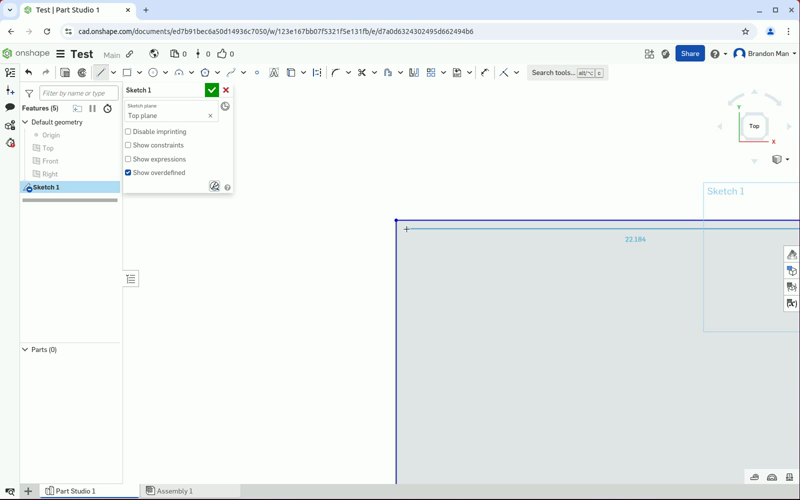
scroll(6)
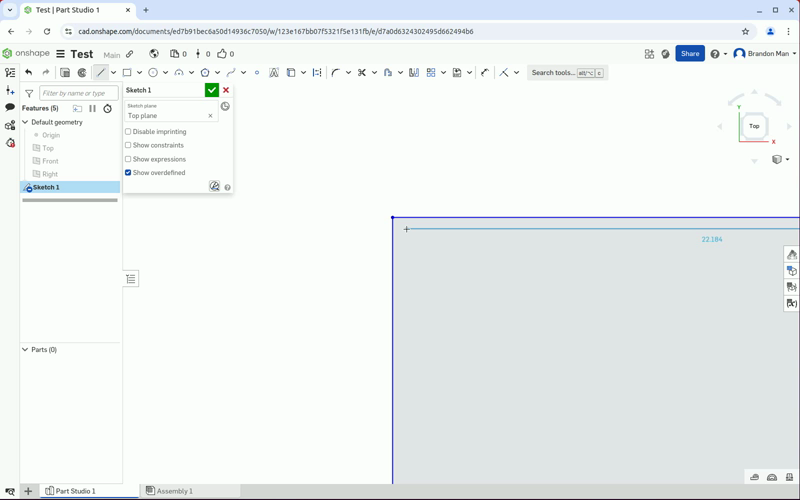
scroll(6)
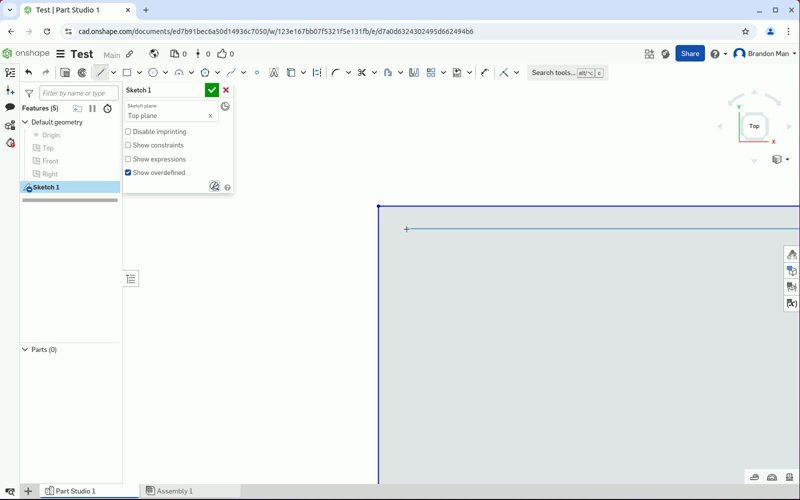
click(406, 228)
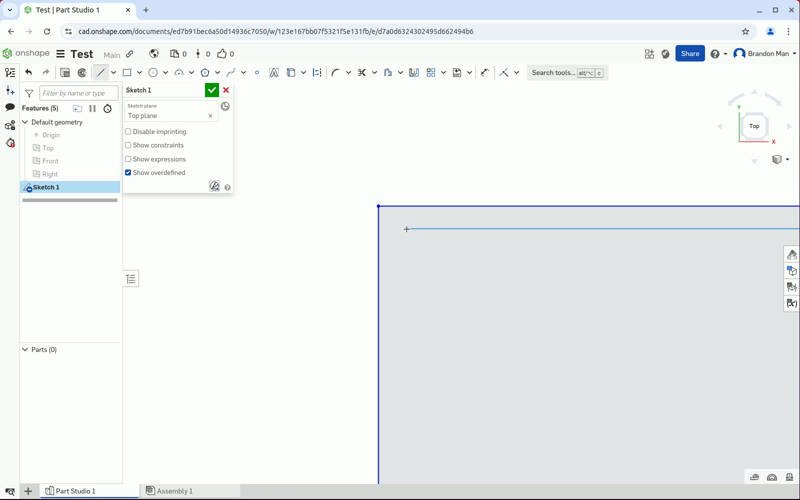
scroll(-6)
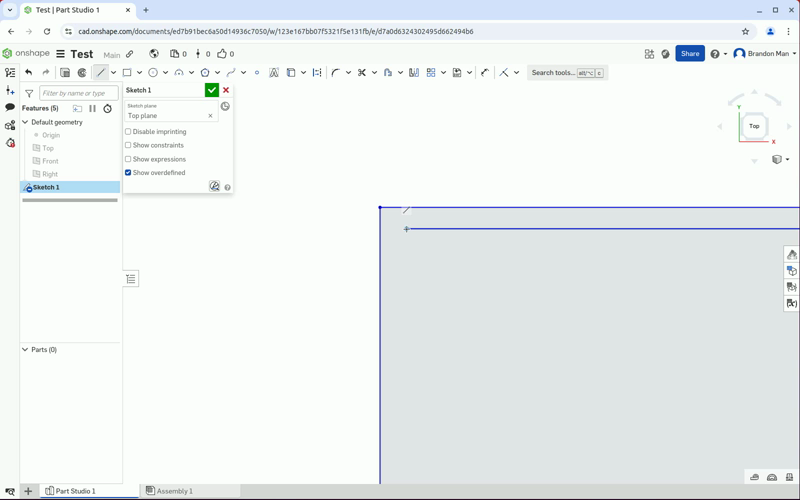
scroll(-6)
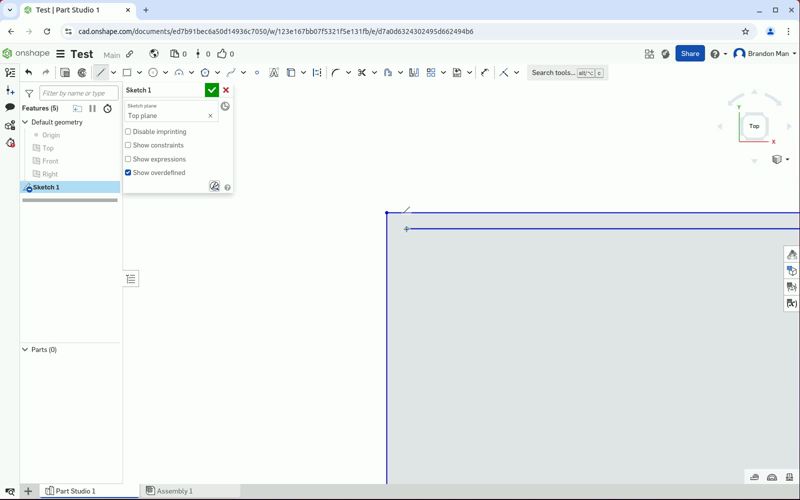
scroll(-6)
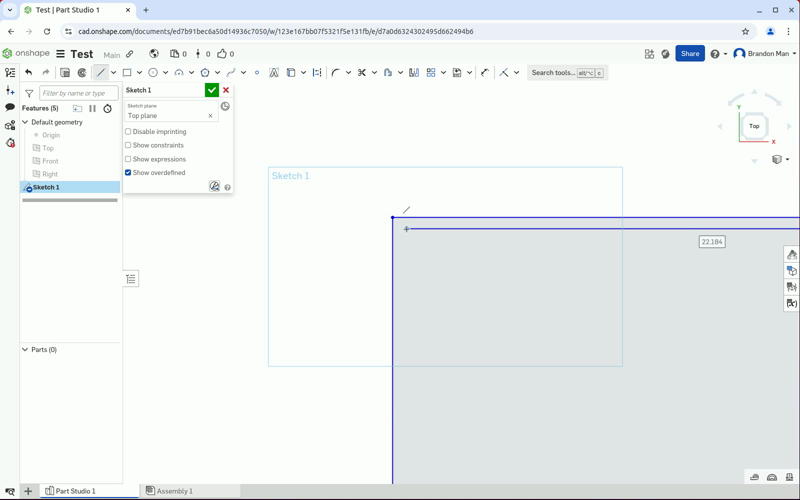
scroll(-6)
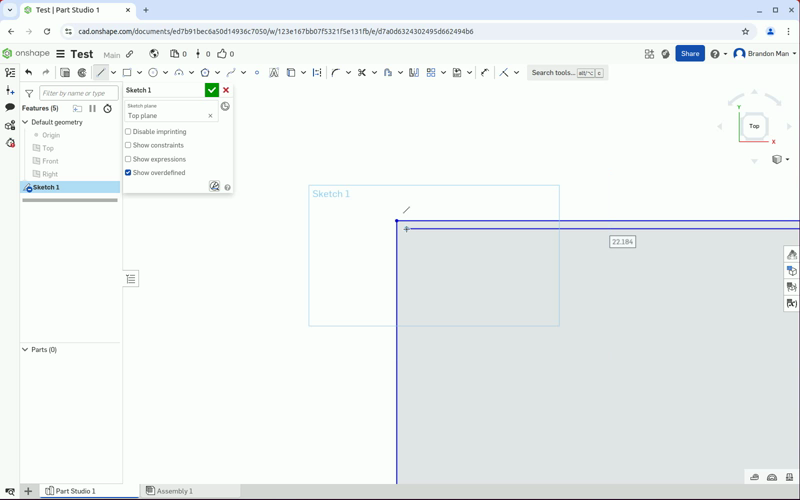
scroll(-6)
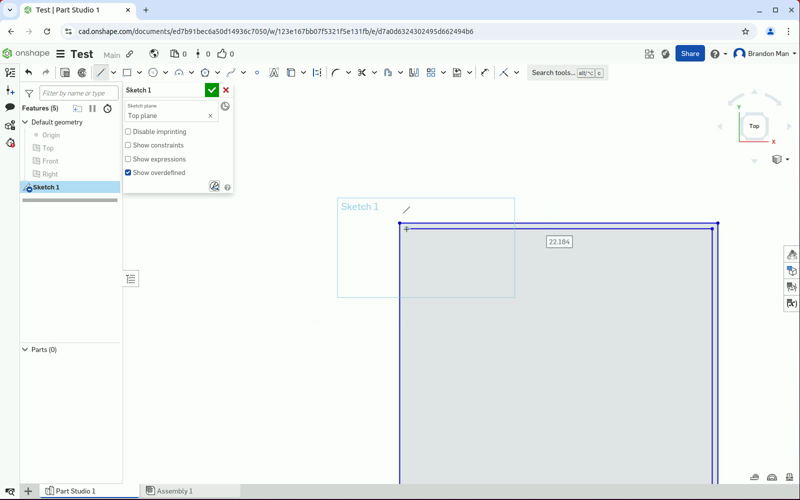
scroll(-6)
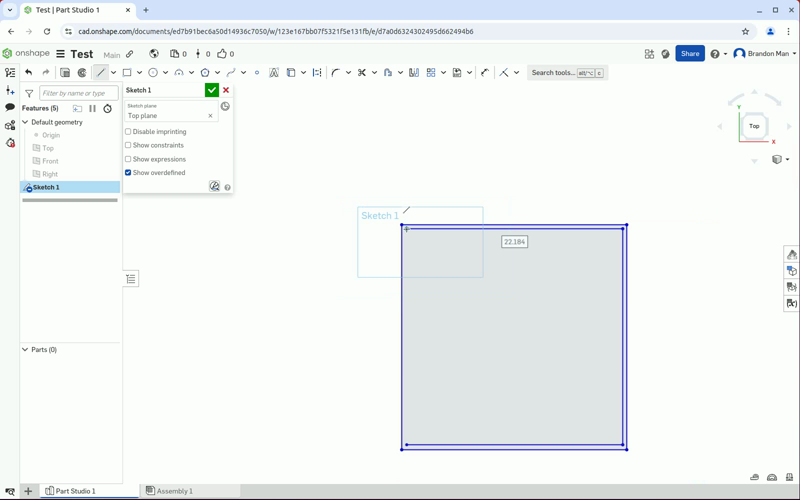
scroll(-6)
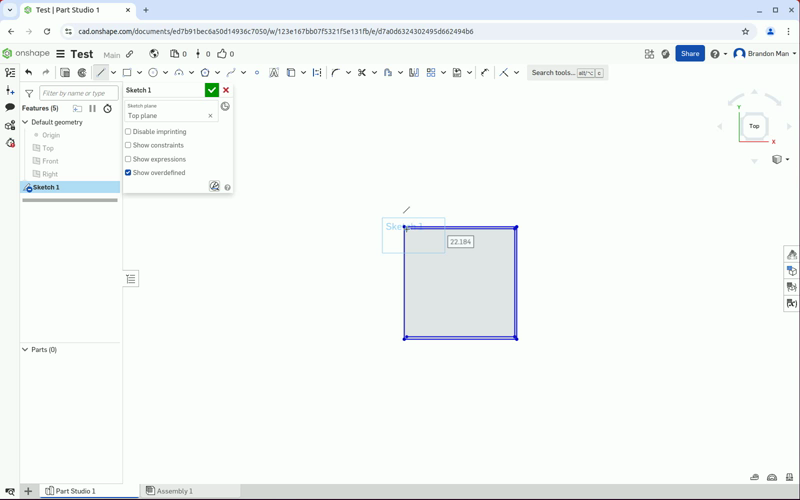
key_up(shift)
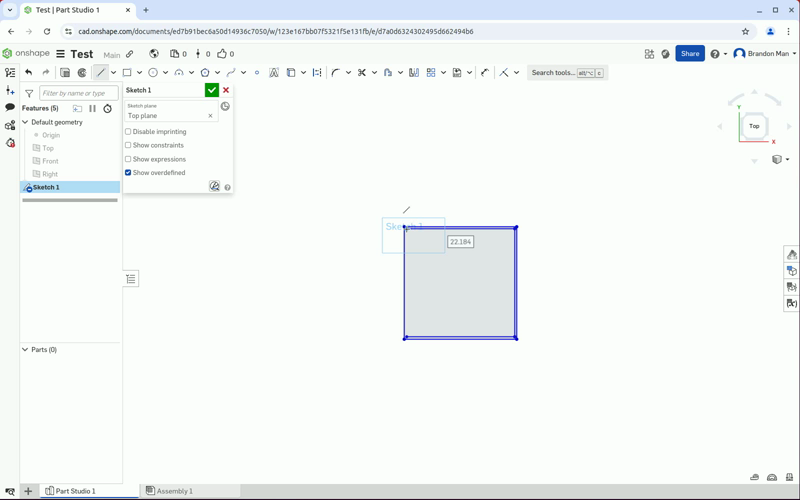
key_down(shift)
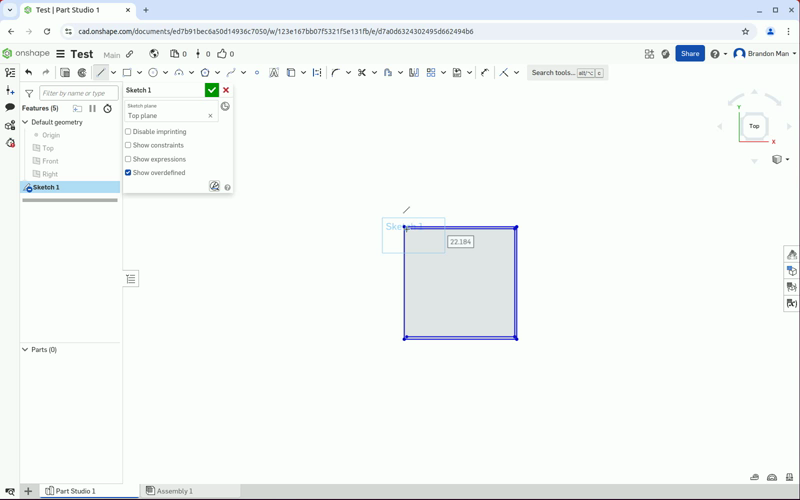
mouse_move(406, 336)
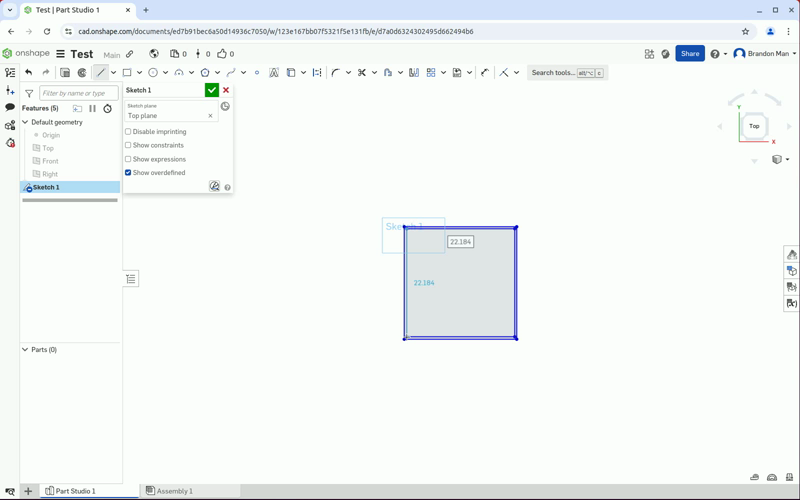
scroll(6)
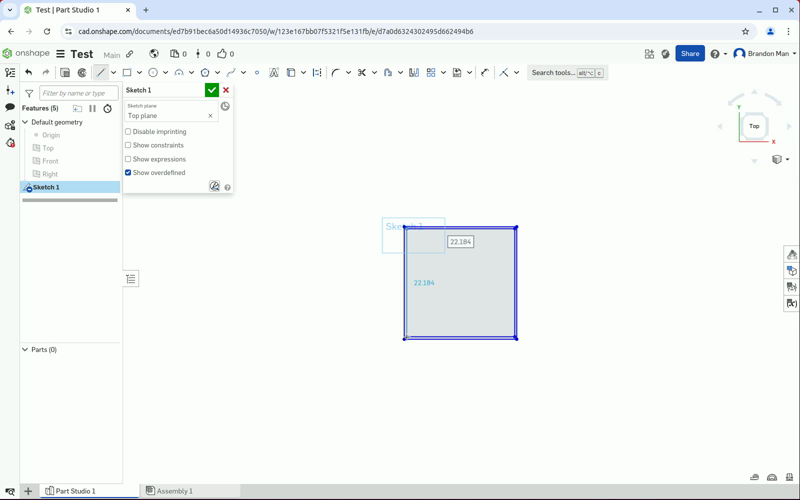
scroll(6)
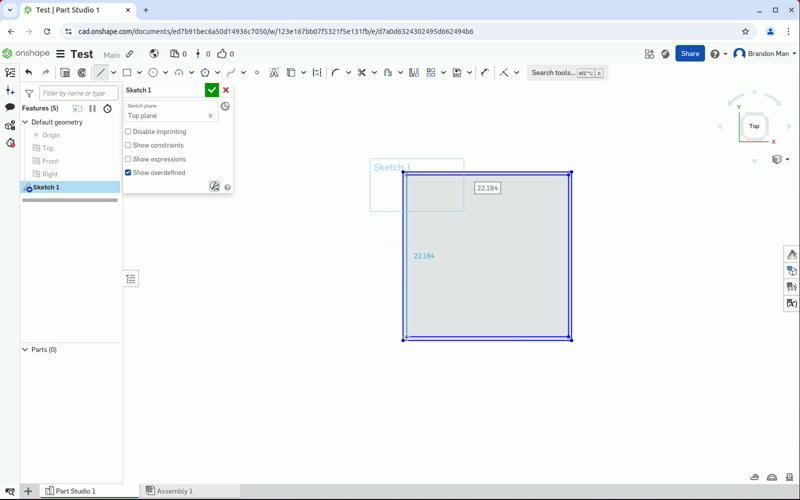
scroll(6)
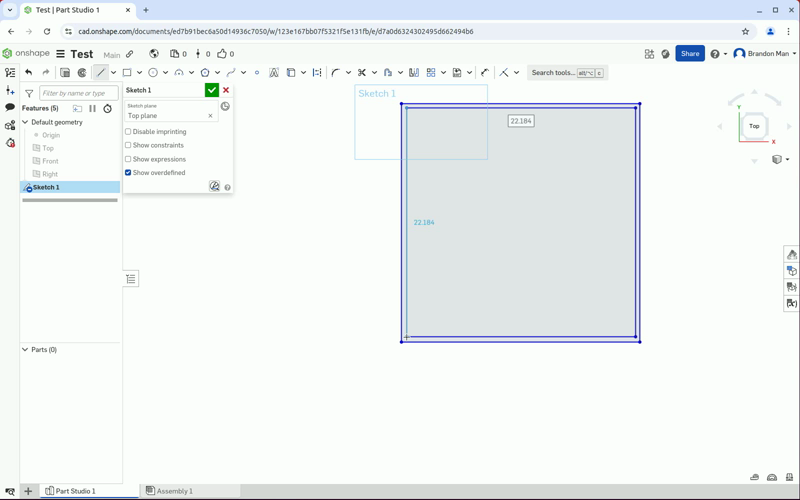
scroll(6)
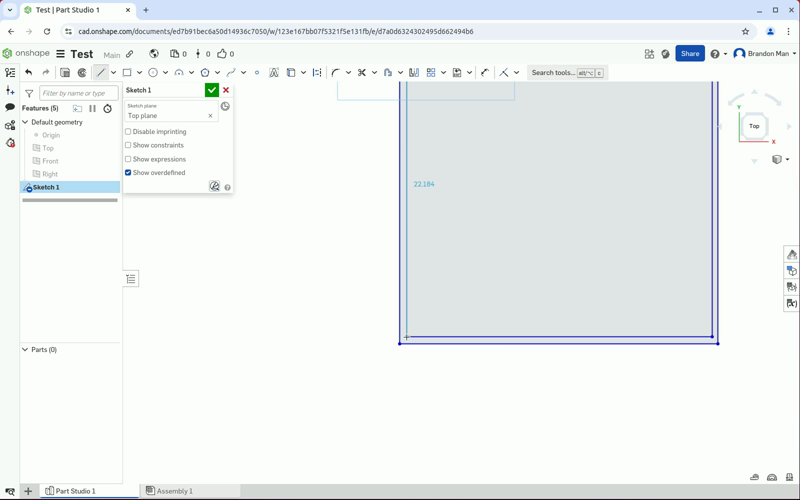
scroll(6)
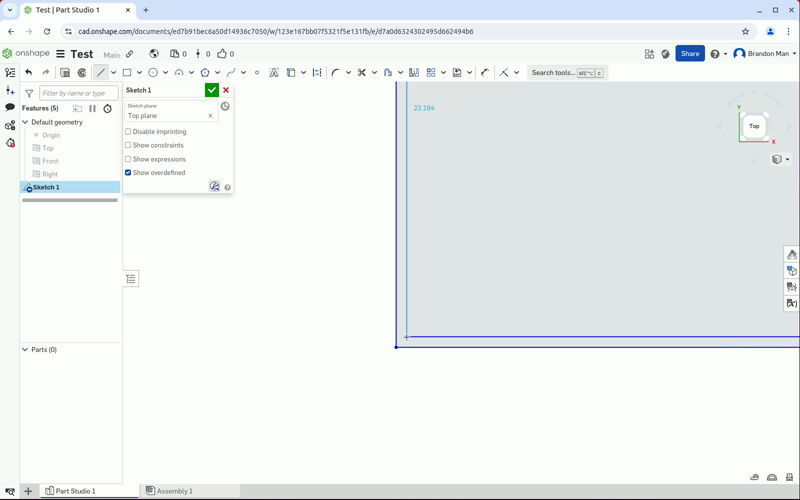
scroll(6)
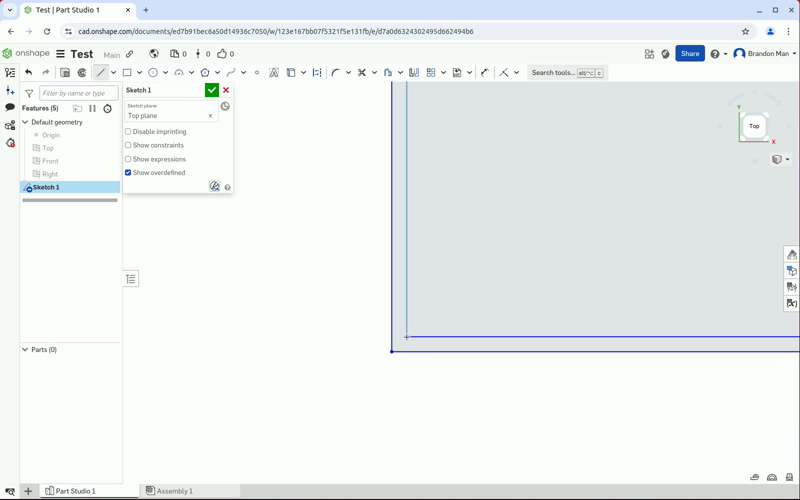
scroll(6)
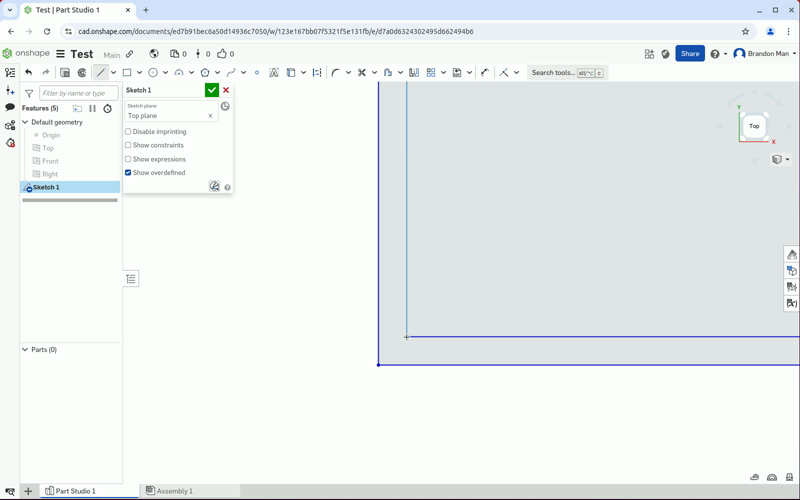
key_up(shift)
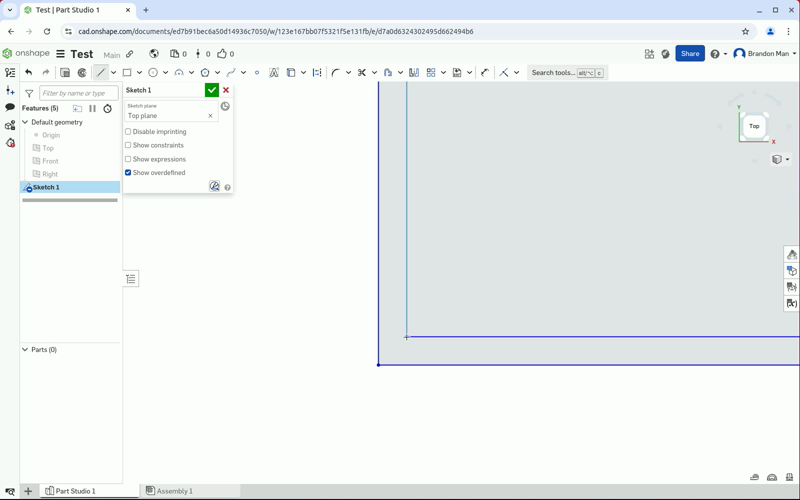
click(406, 336)
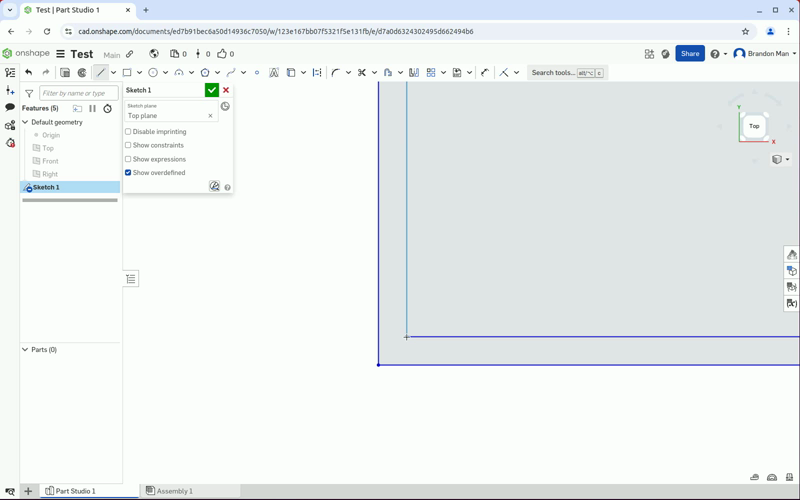
scroll(-6)
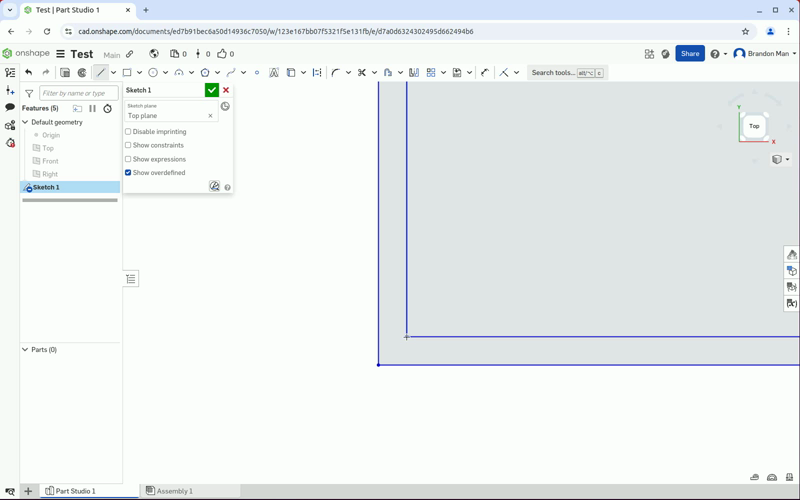
scroll(-6)
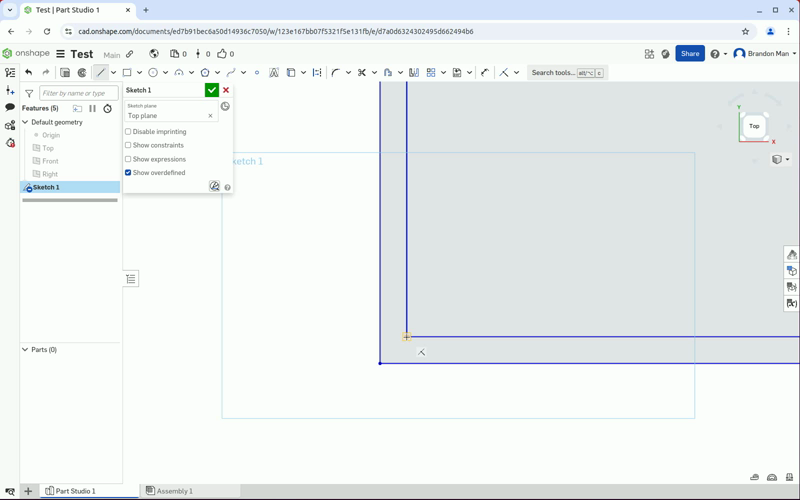
scroll(-6)
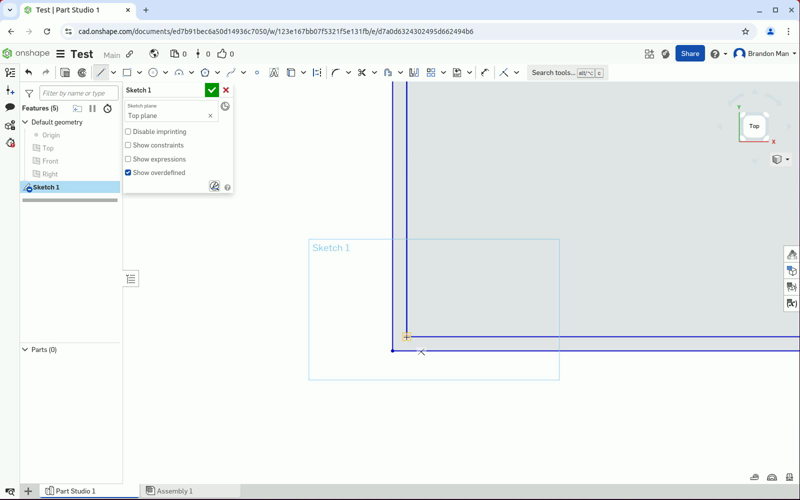
scroll(-6)
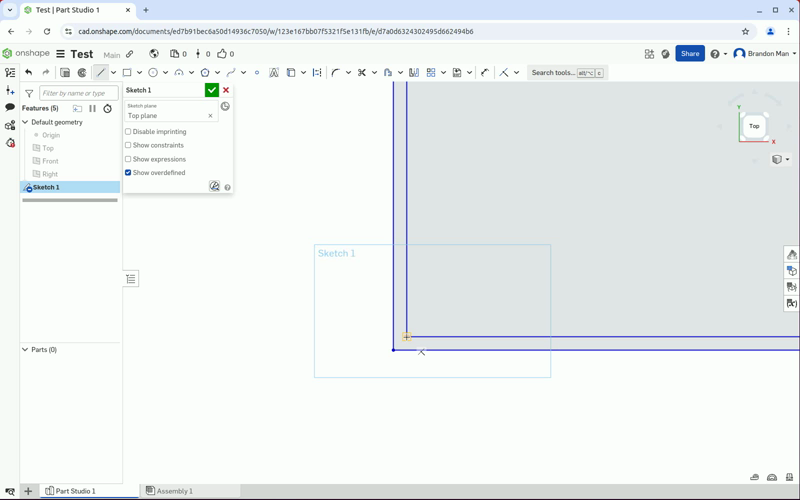
scroll(-6)
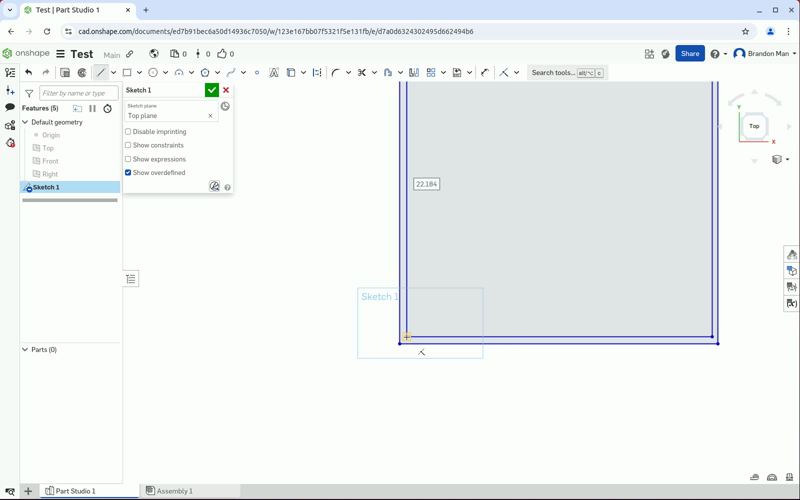
scroll(-6)
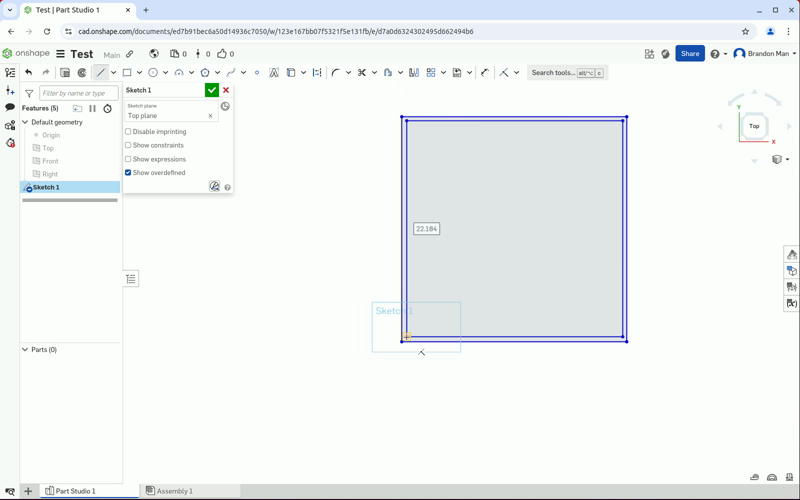
scroll(-6)
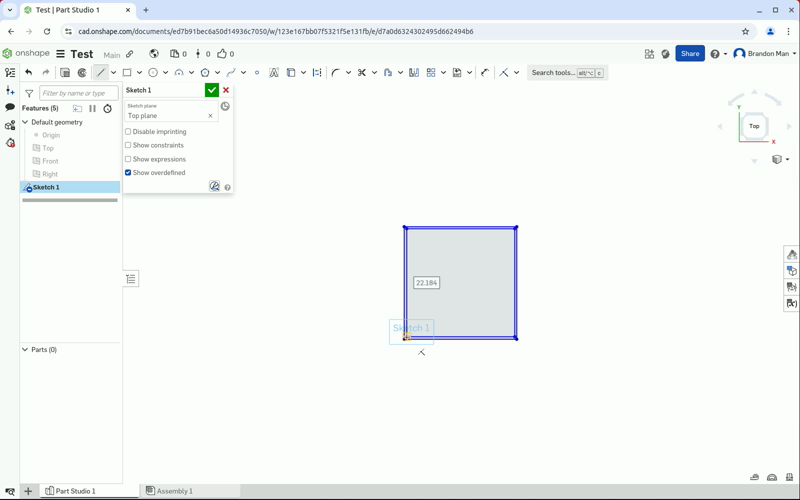
key(esc)
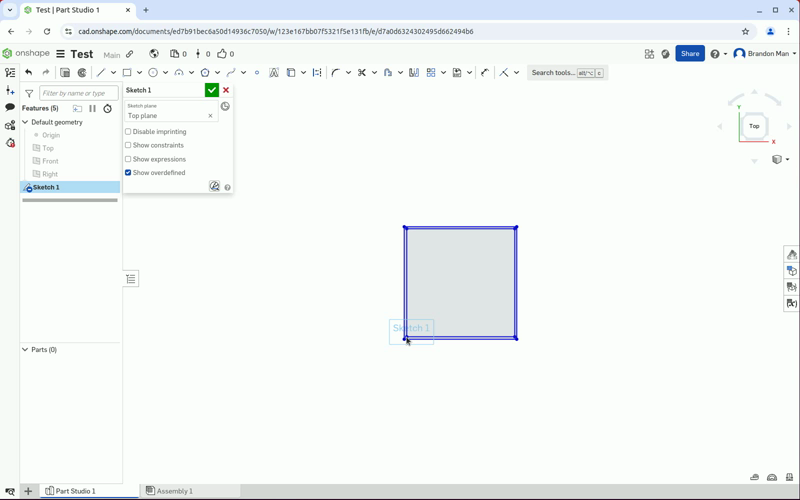
mouse_move(440, 337)
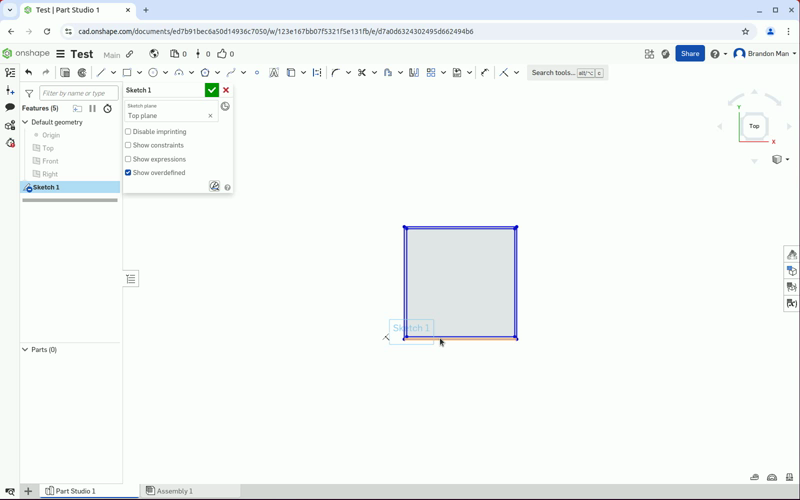
scroll(6)
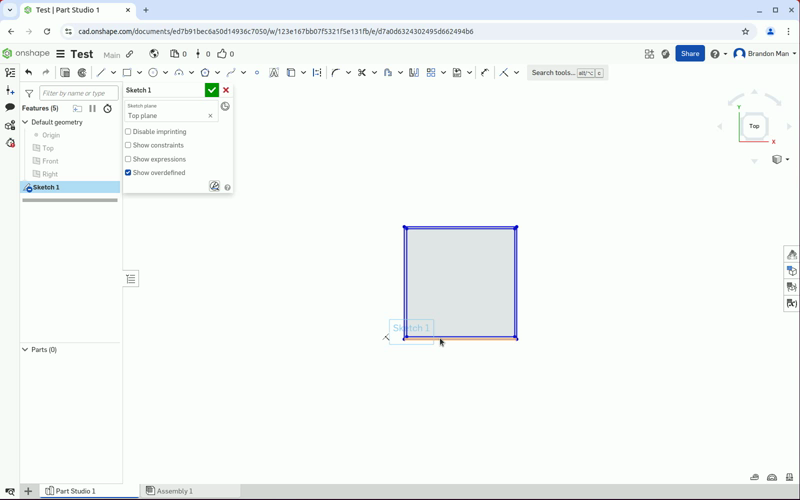
scroll(6)
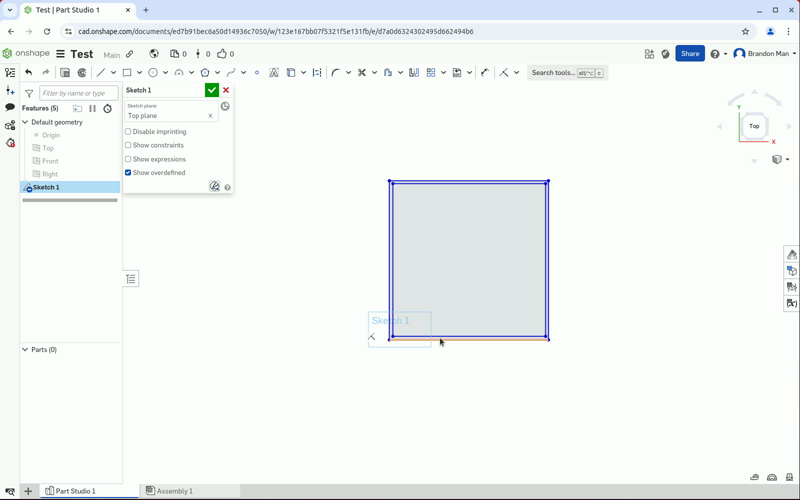
scroll(6)
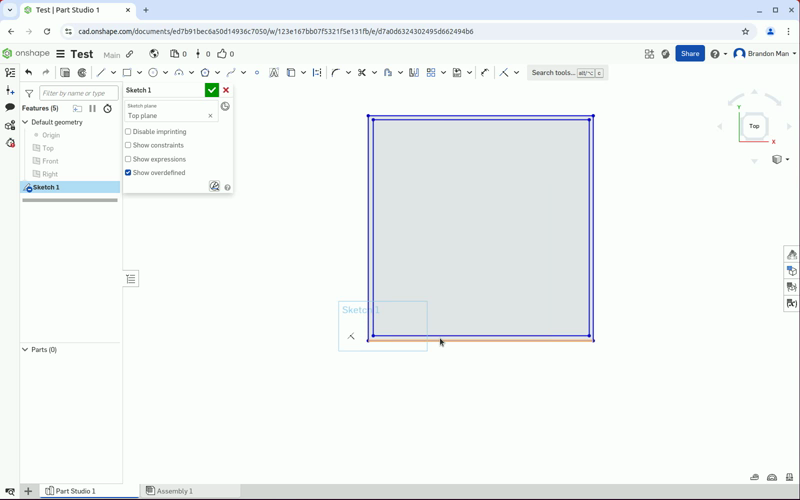
scroll(6)
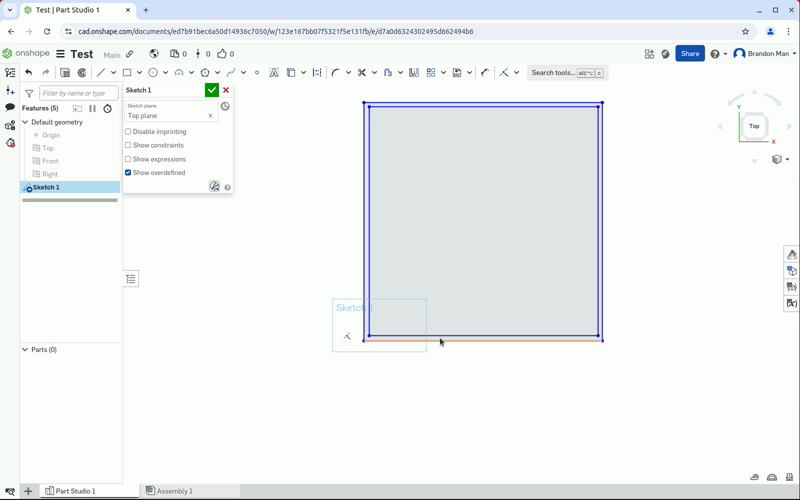
scroll(6)
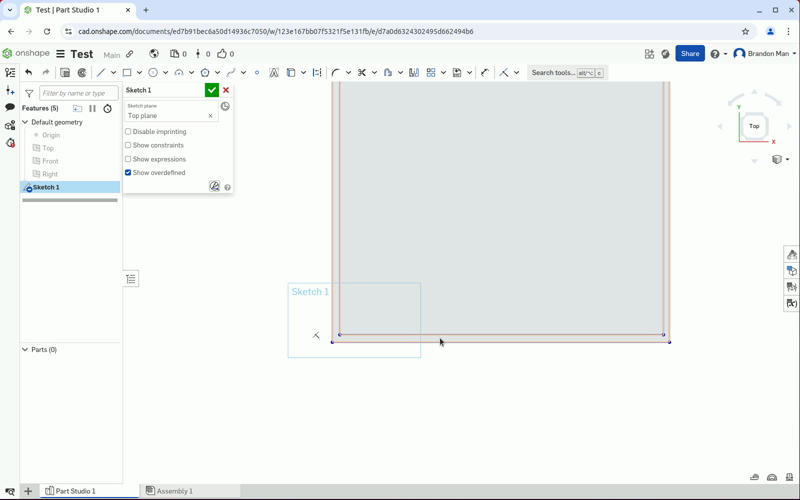
scroll(6)
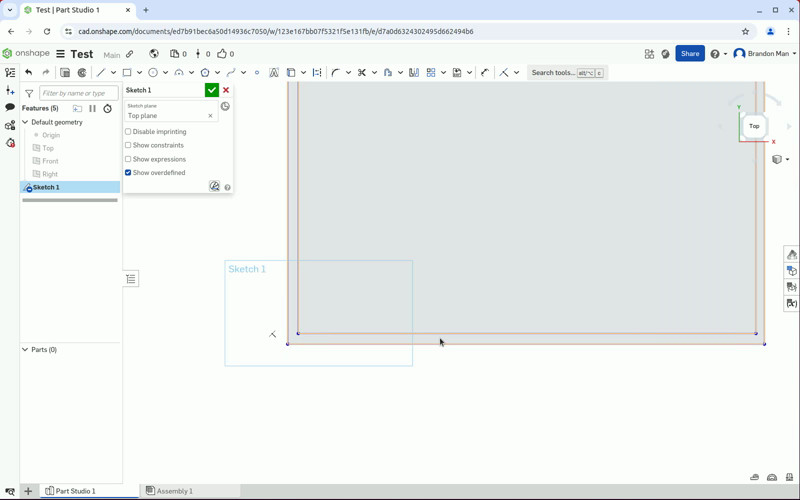
scroll(6)
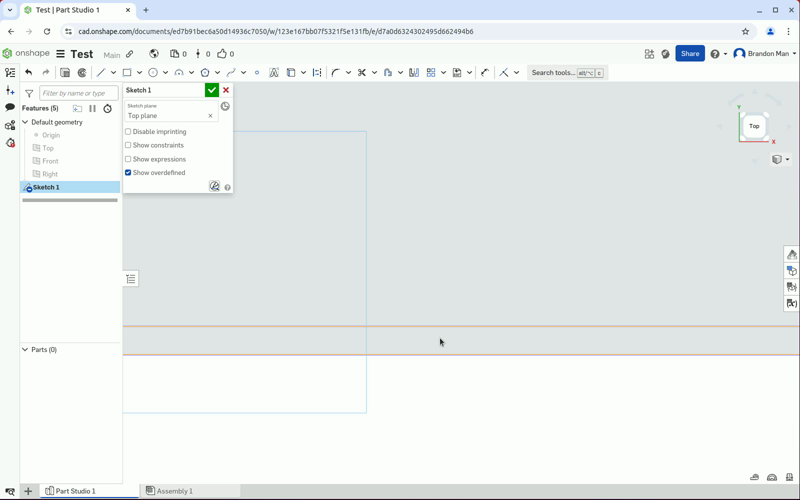
click(440, 337)
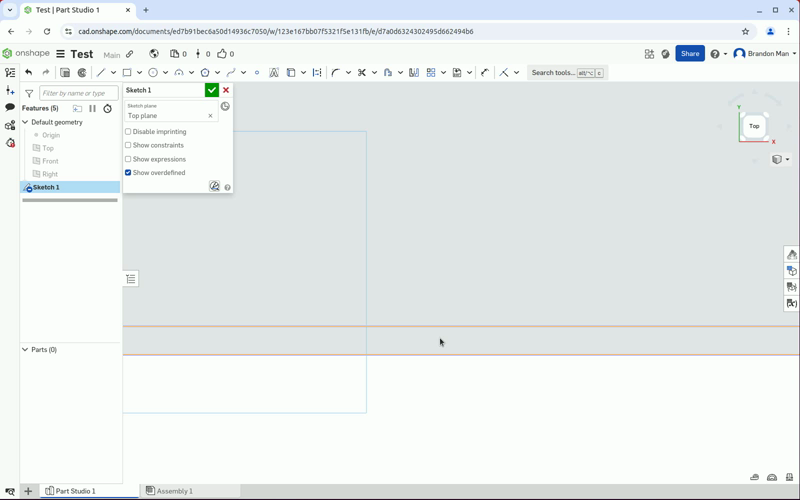
scroll(-6)
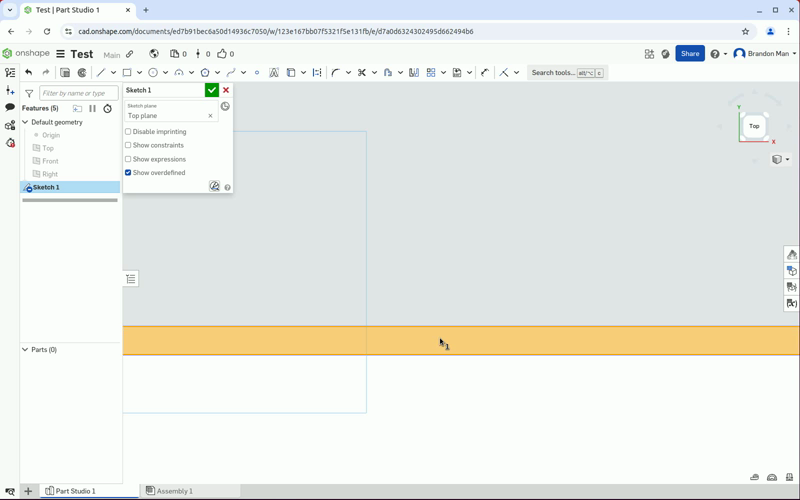
scroll(-6)
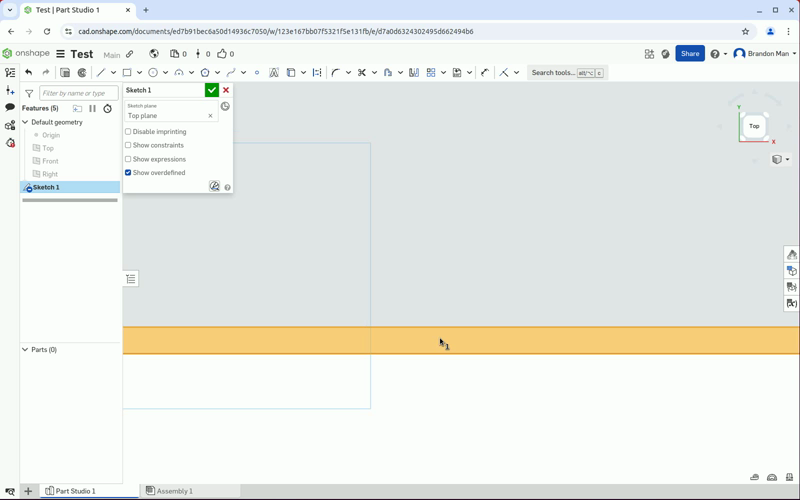
scroll(-6)
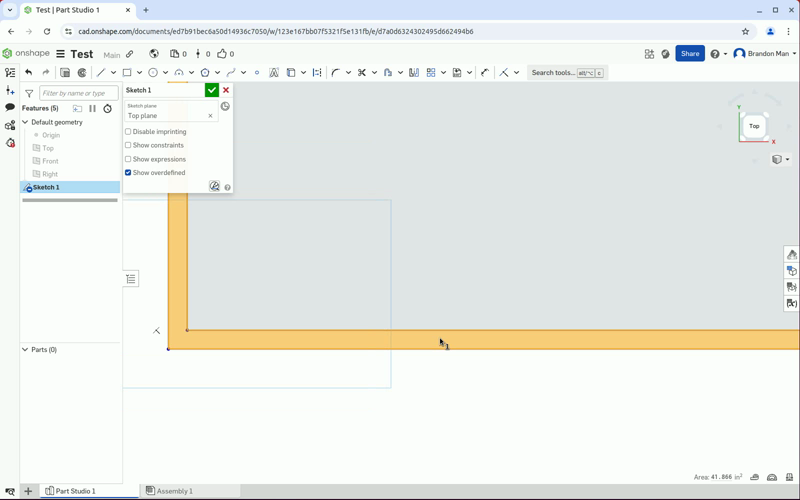
scroll(-6)
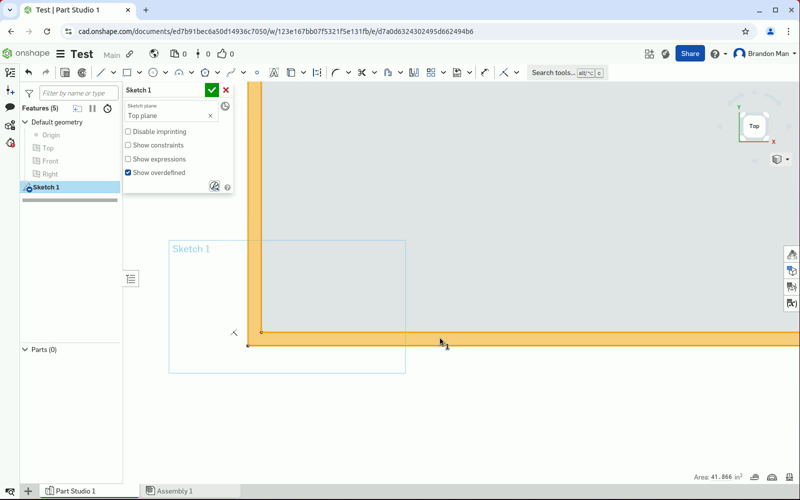
scroll(-6)
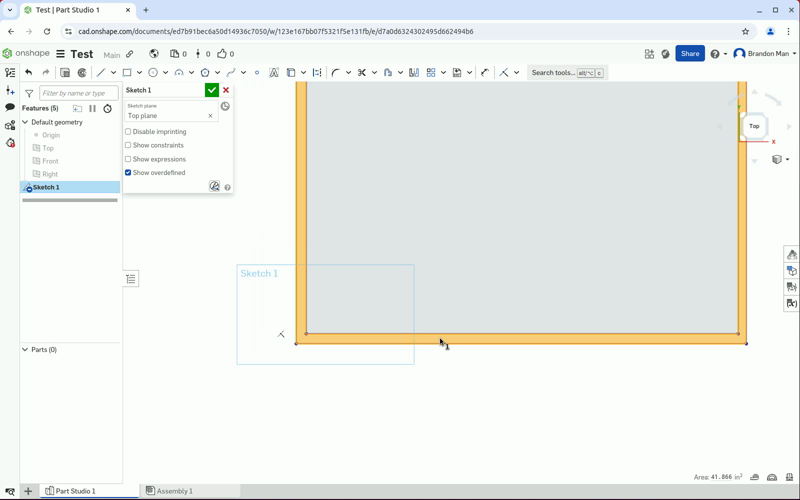
scroll(-6)
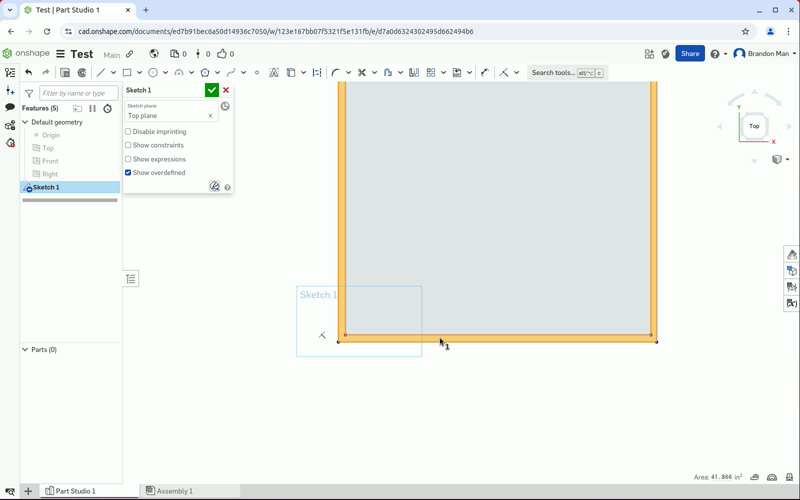
scroll(-6)
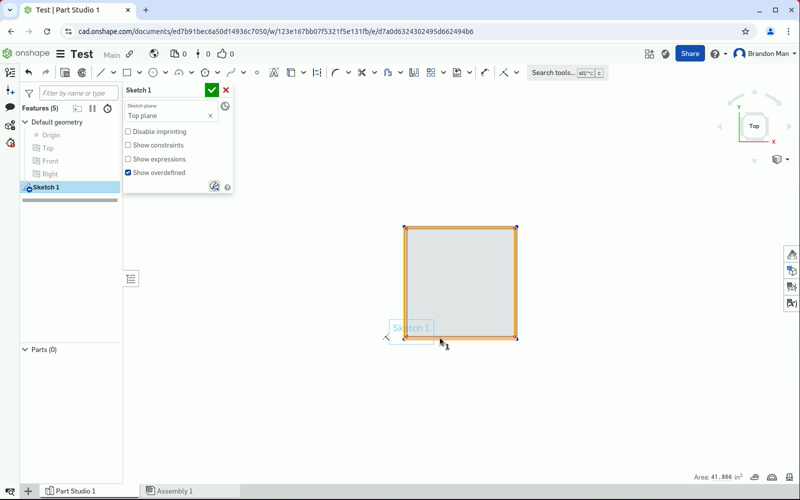
mouse_move(73, 352)
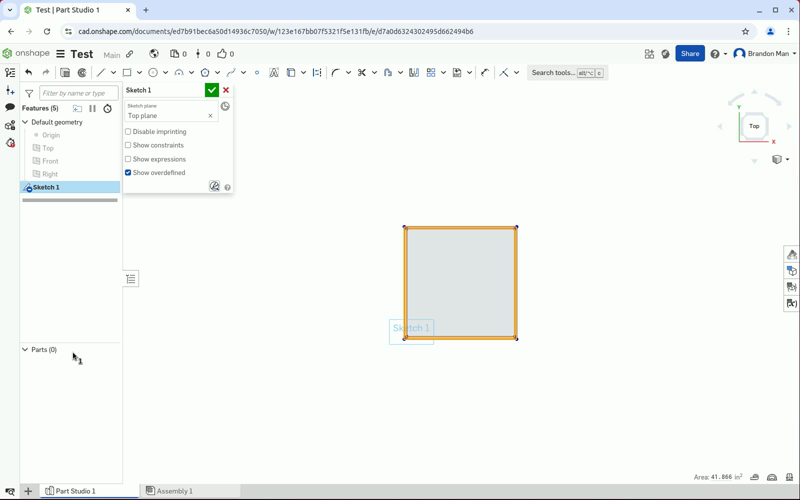
key(shift+y)
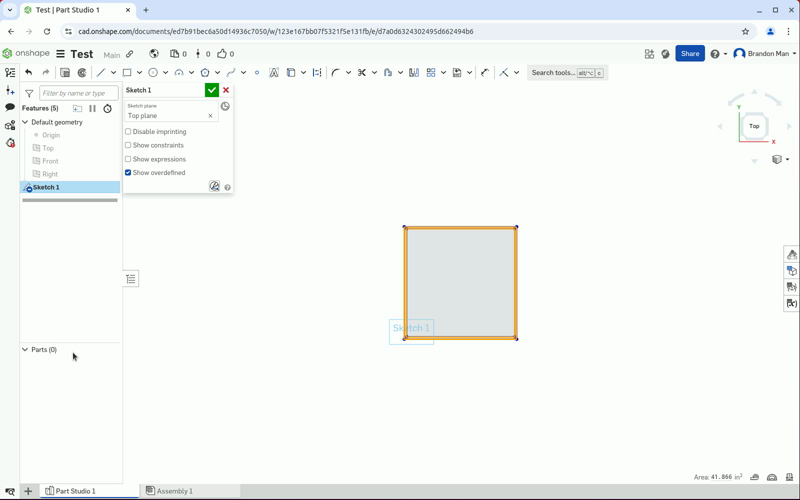
key(shift+e)
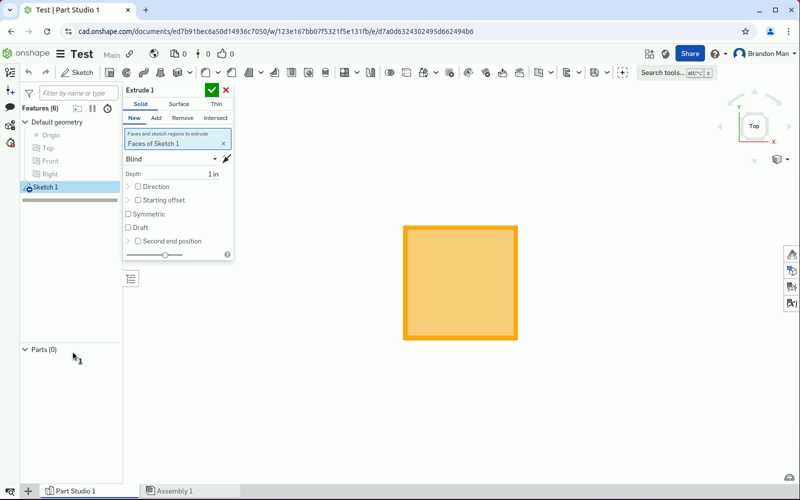
mouse_move(143, 106)
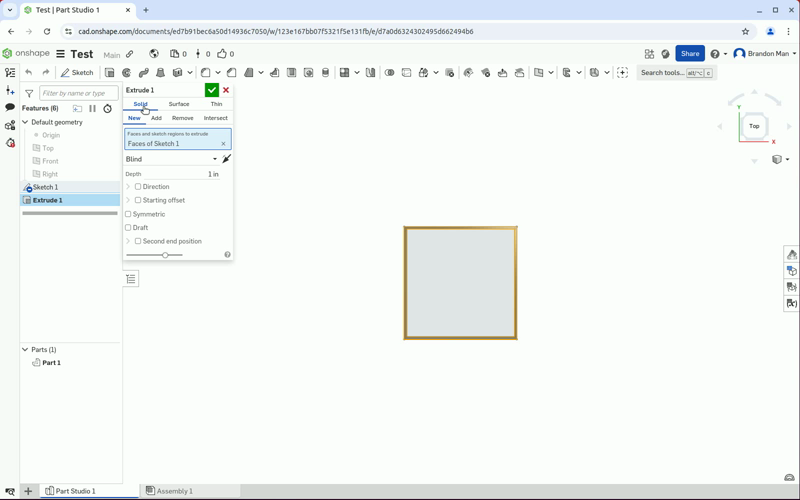
click(143, 106)
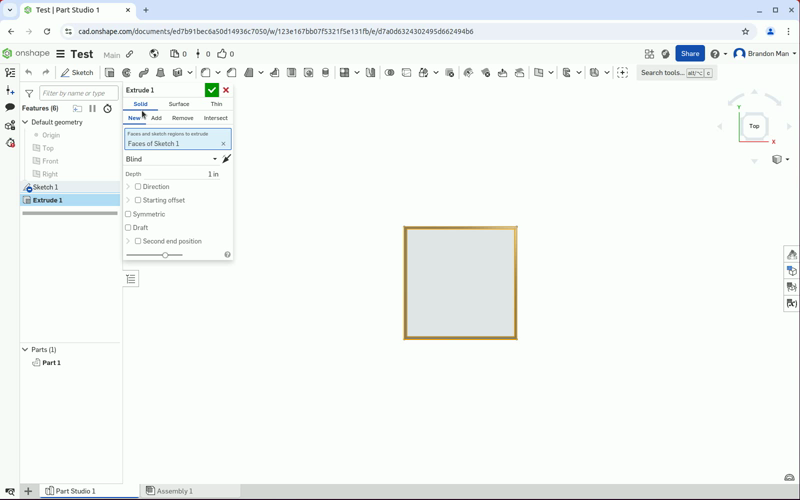
mouse_move(137, 120)
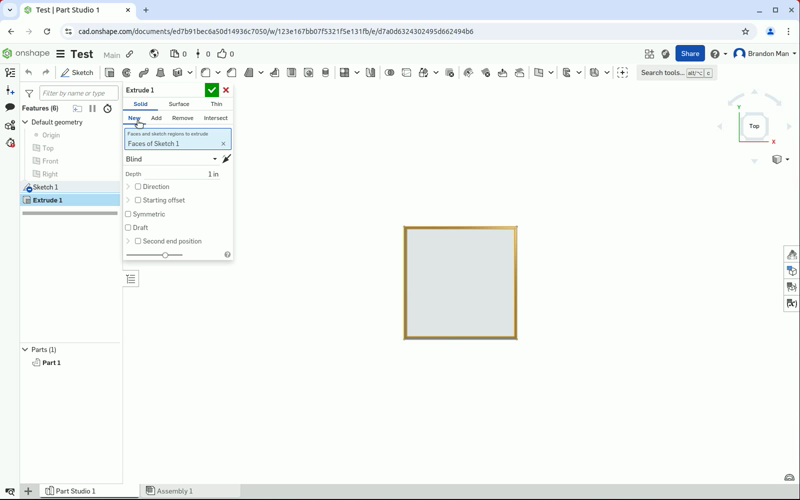
click(137, 120)
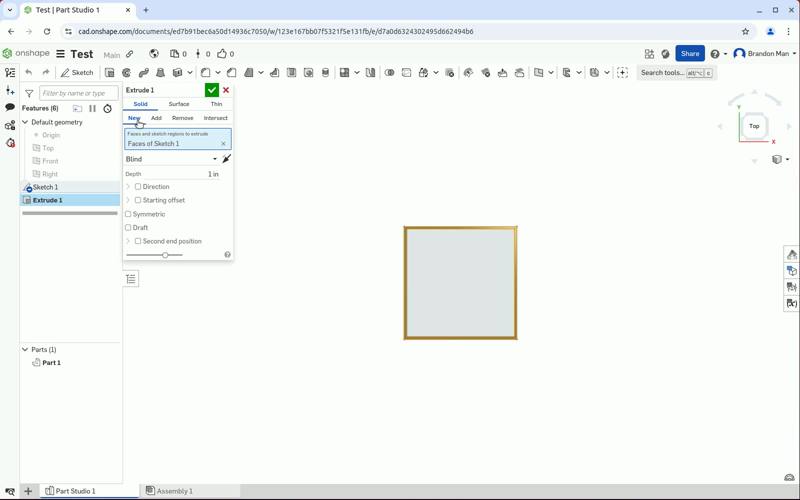
key(tab, 4)
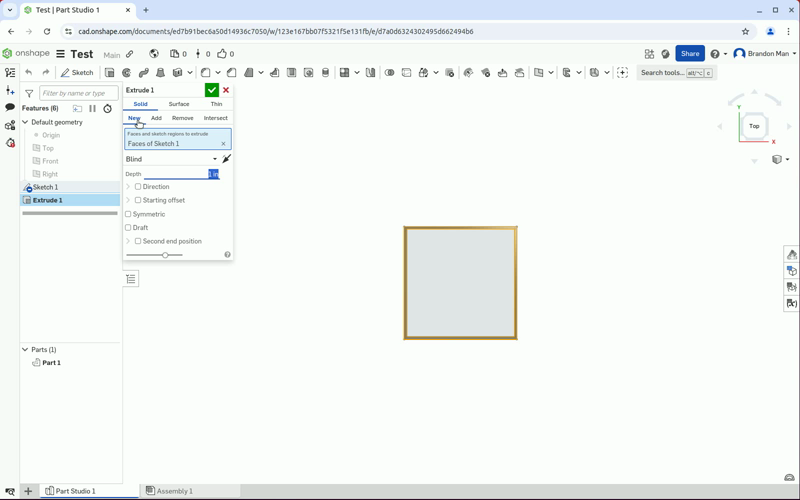
text(23.108)
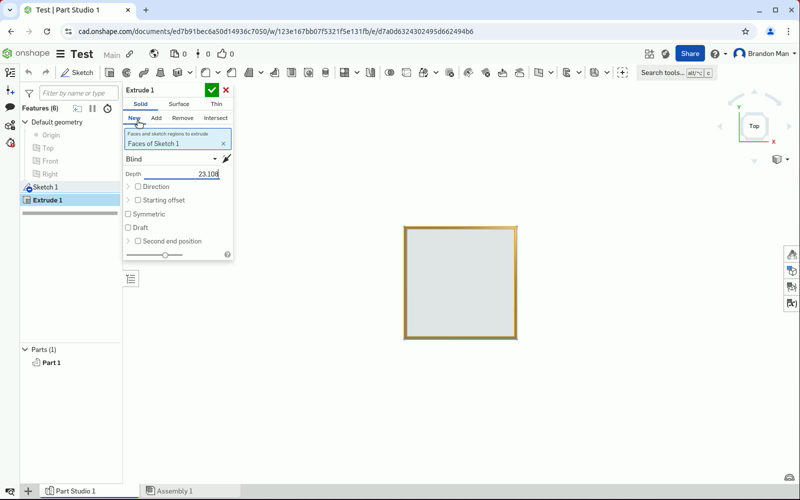
key(enter)
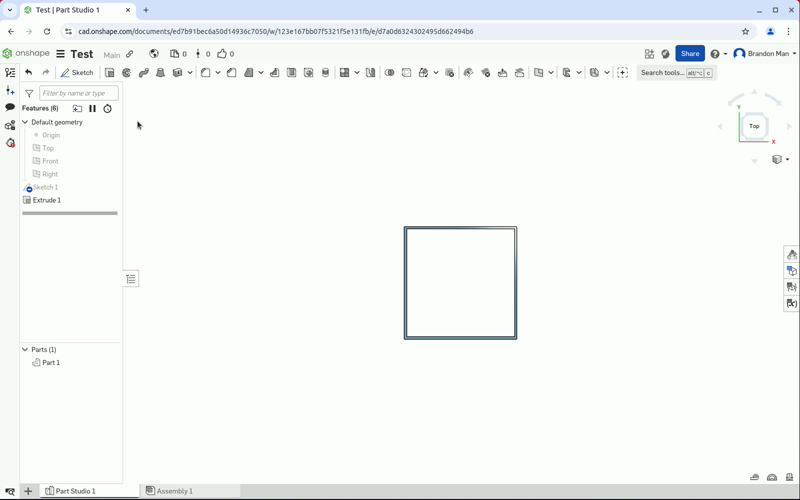
key(shift+h)
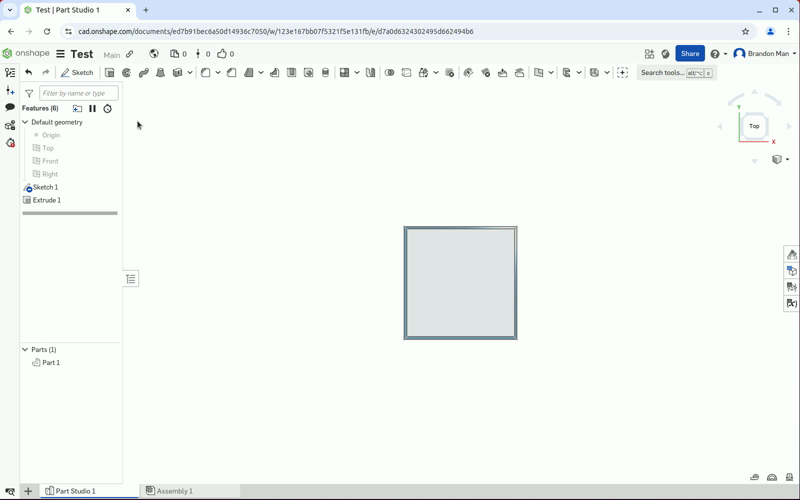
key(shift+h)
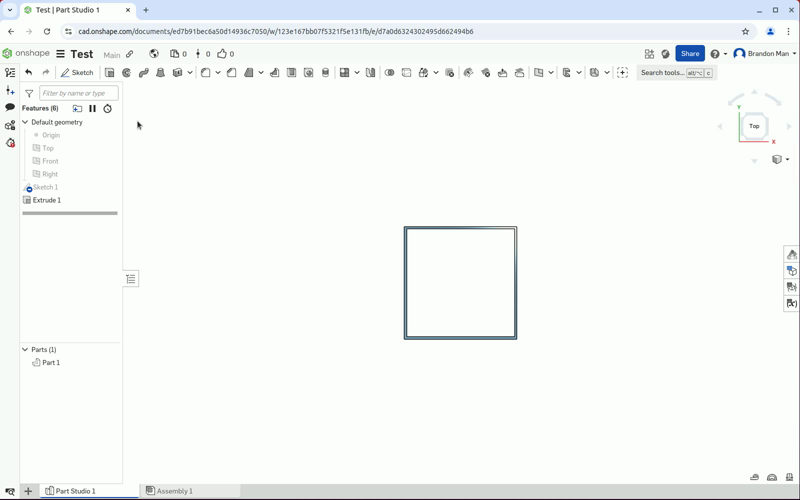
mouse_move(73, 189)
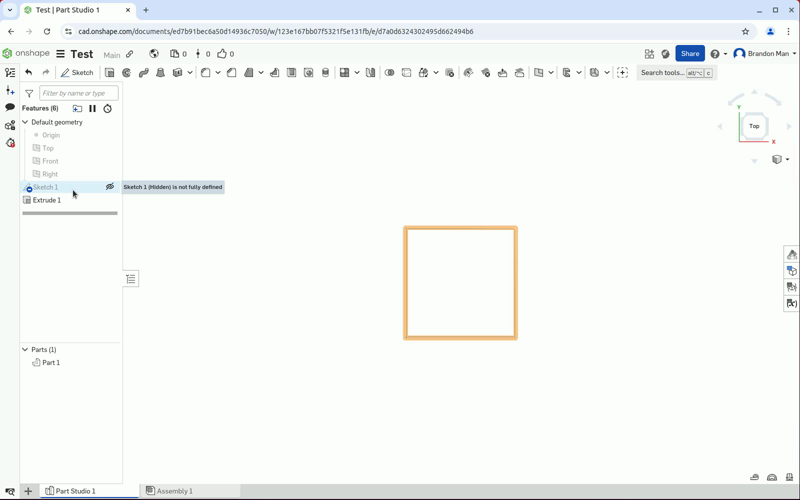
click(73, 189)
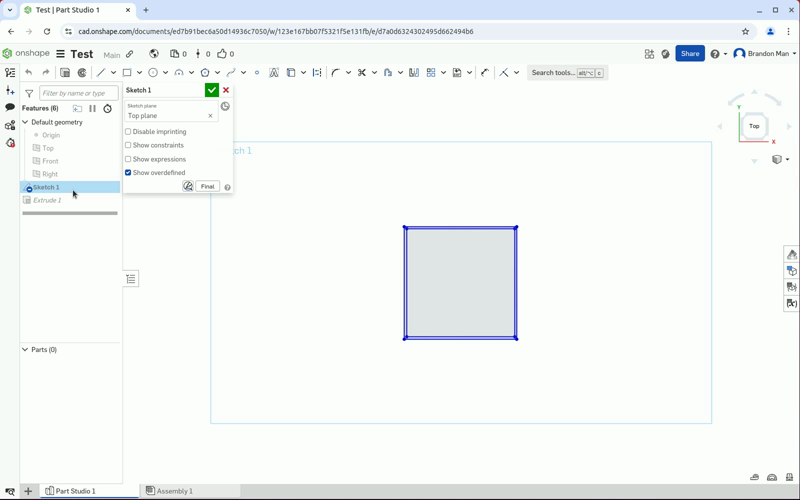
mouse_move(229, 92)
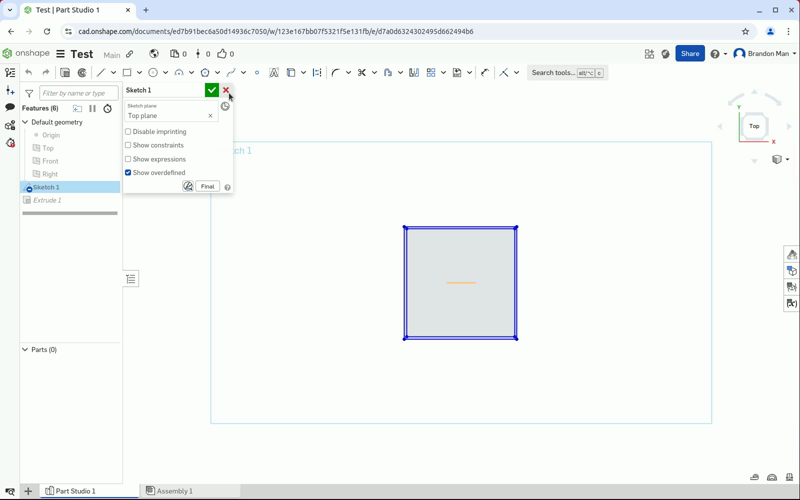
click(229, 92)
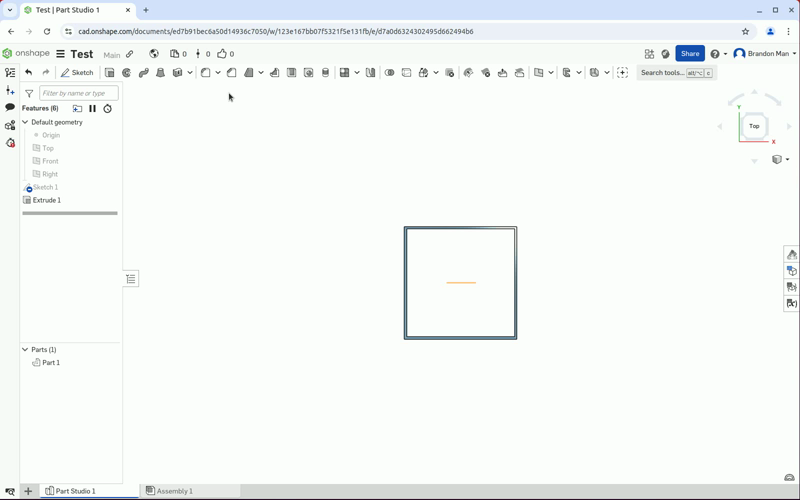
mouse_move(73, 352)
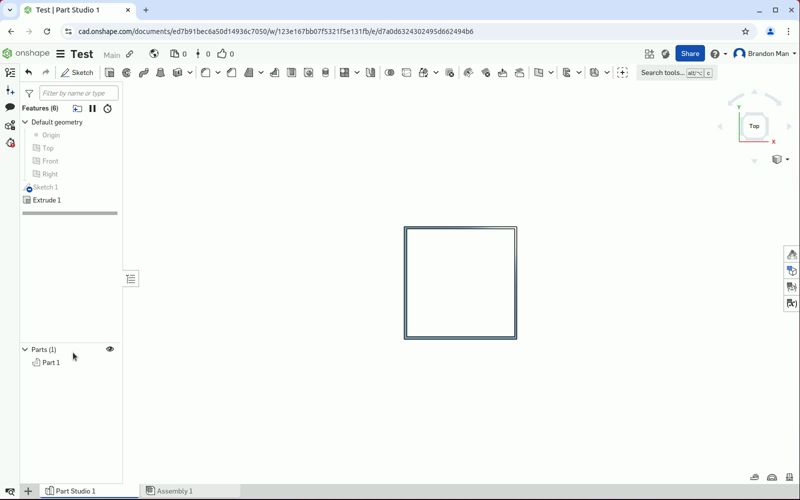
key(y)
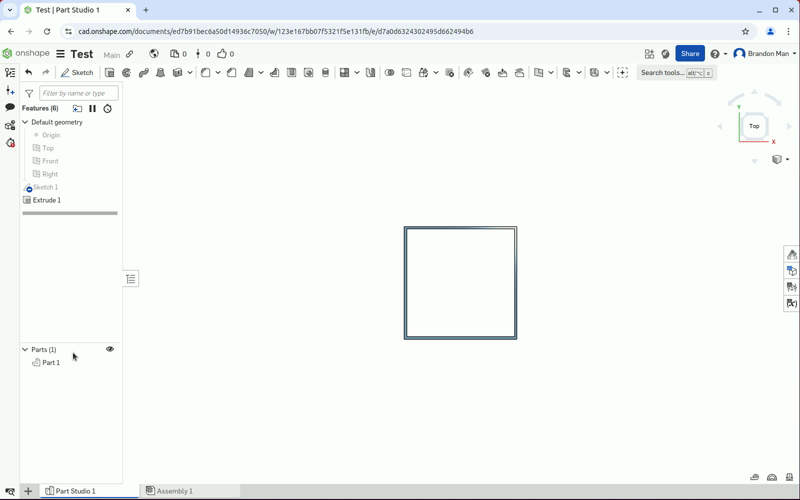
key(shift+p)
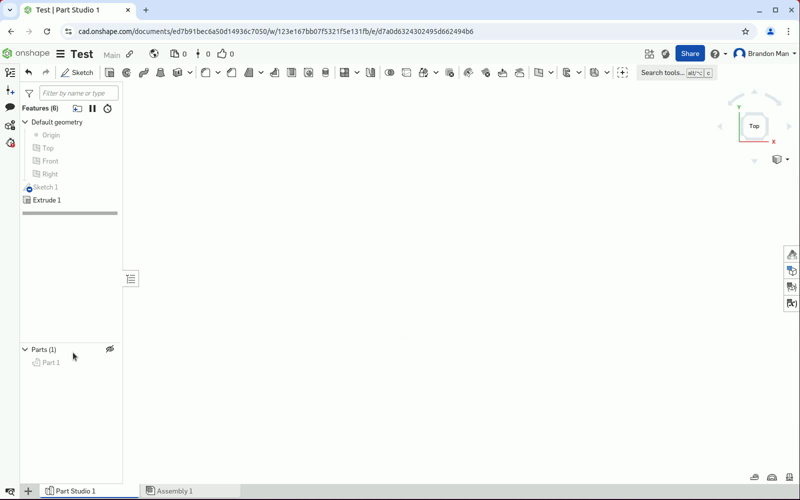
key(space)
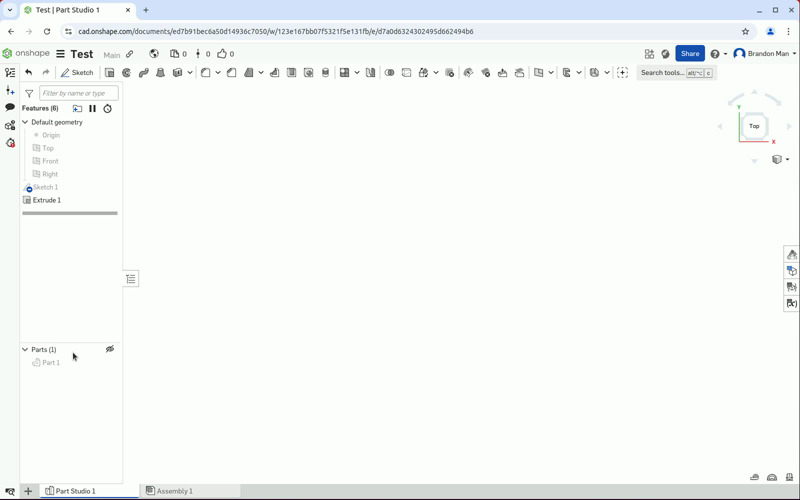
key_down(shift)
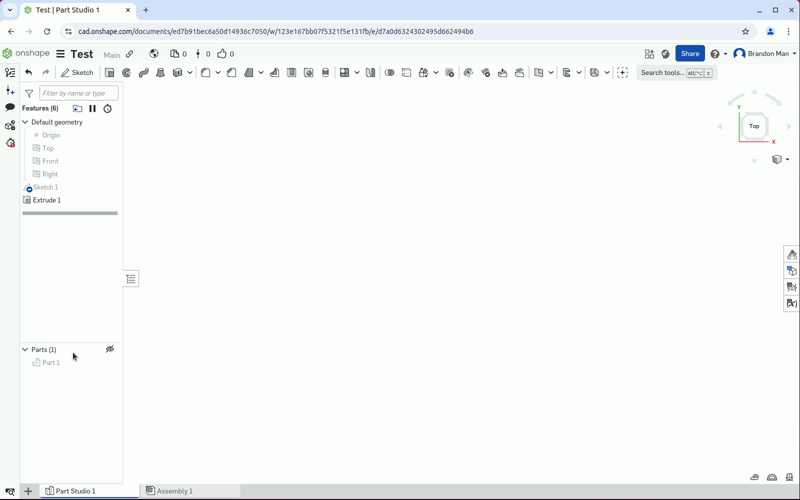
key(up)
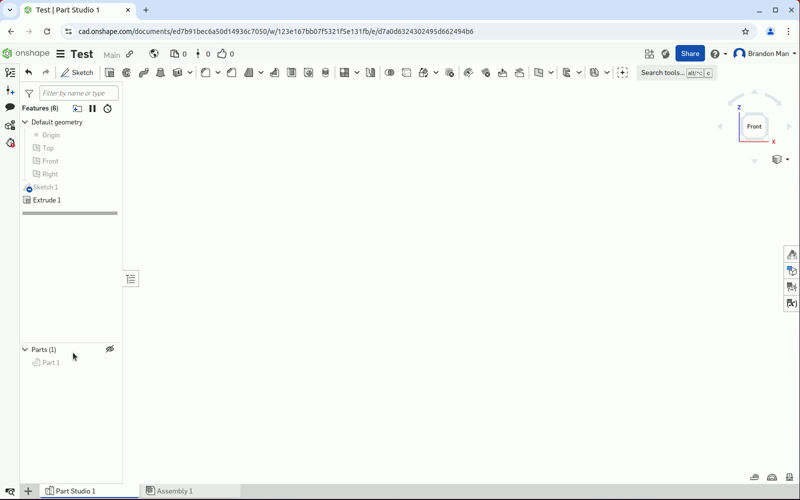
key_up(shift)
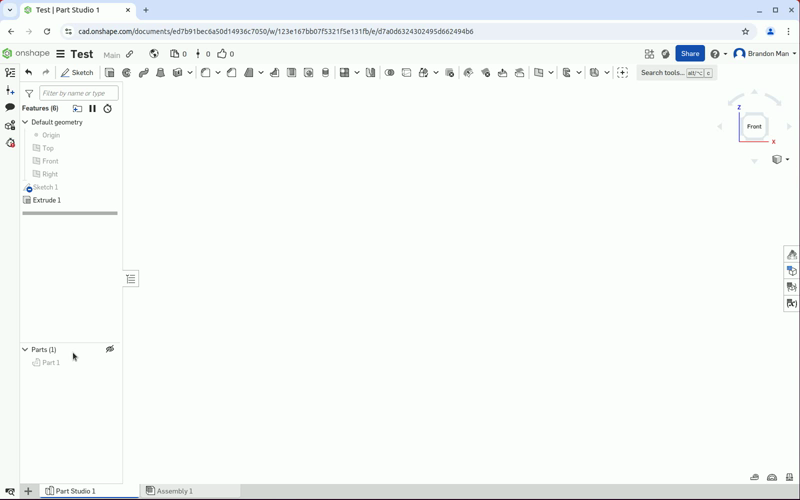
mouse_move(73, 352)
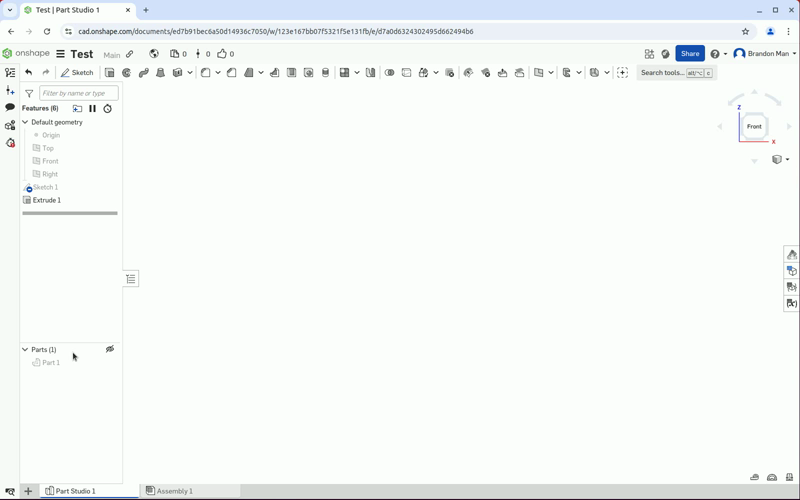
key(shift+y)
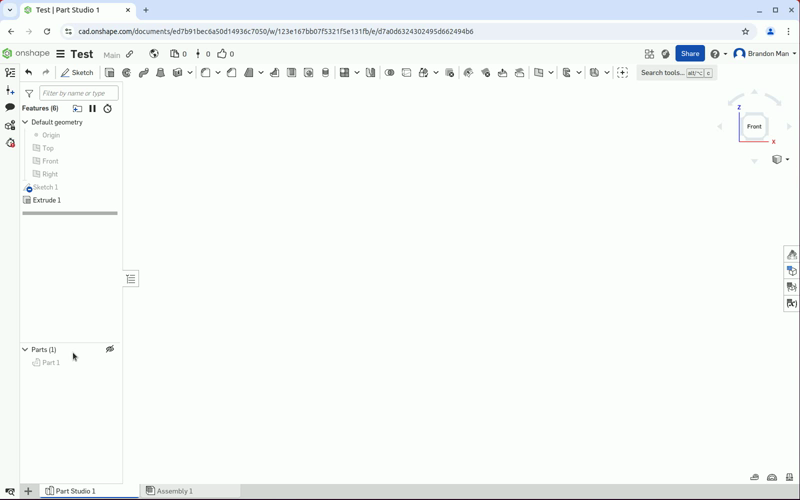
key(shift+s)
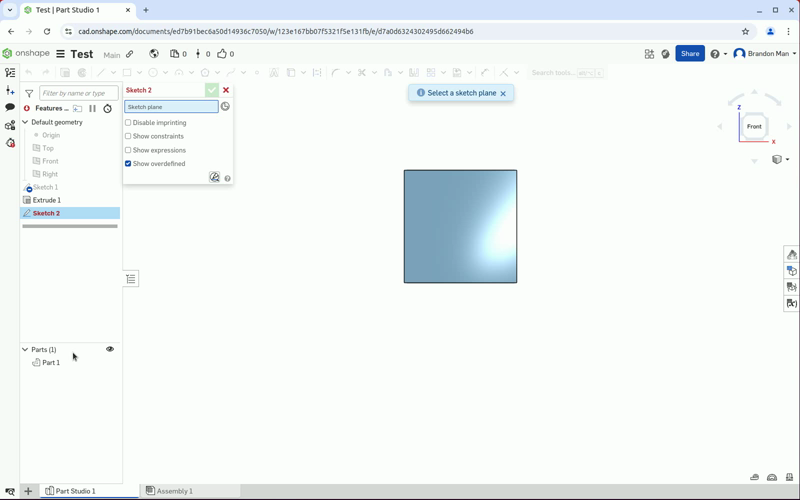
mouse_move(73, 163)
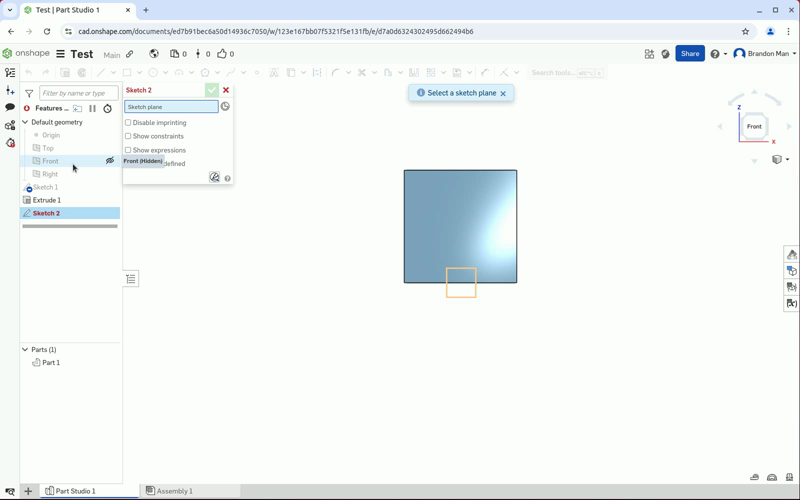
click(73, 163)
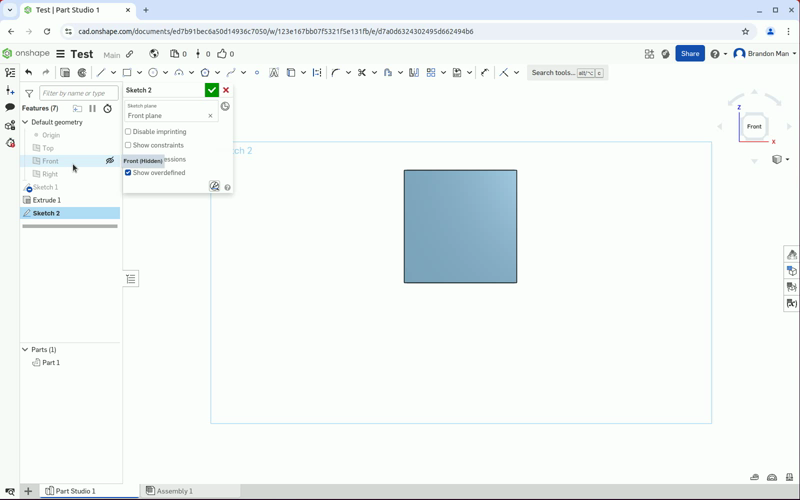
mouse_move(73, 352)
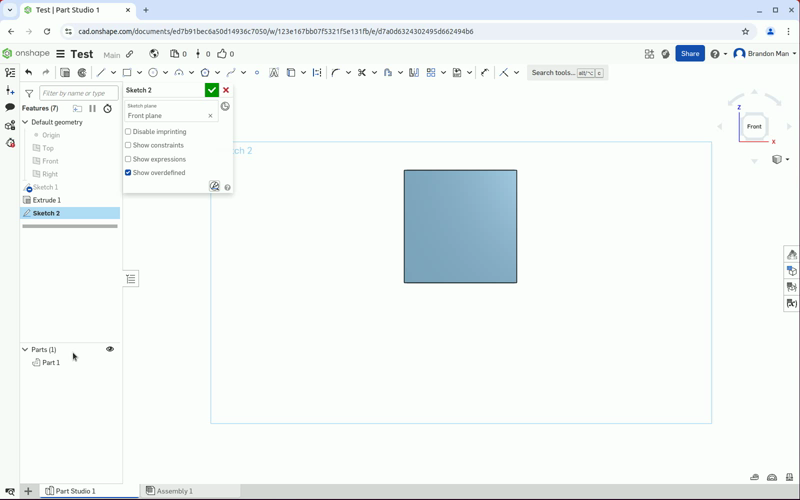
key(y)
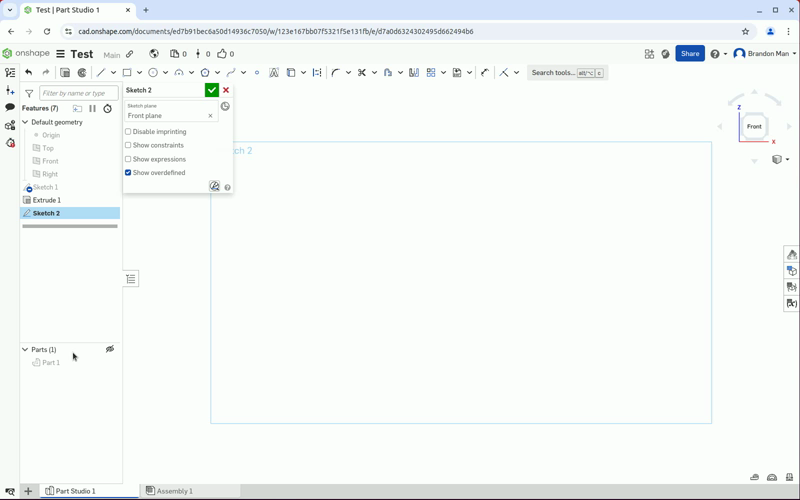
key(l)
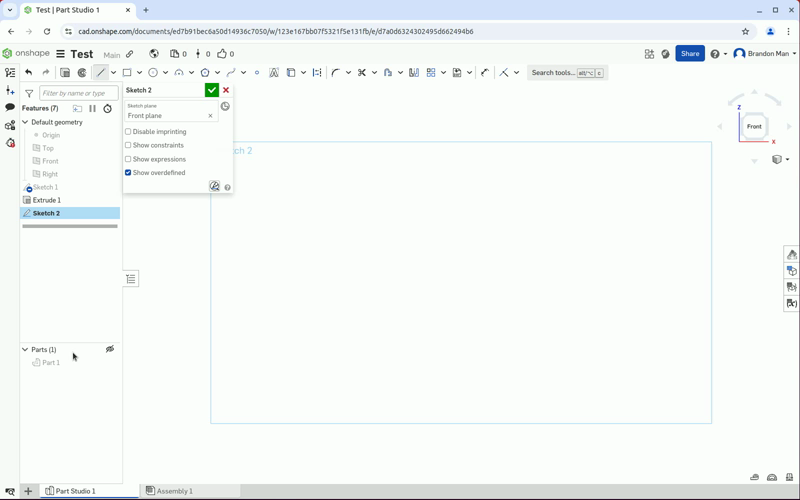
key_down(shift)
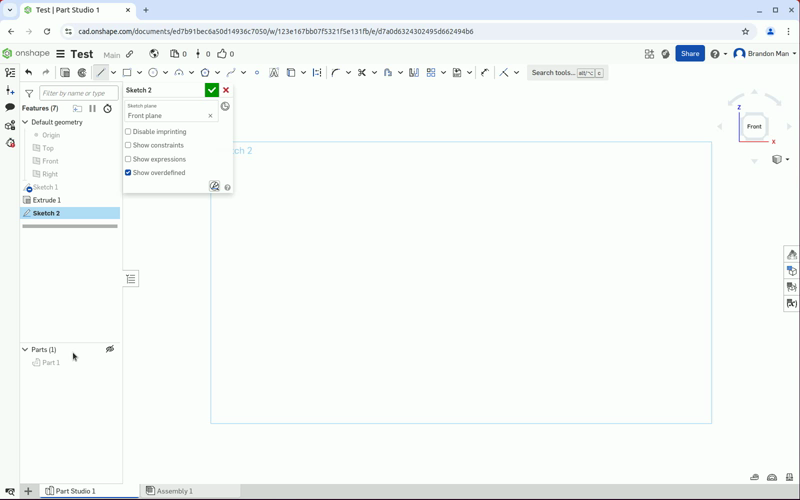
mouse_move(406, 280)
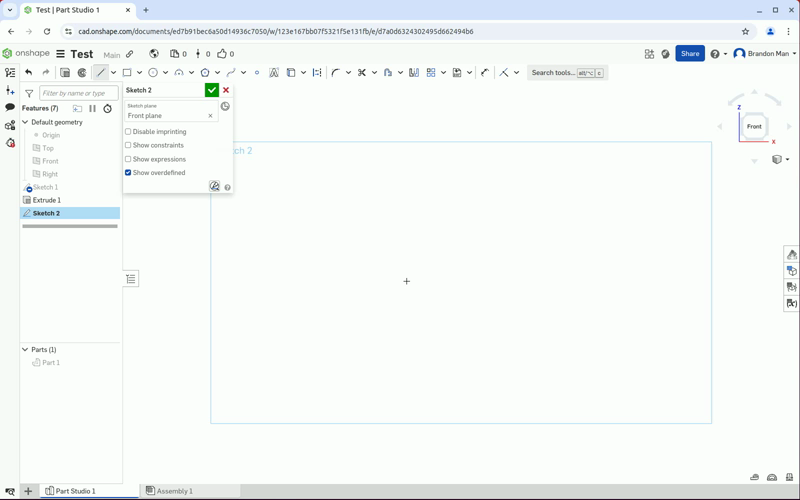
click(406, 280)
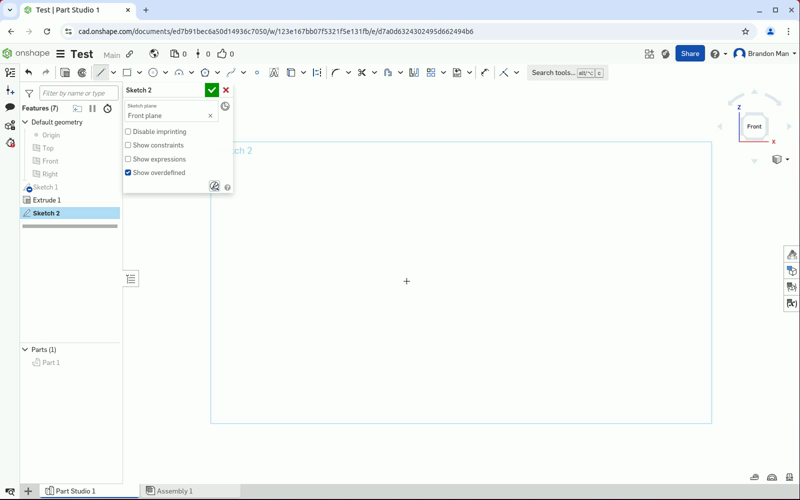
key_up(shift)
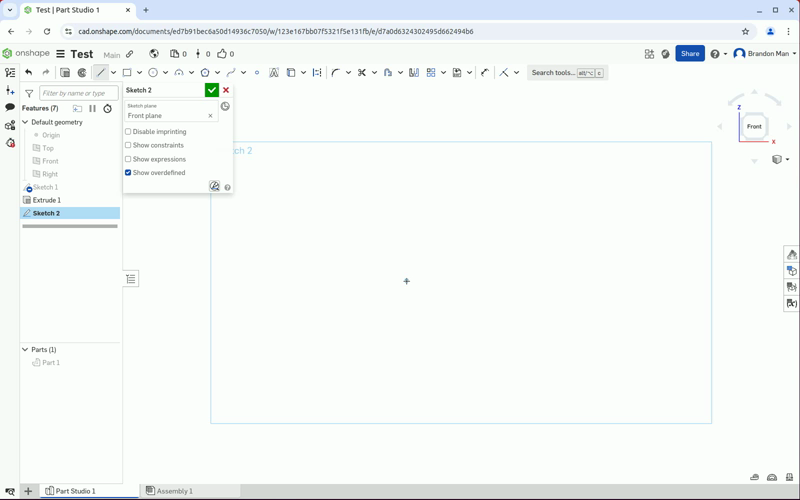
key_down(shift)
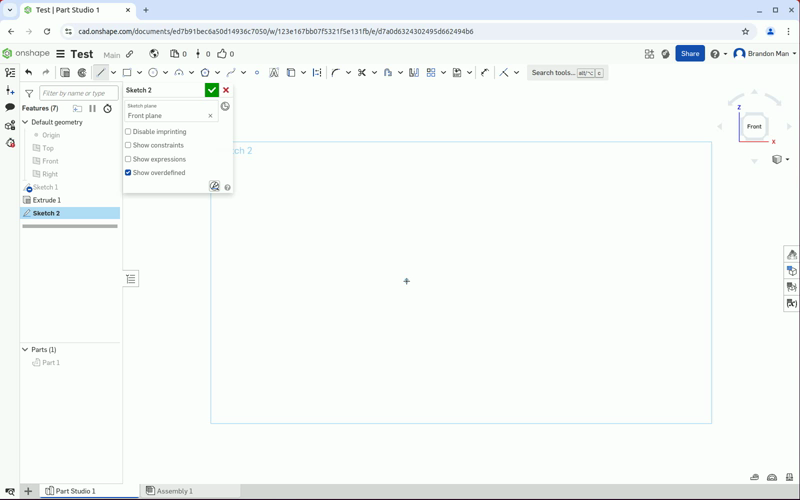
mouse_move(516, 280)
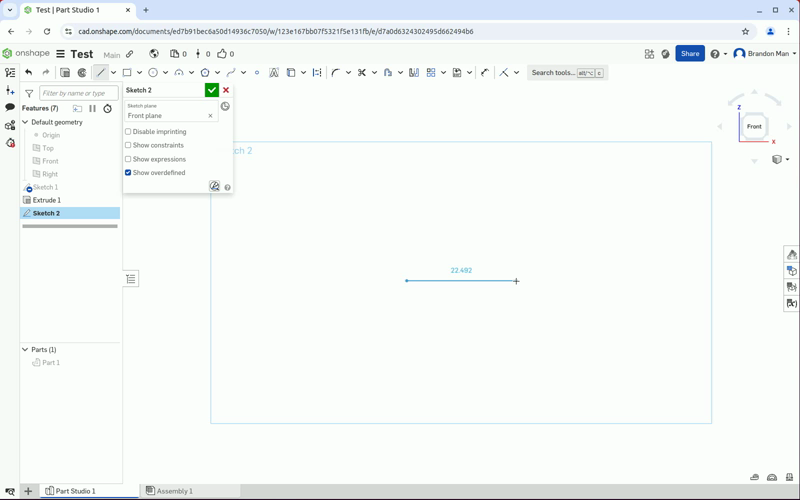
click(516, 280)
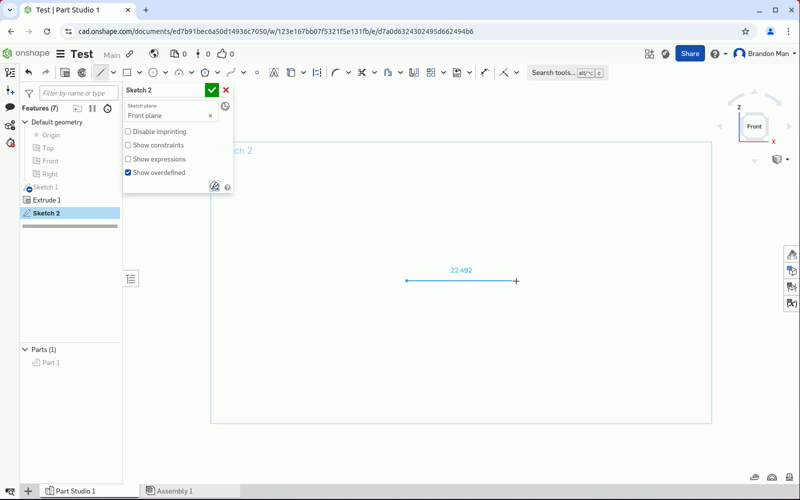
key_up(shift)
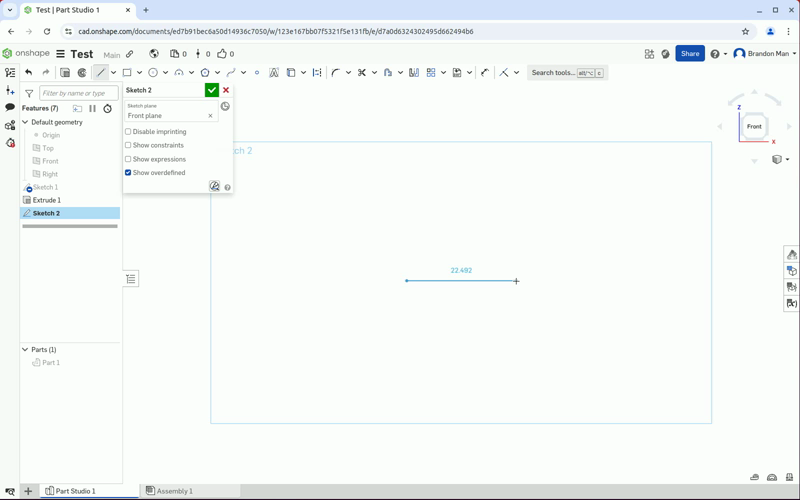
key_down(shift)
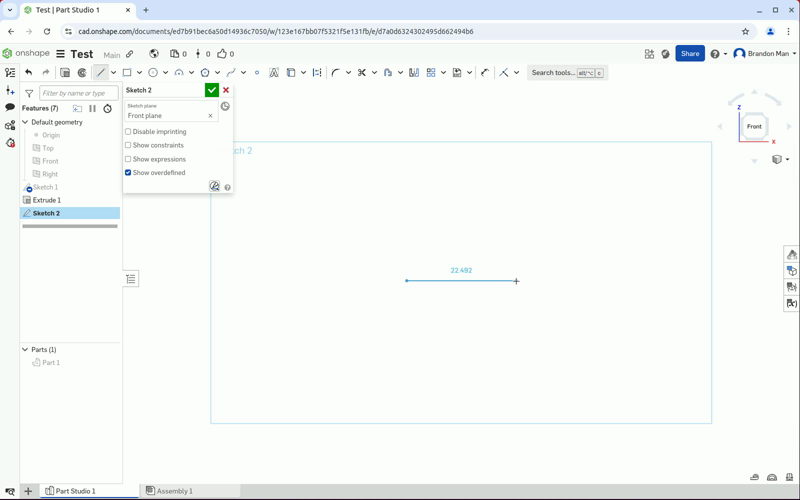
mouse_move(516, 171)
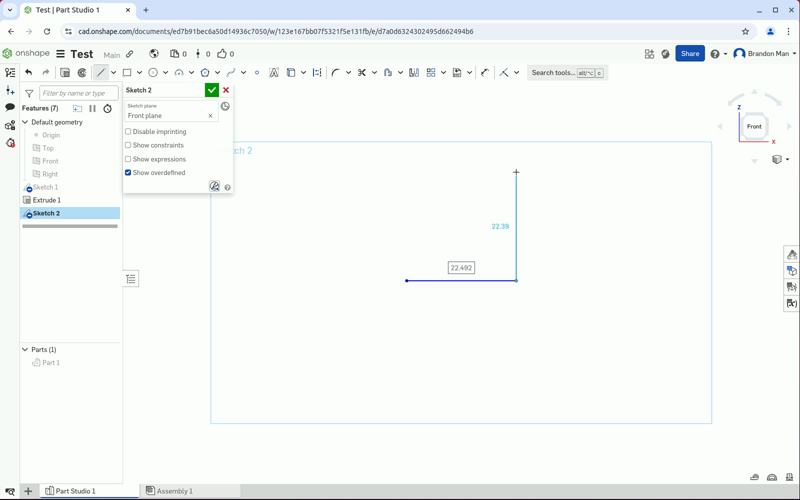
click(516, 171)
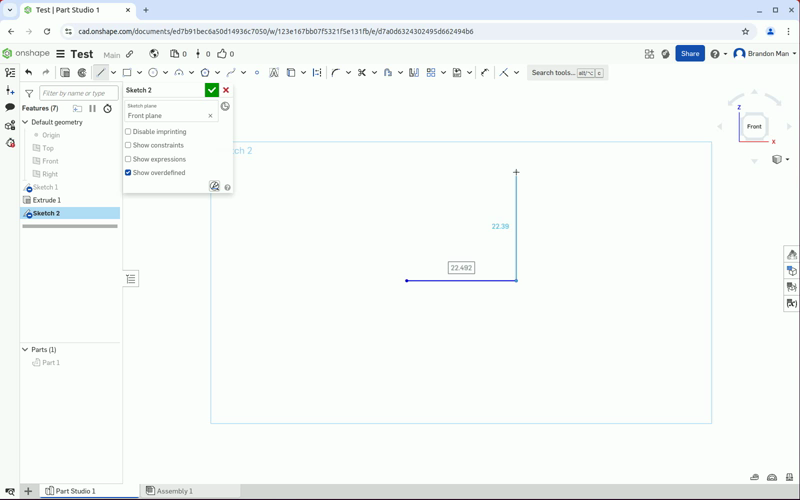
key_up(shift)
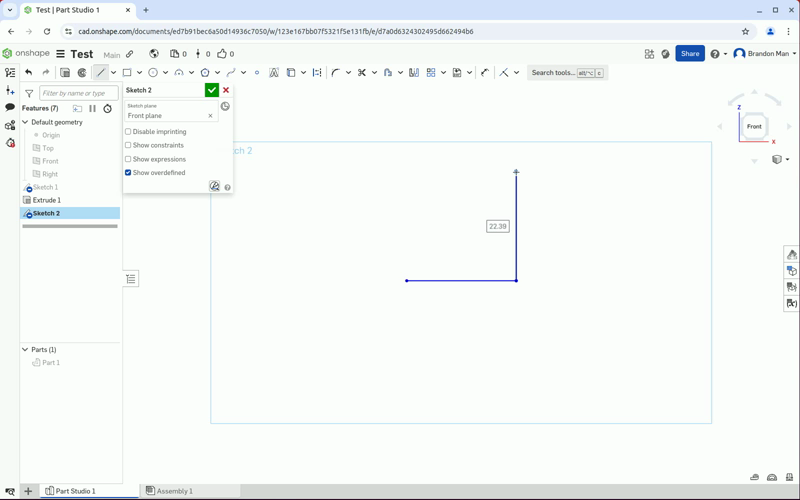
key_down(shift)
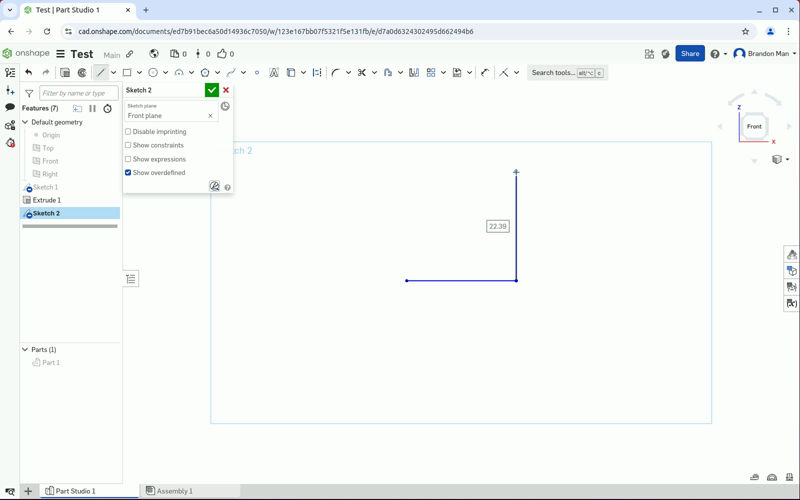
mouse_move(406, 171)
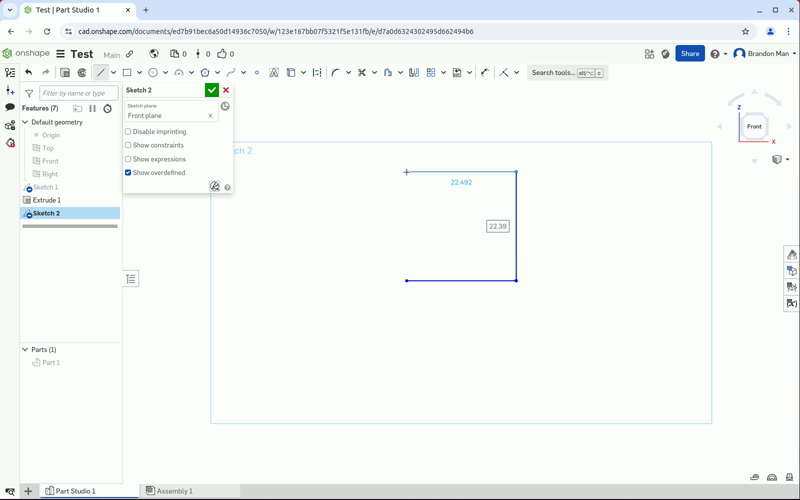
click(406, 171)
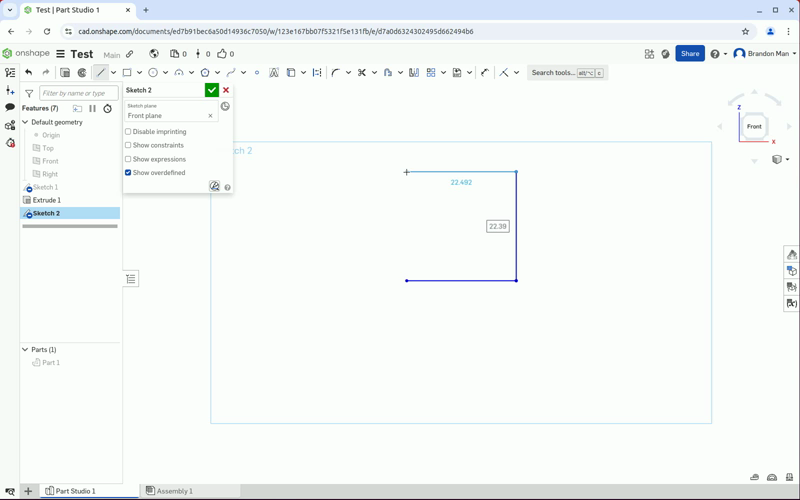
key_up(shift)
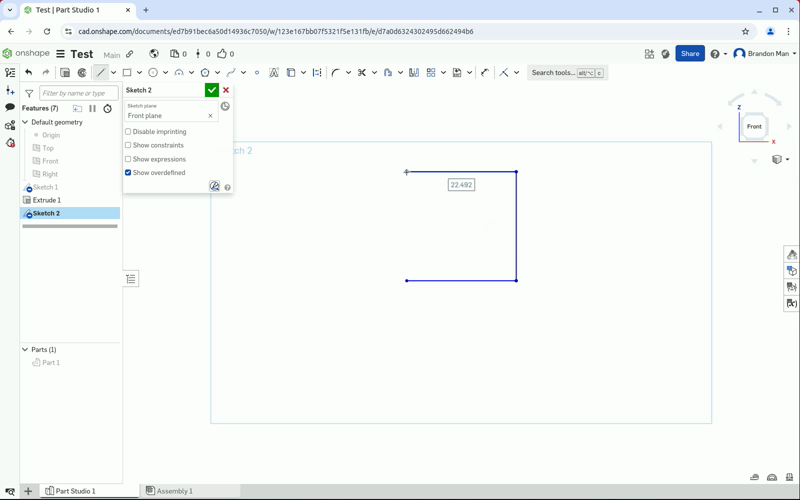
key_down(shift)
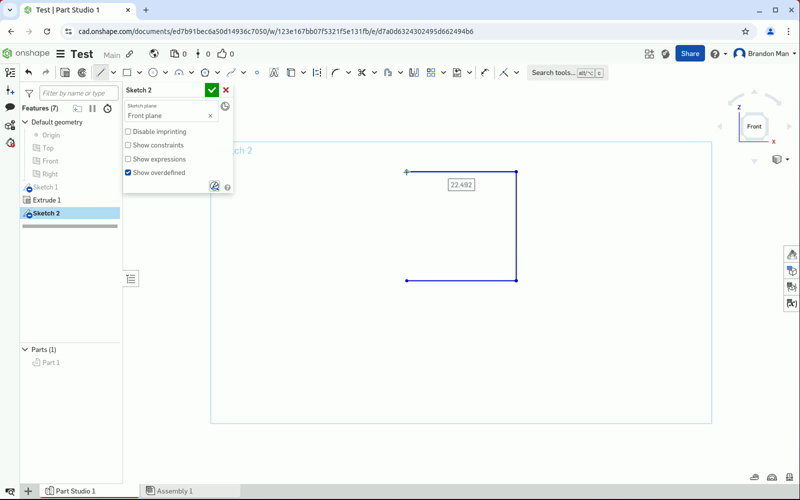
mouse_move(406, 280)
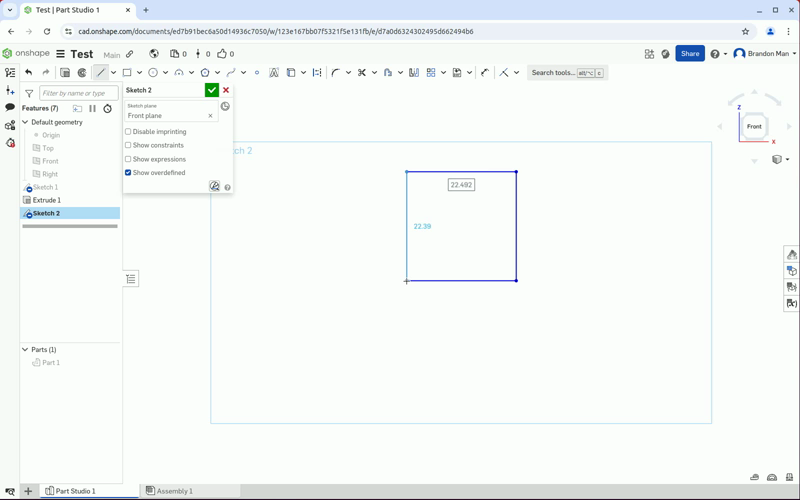
key_up(shift)
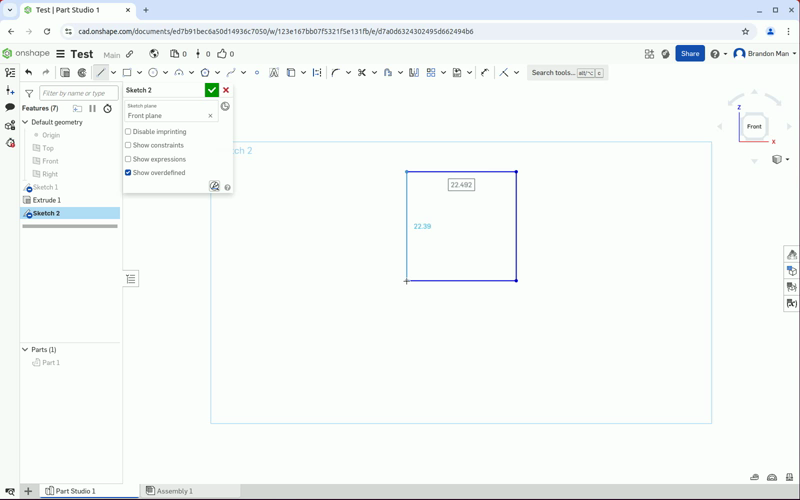
click(406, 280)
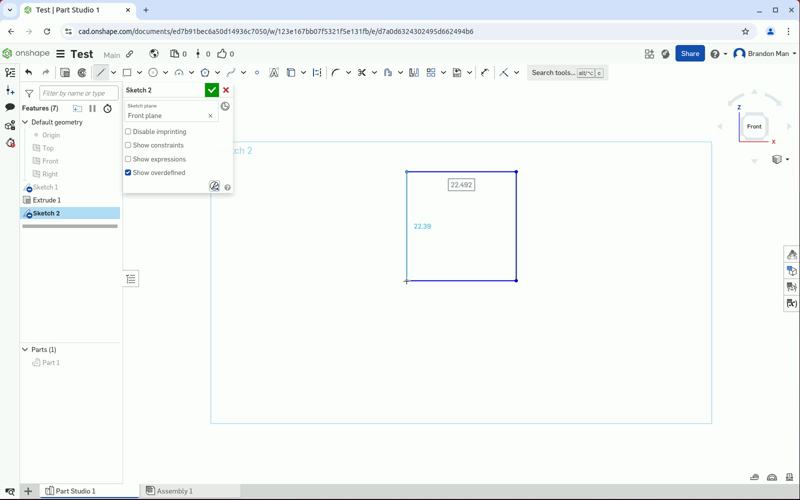
key(esc)
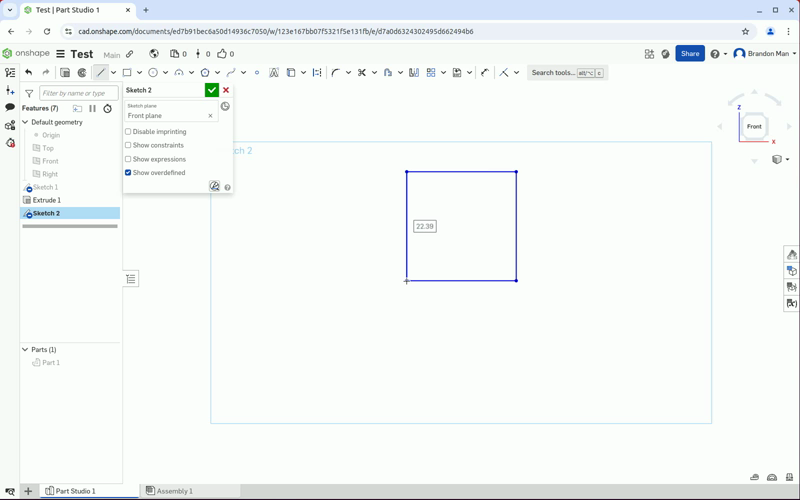
mouse_move(434, 265)
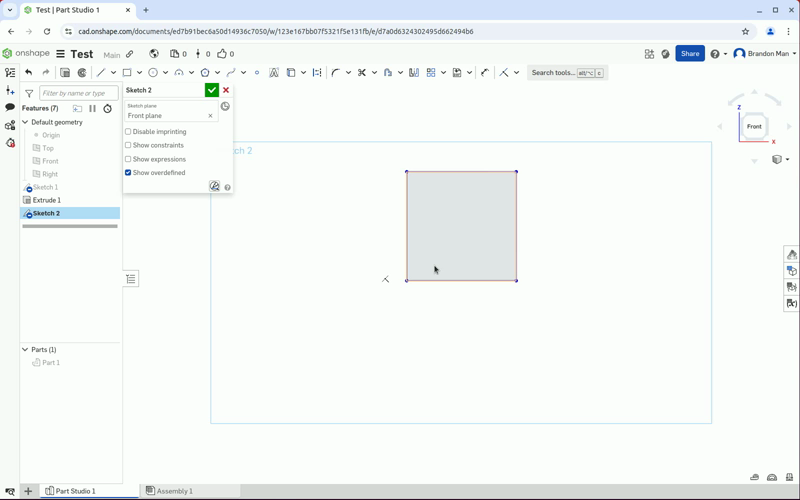
click(434, 265)
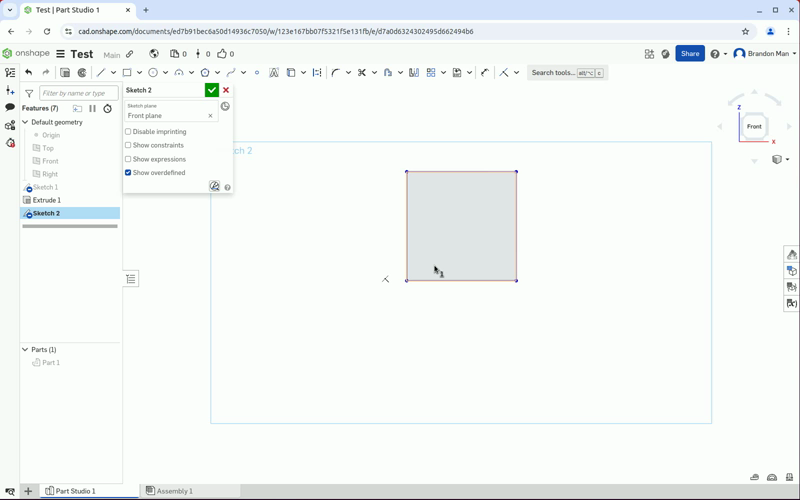
mouse_move(73, 352)
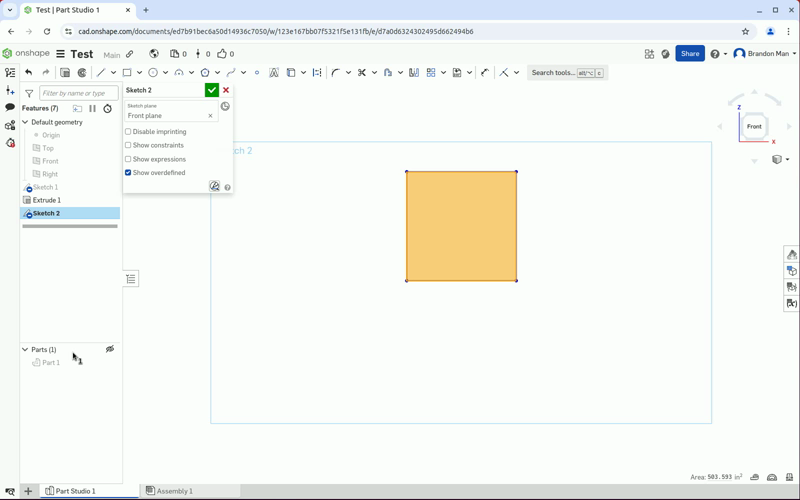
key(shift+y)
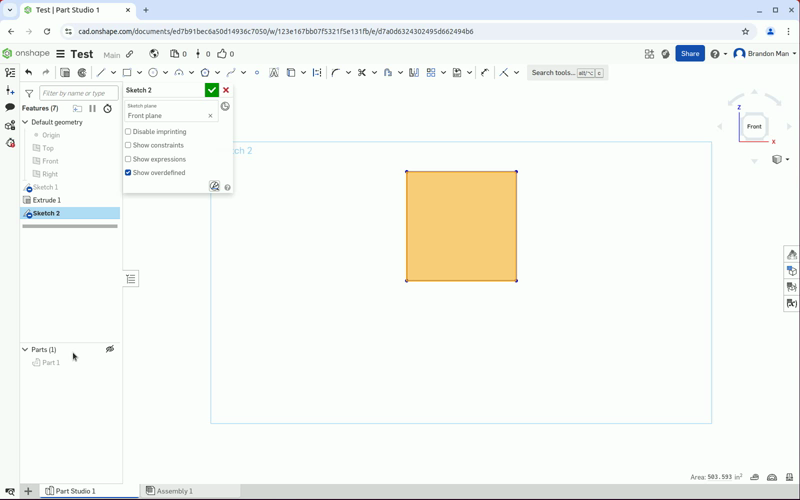
key(shift+e)
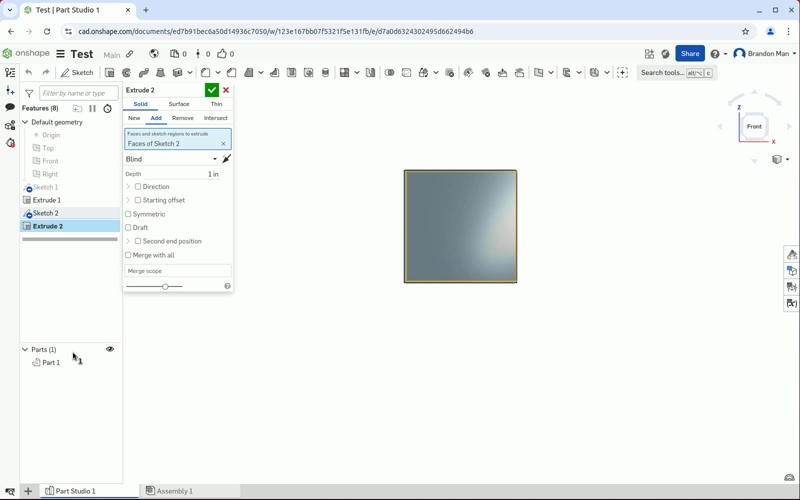
mouse_move(143, 106)
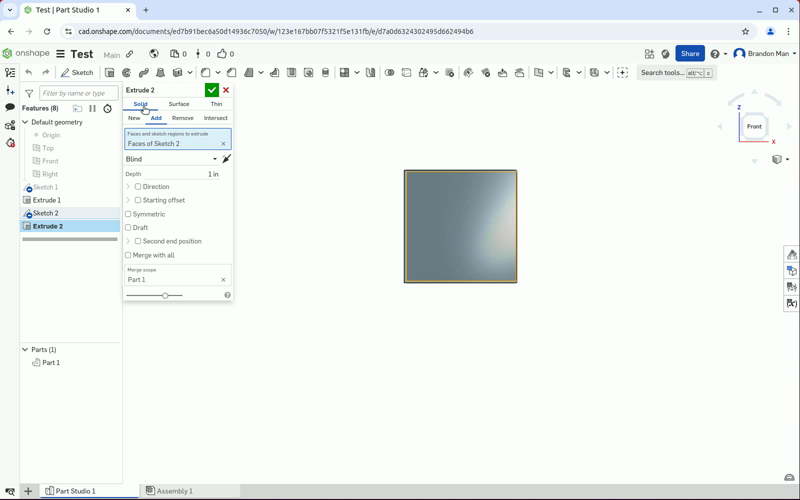
click(143, 106)
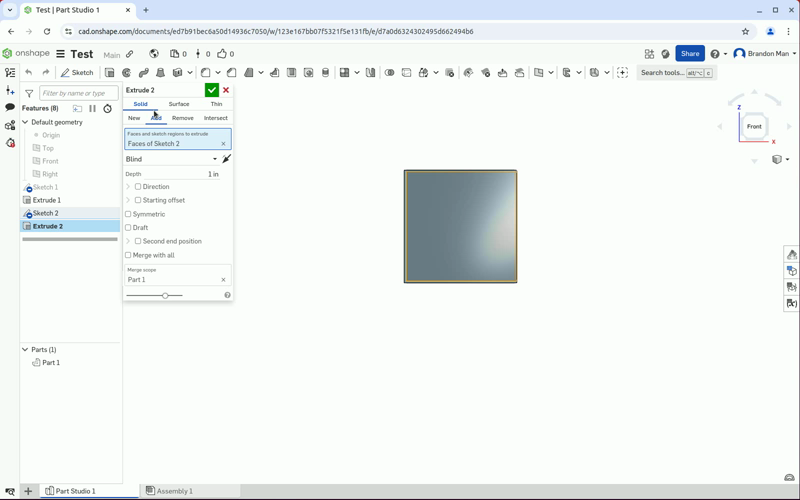
mouse_move(186, 120)
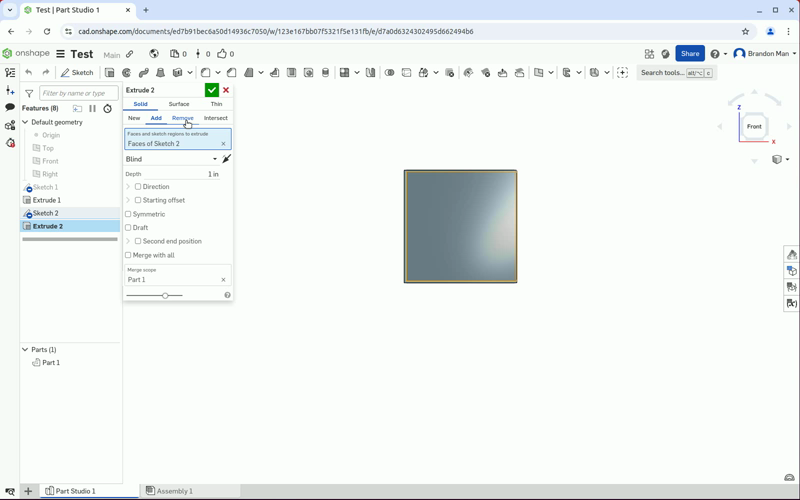
click(186, 120)
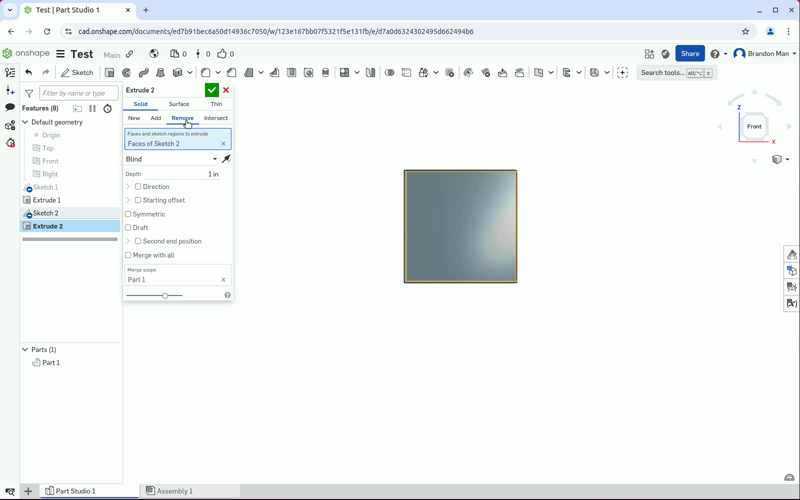
key(tab, 4)
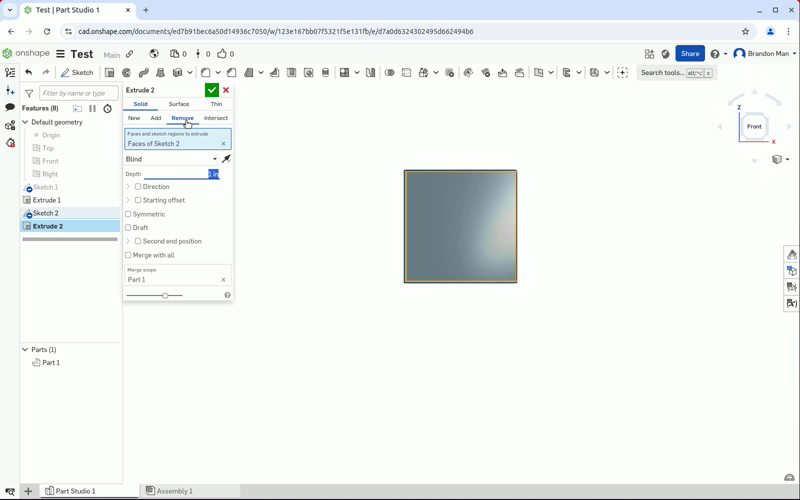
text(-23.108)
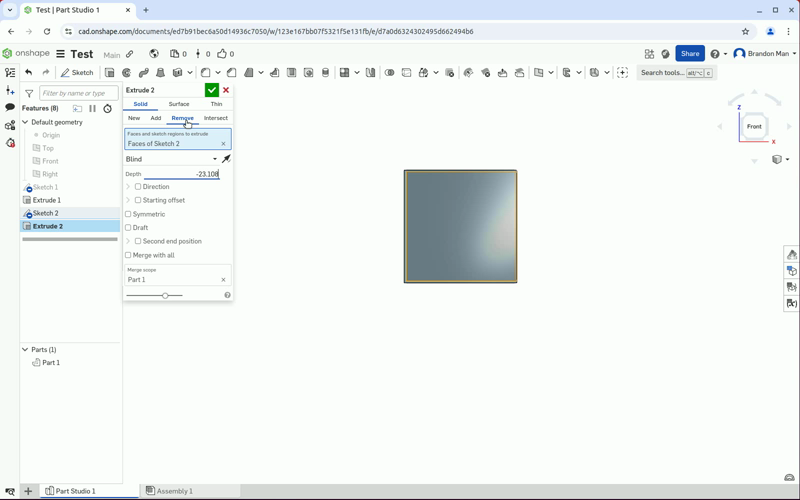
key(tab, 3)
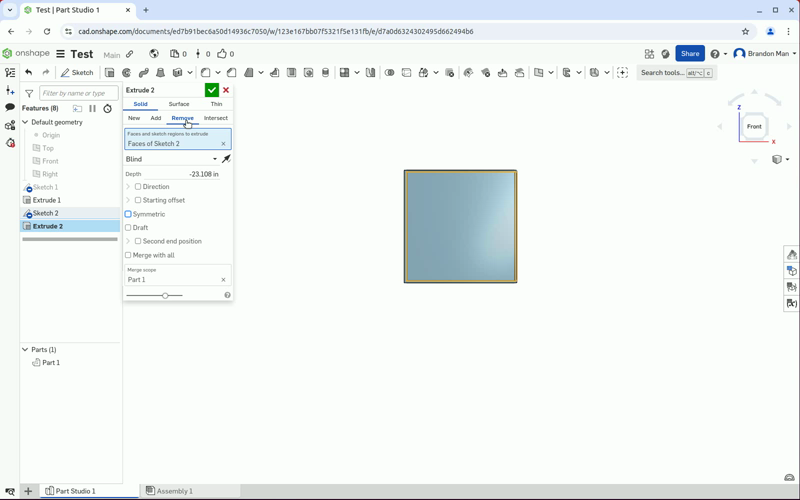
key(space)
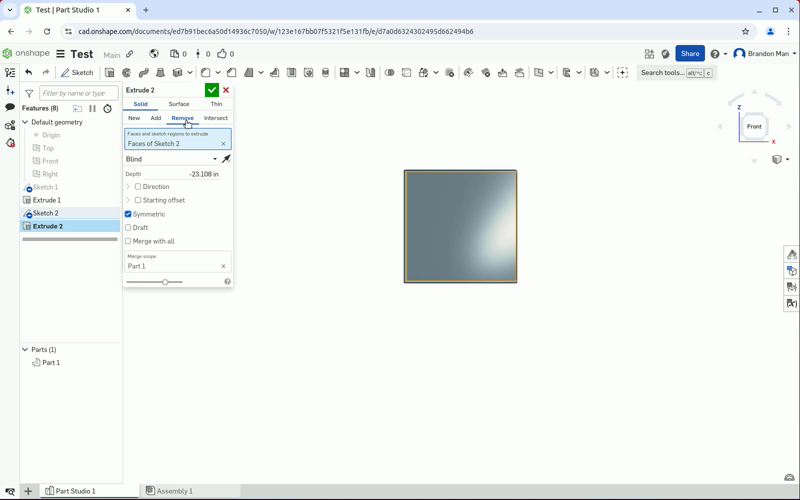
key(tab, 2)
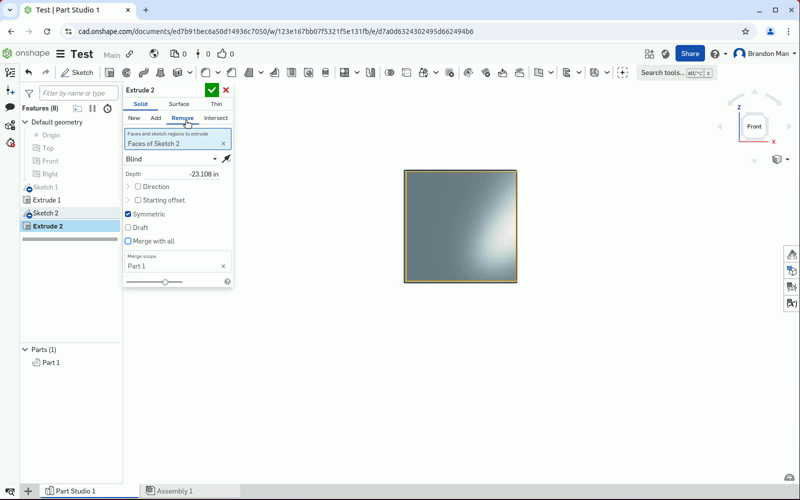
key(space)
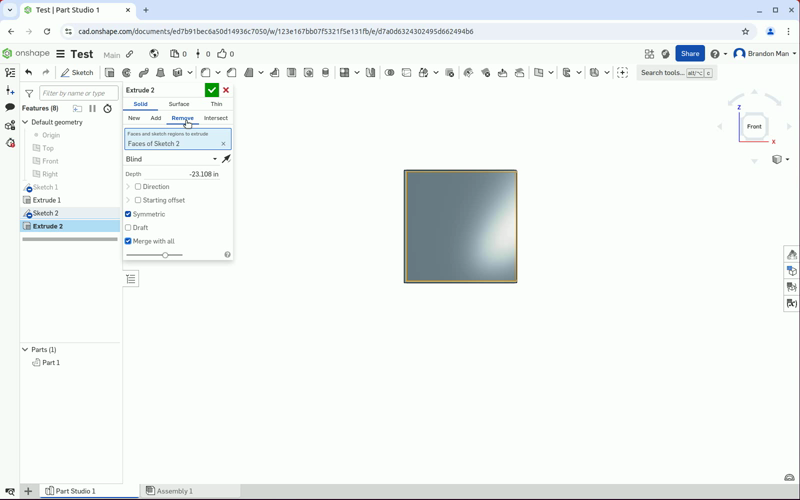
key(enter)
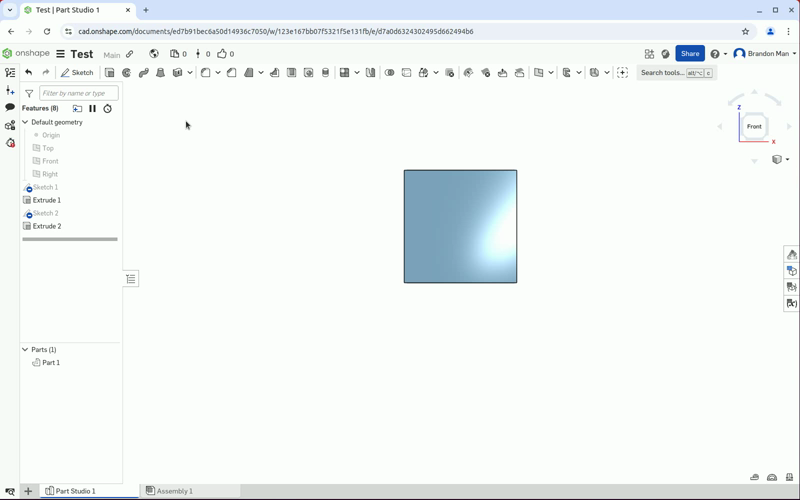
key(shift+h)
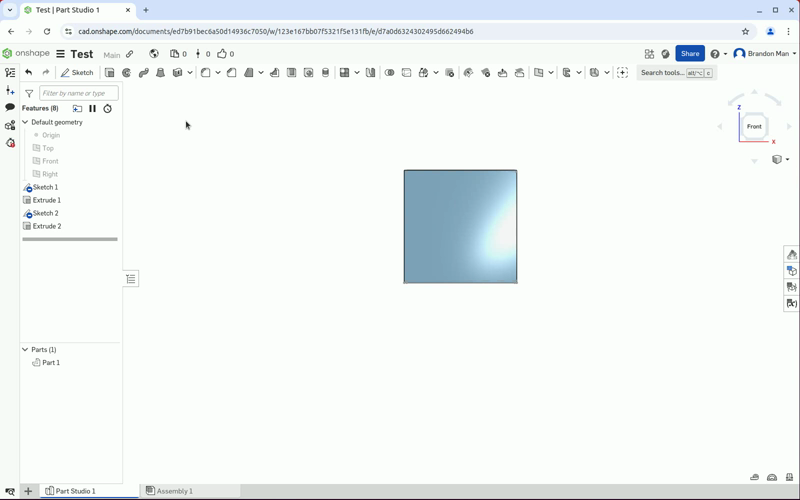
key(shift+h)
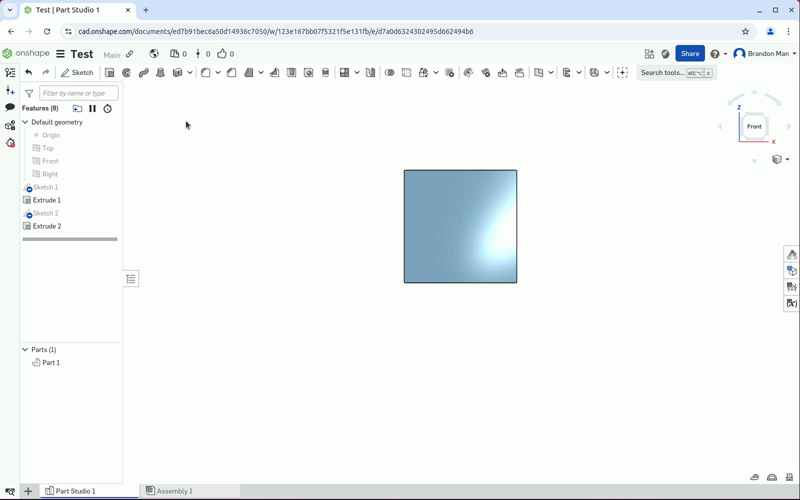
mouse_move(73, 189)
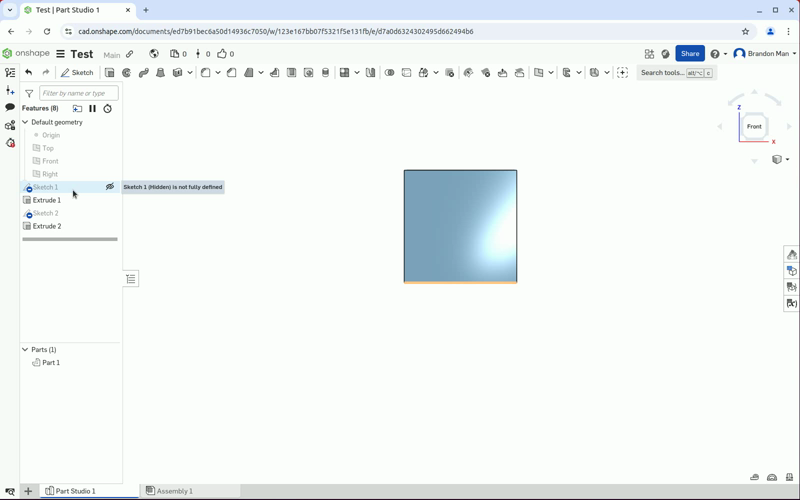
click(73, 189)
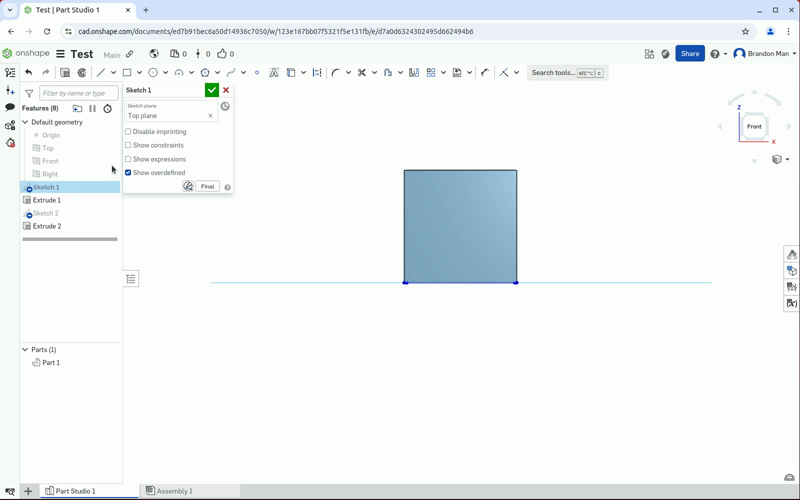
mouse_move(229, 92)
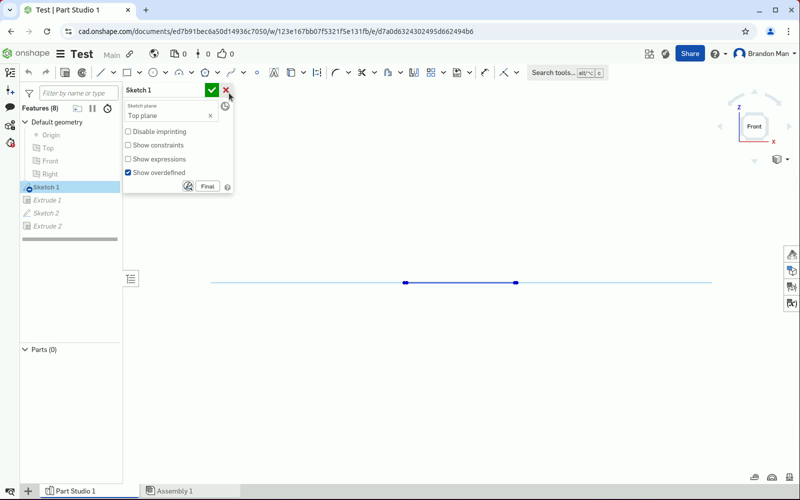
click(229, 92)
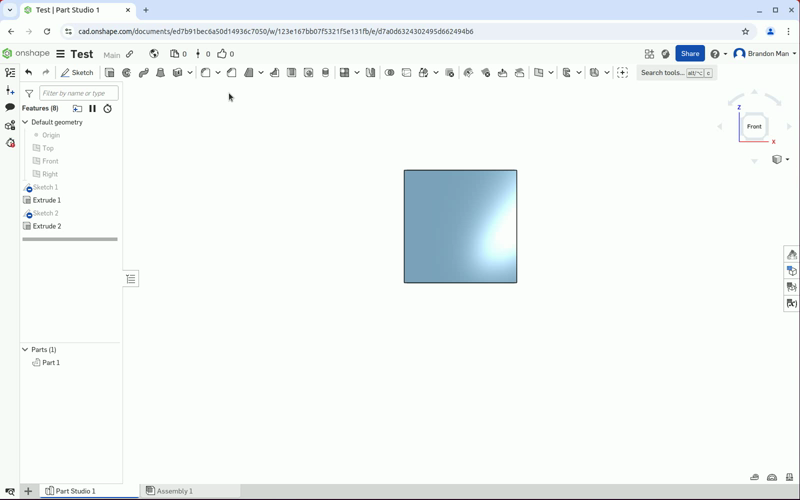
mouse_move(73, 352)
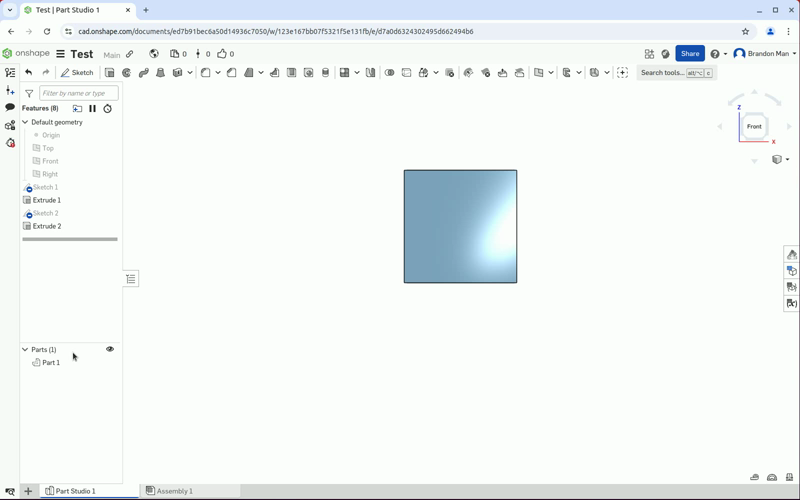
key(y)
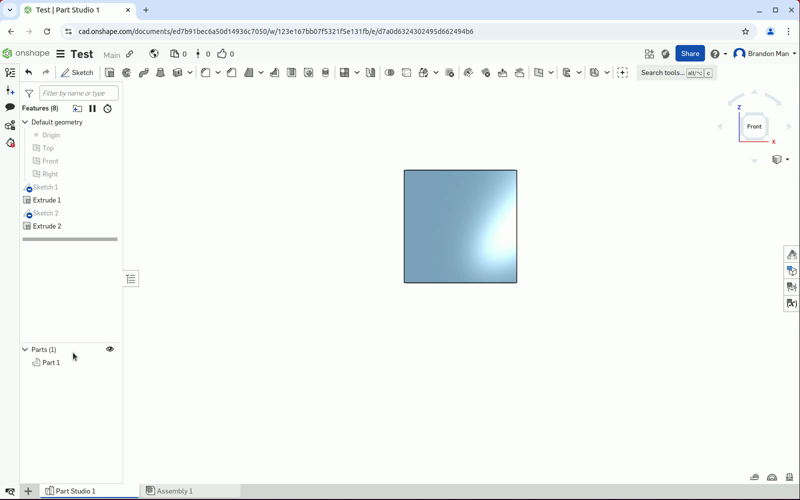
key(shift+p)
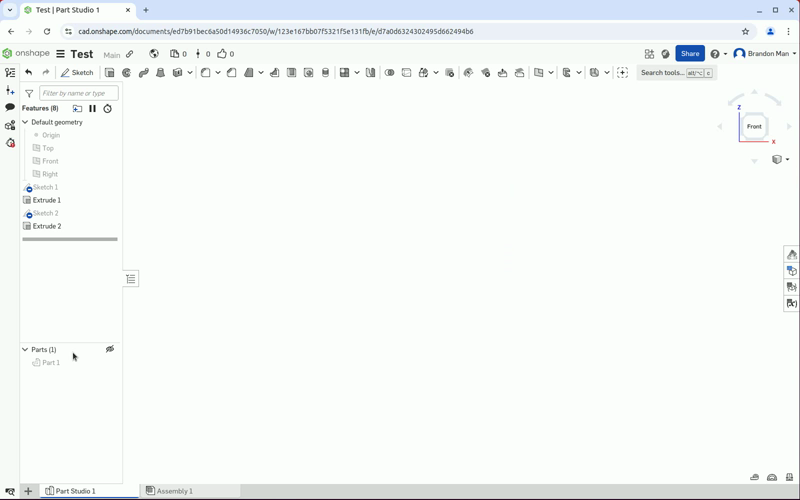
key(space)
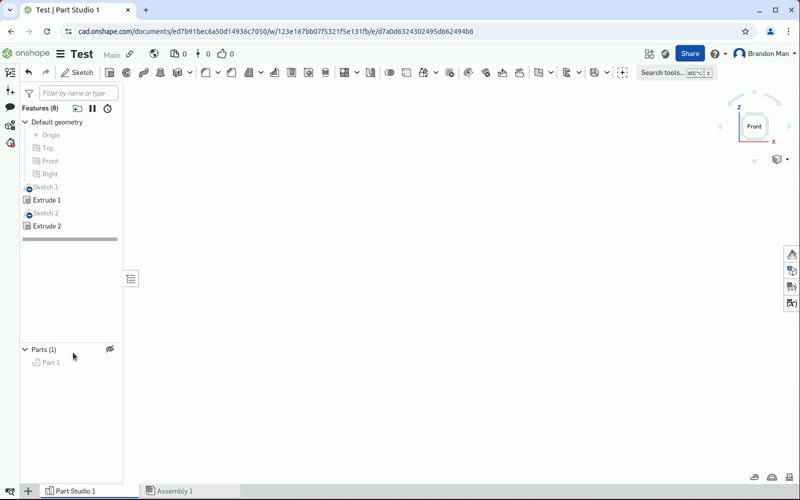
key_down(shift)
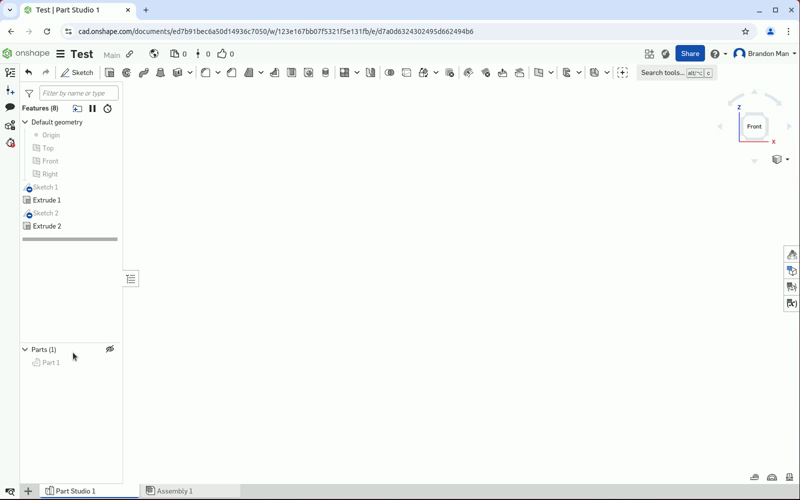
key(left)
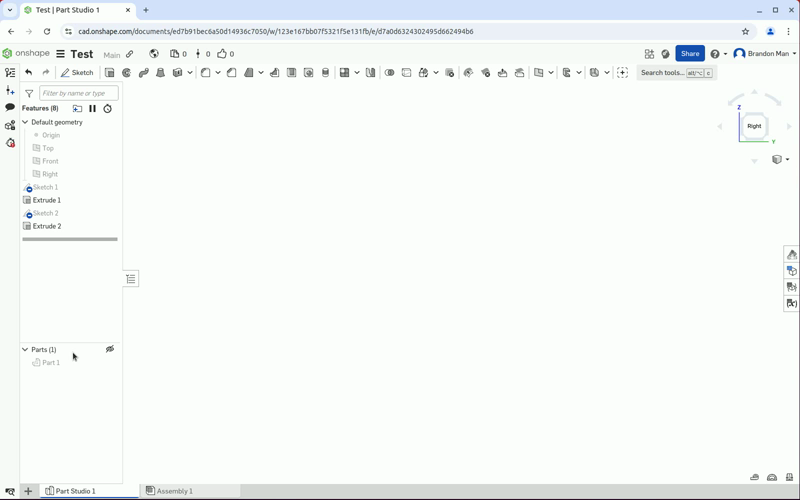
key_up(shift)
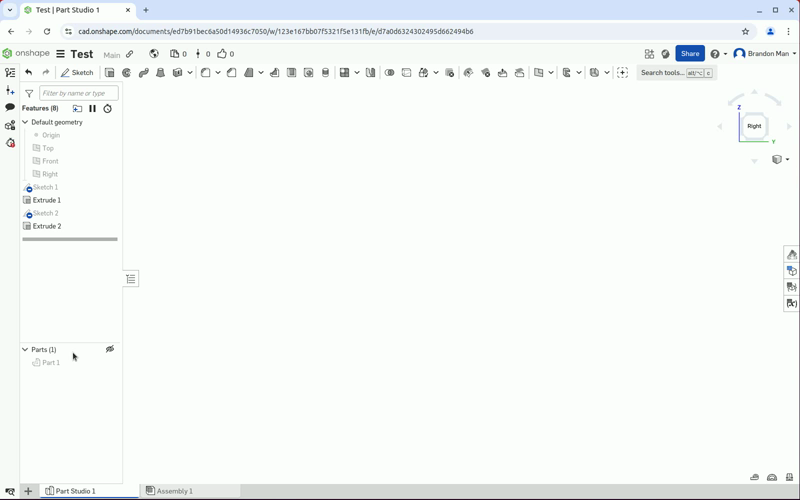
mouse_move(73, 352)
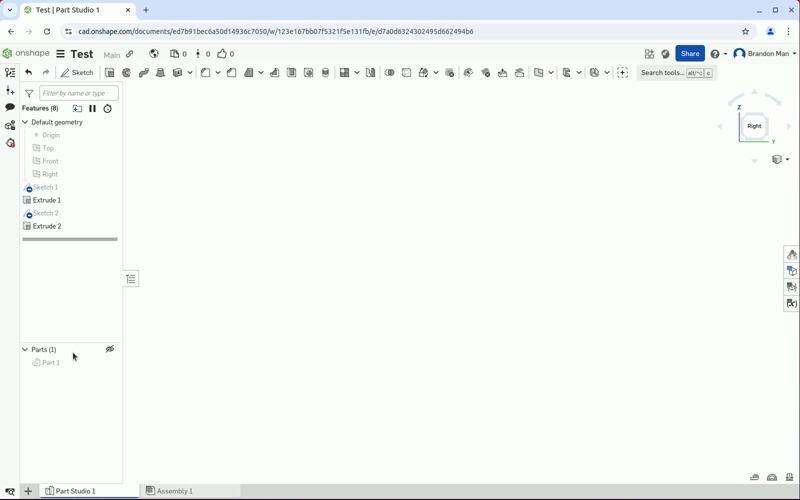
key(shift+y)
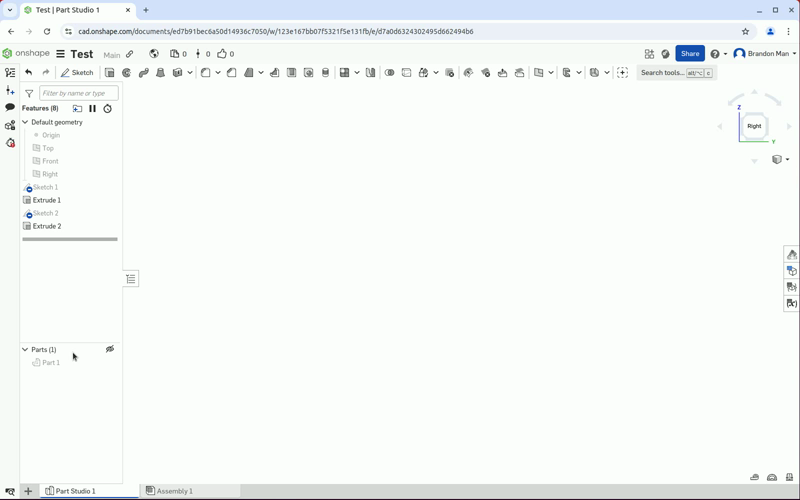
key(shift+s)
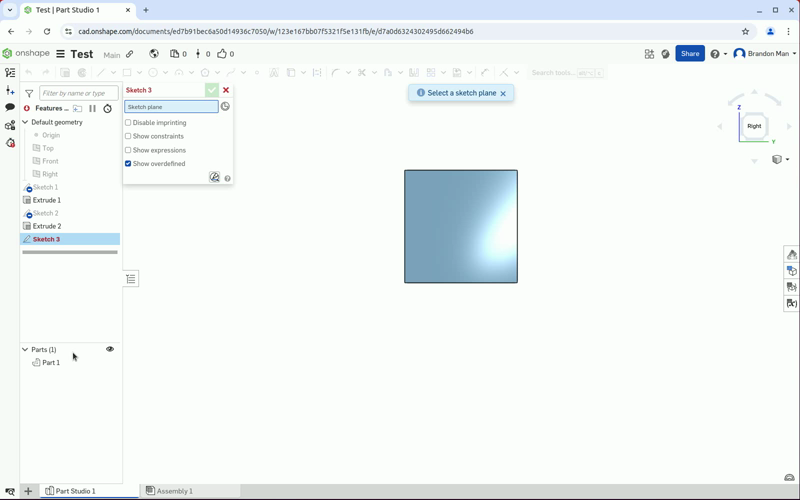
mouse_move(73, 176)
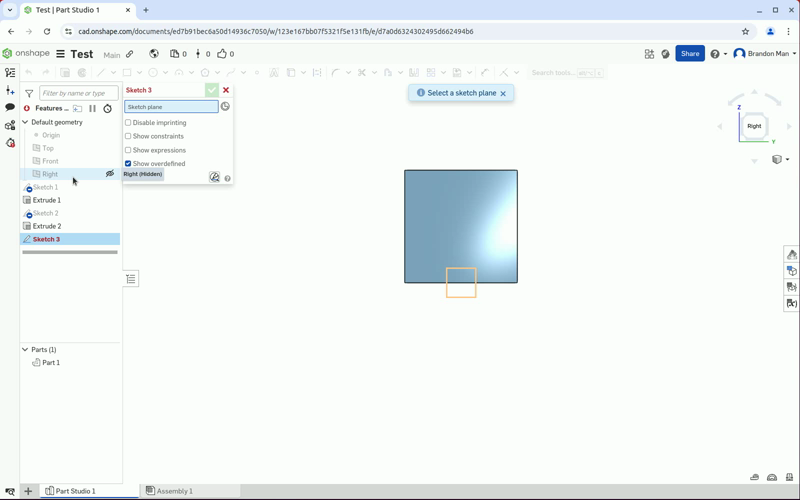
click(73, 176)
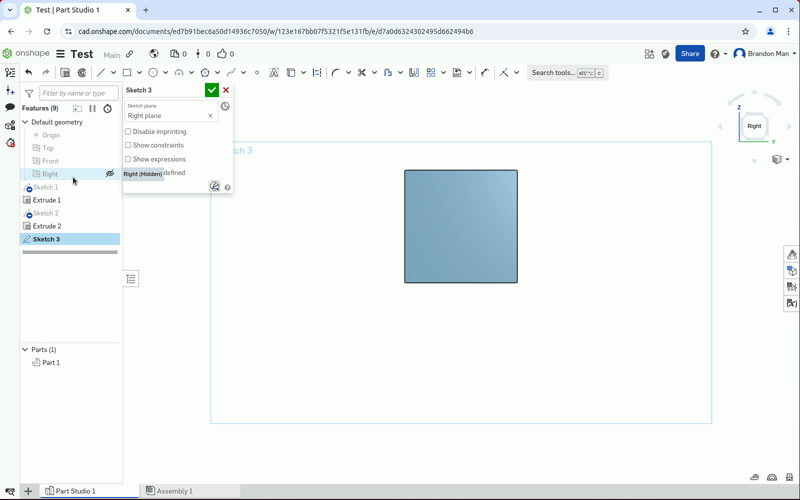
mouse_move(73, 352)
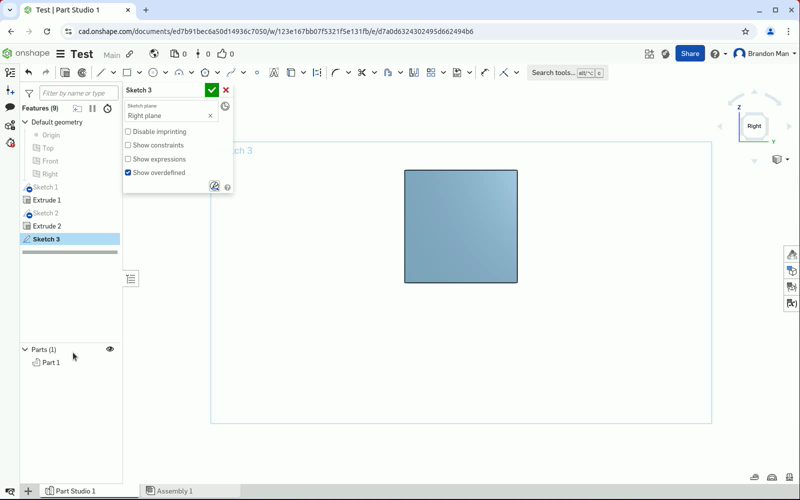
key(y)
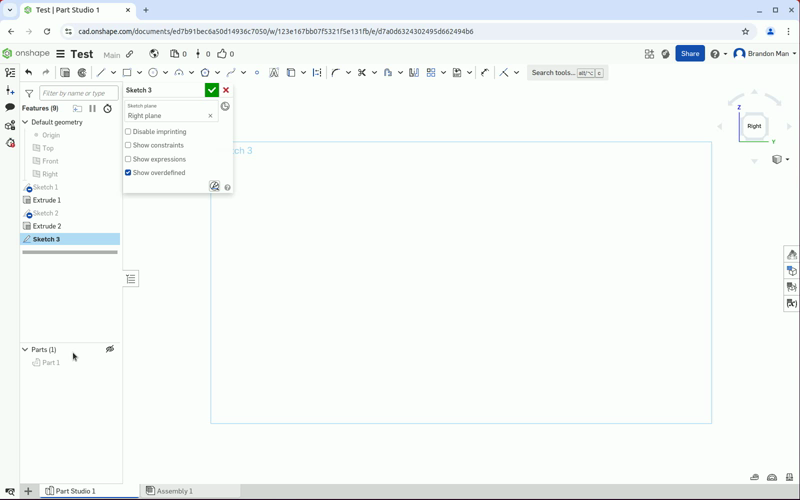
key(l)
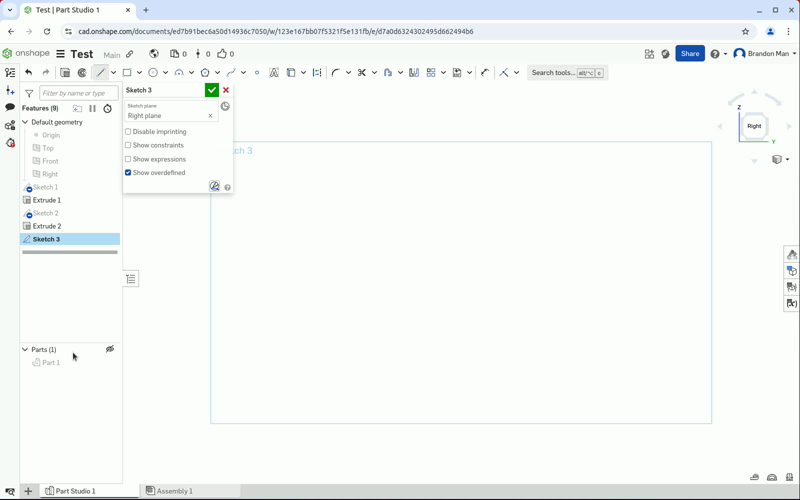
key_down(shift)
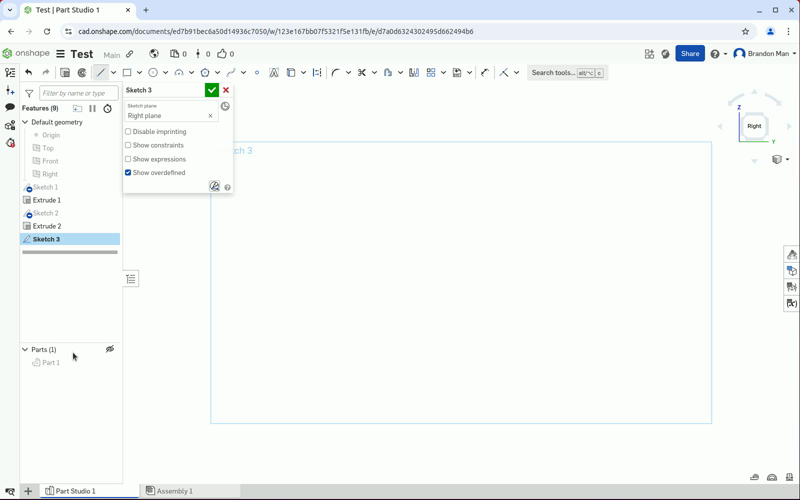
mouse_move(406, 280)
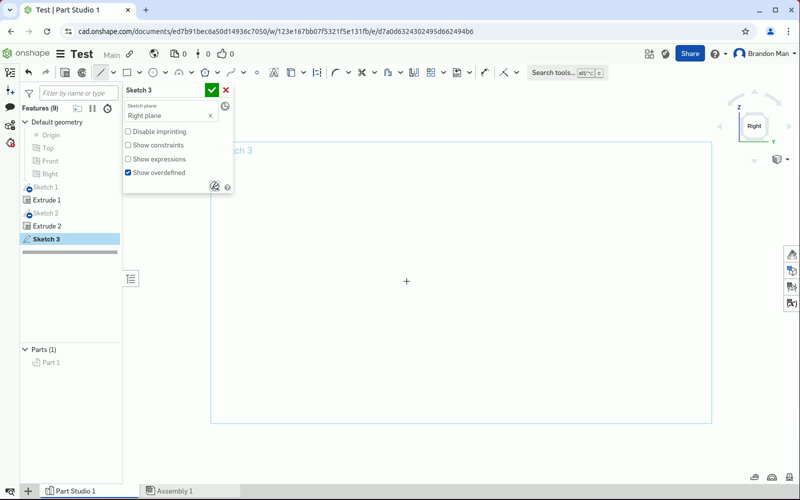
click(406, 280)
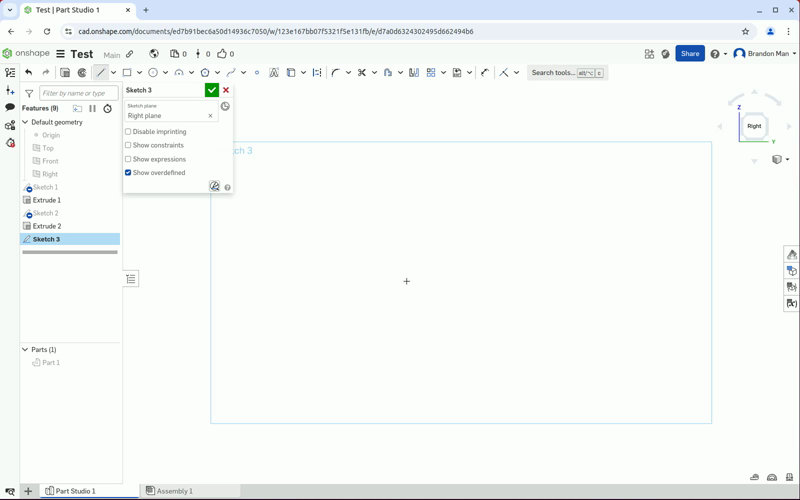
key_up(shift)
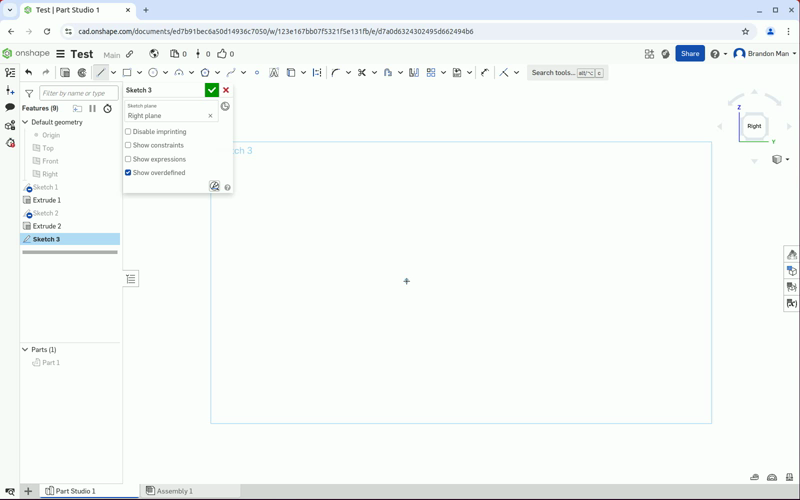
key_down(shift)
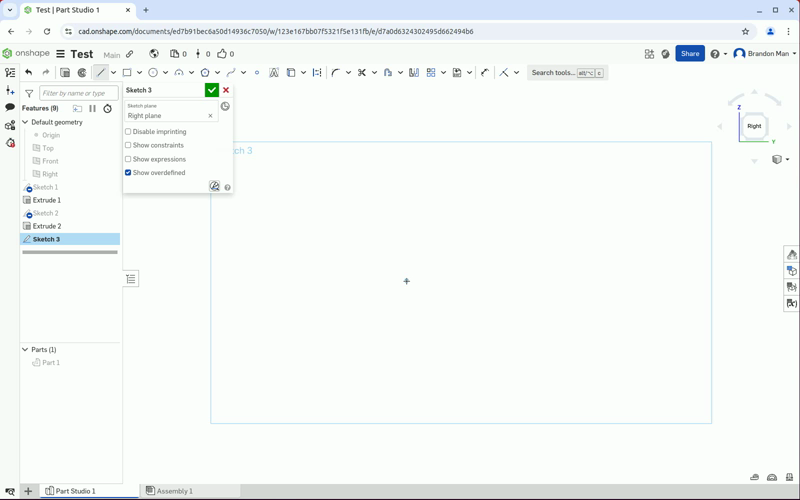
mouse_move(516, 280)
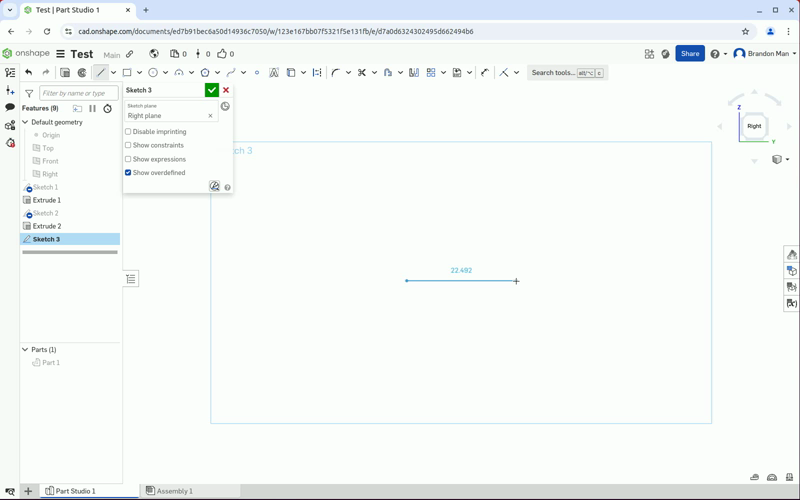
click(516, 280)
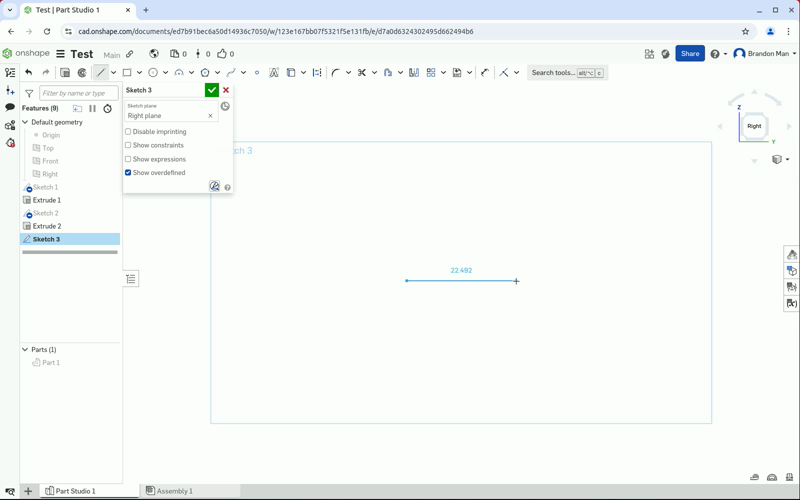
key_up(shift)
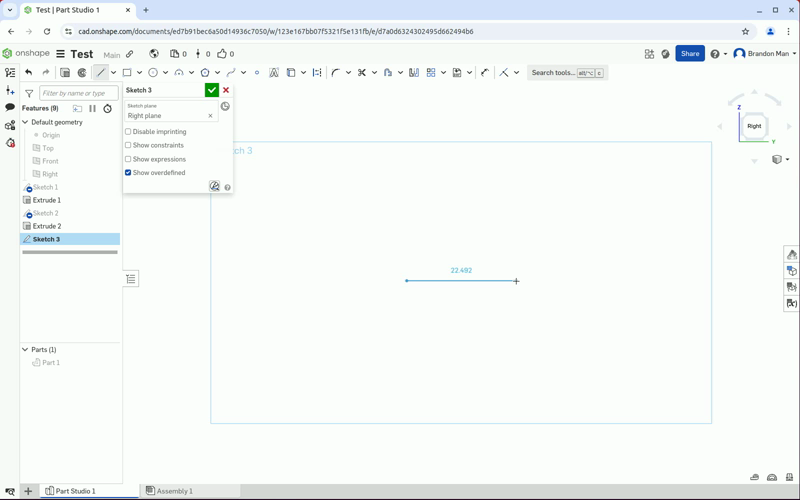
key_down(shift)
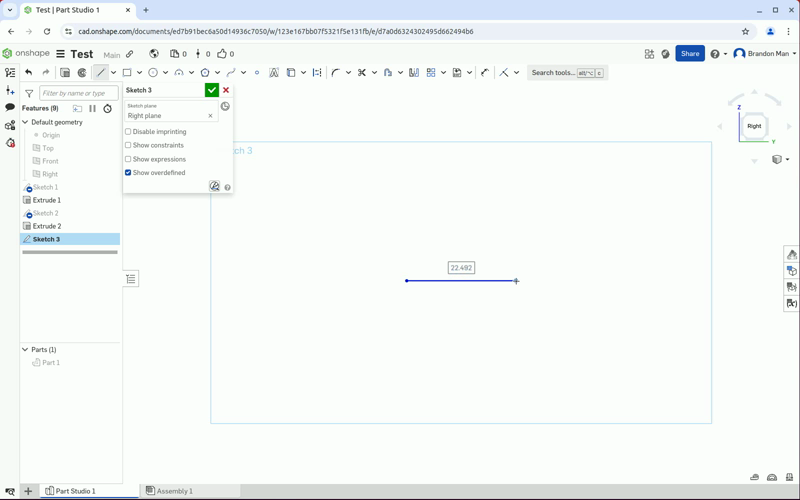
mouse_move(516, 171)
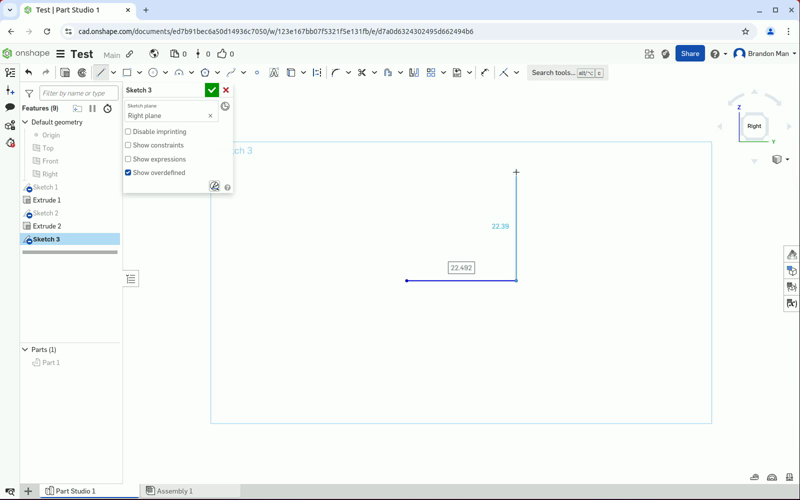
click(516, 171)
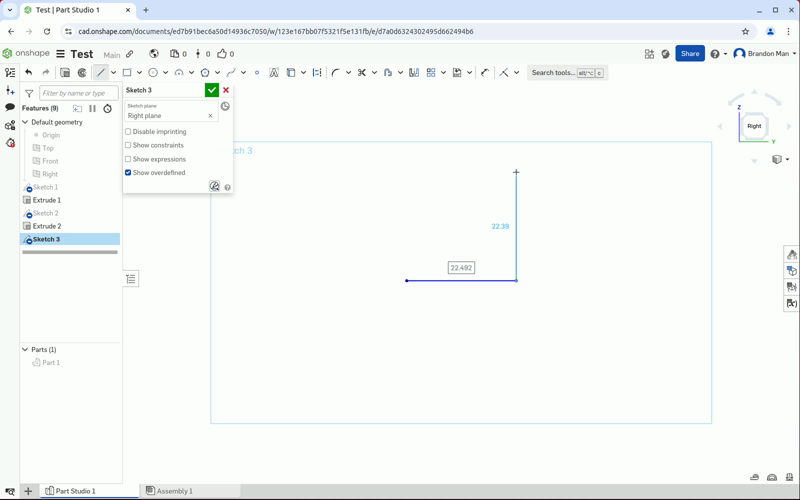
key_up(shift)
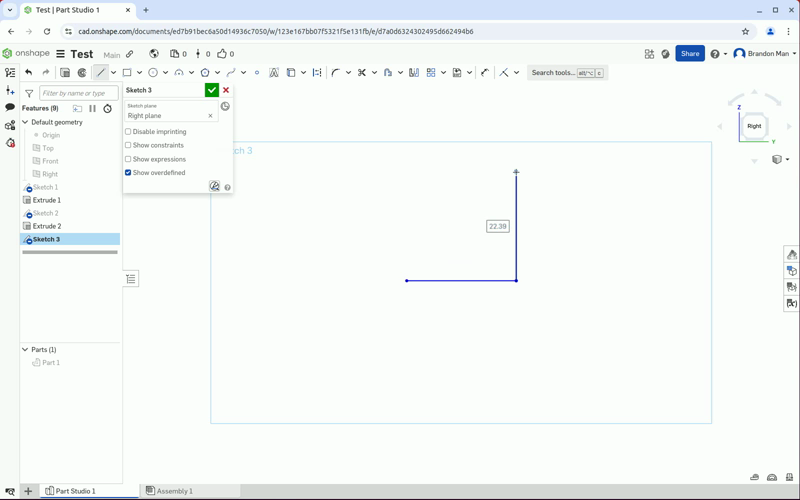
key_down(shift)
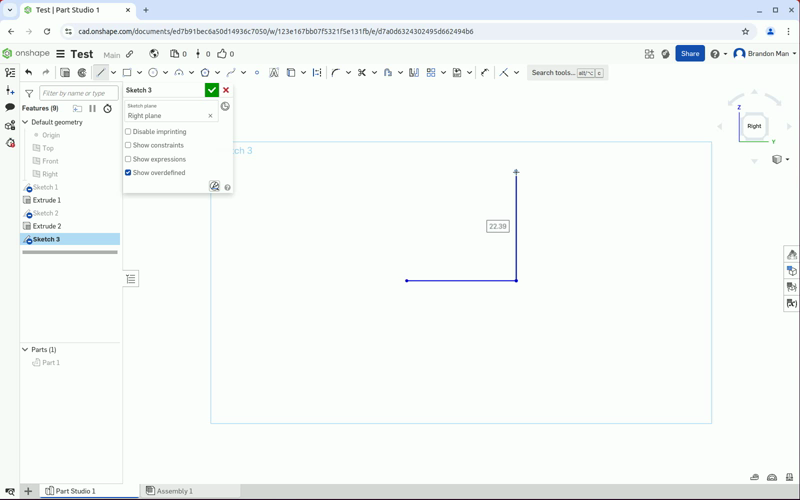
mouse_move(406, 171)
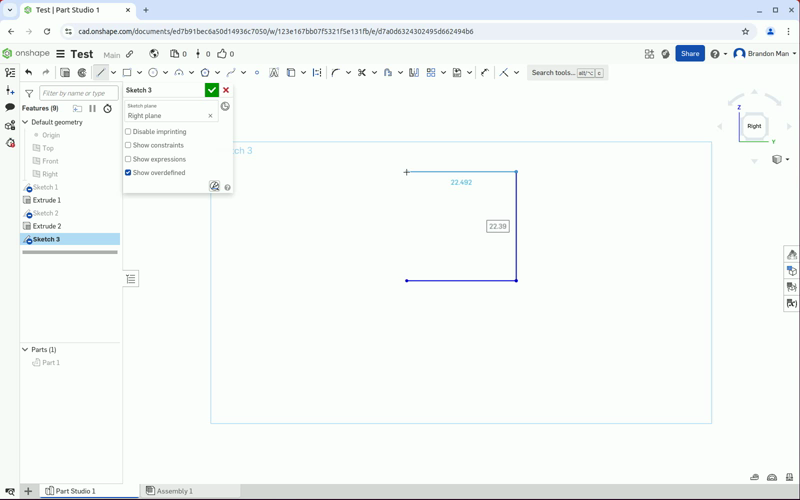
click(406, 171)
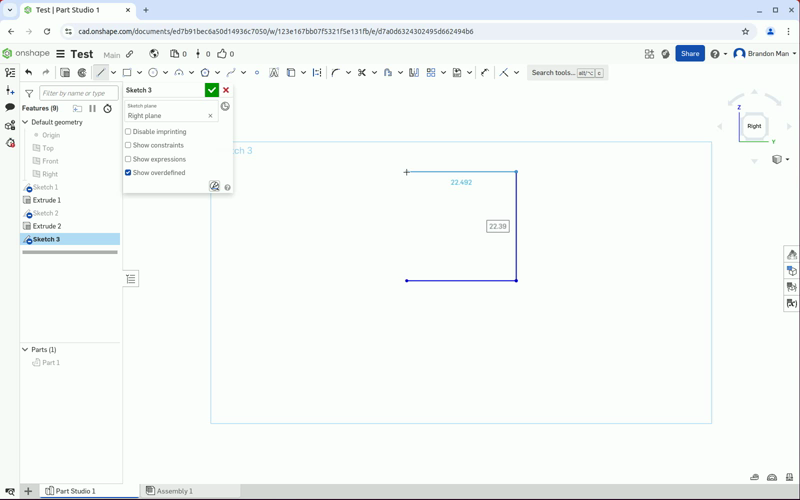
key_up(shift)
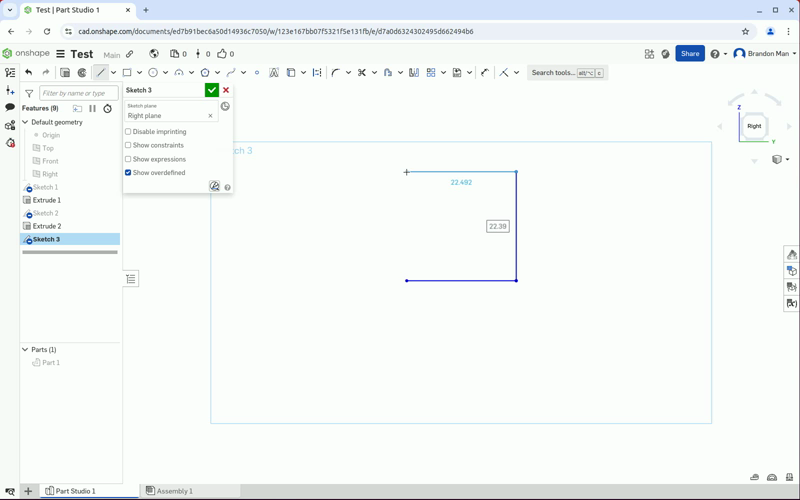
key_down(shift)
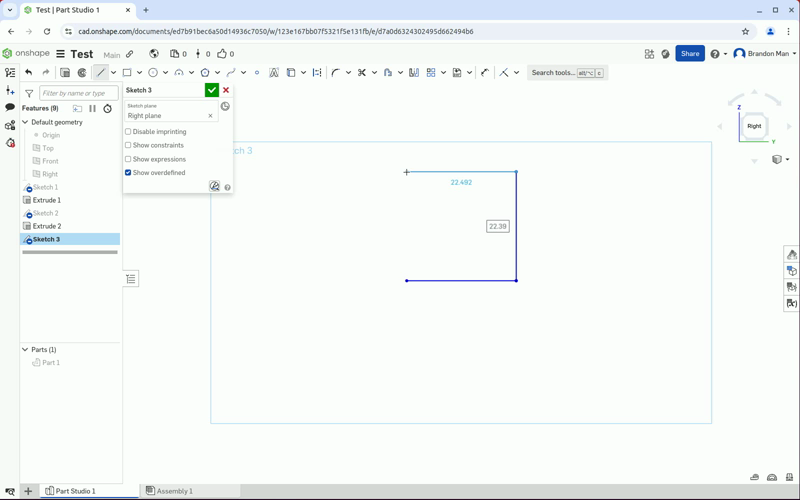
mouse_move(406, 280)
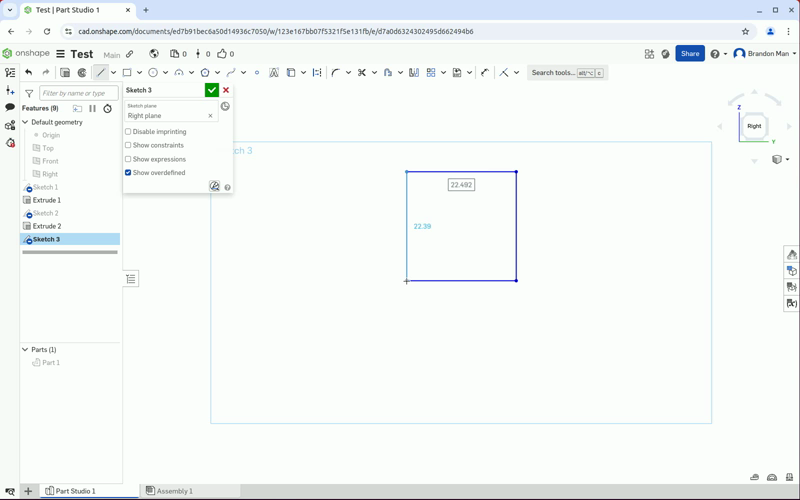
key_up(shift)
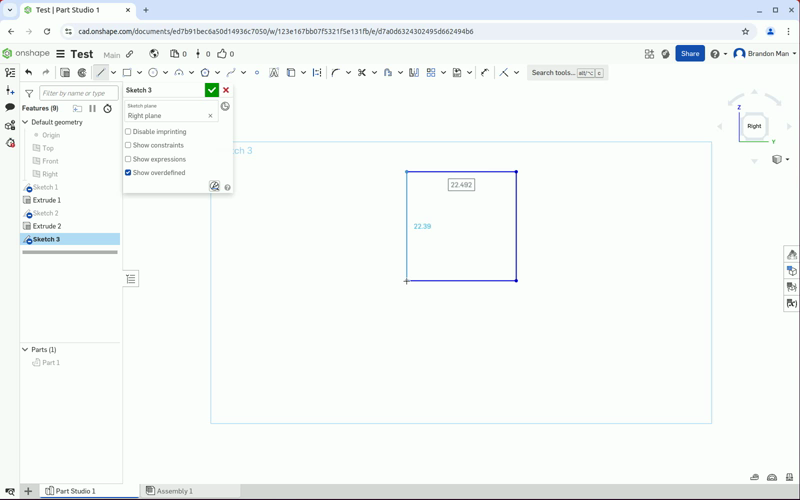
click(406, 280)
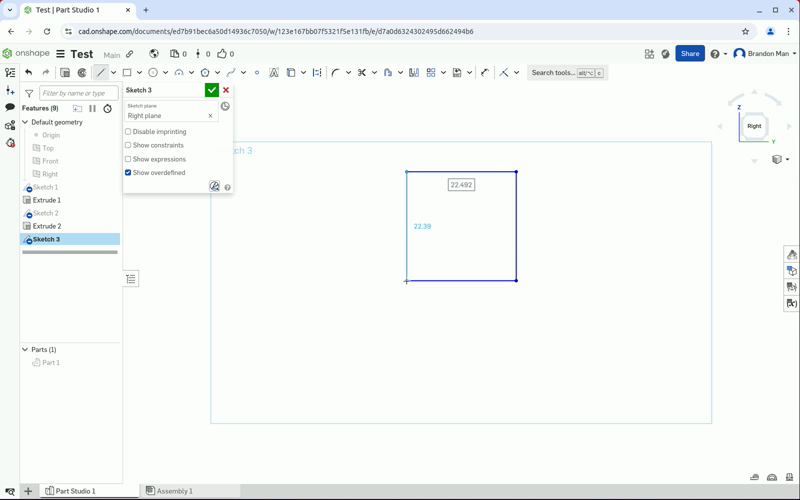
key(esc)
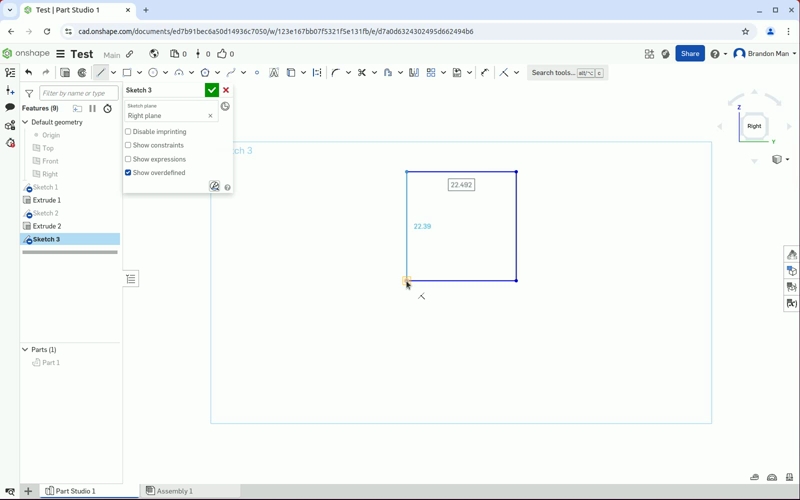
mouse_move(494, 258)
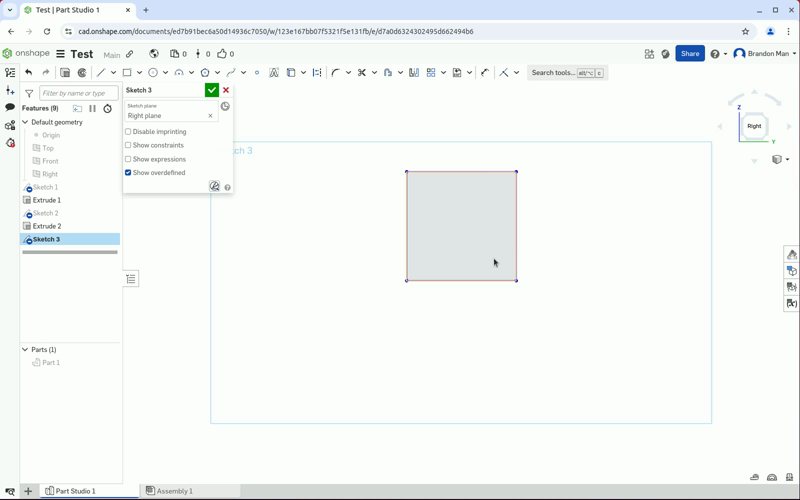
click(494, 258)
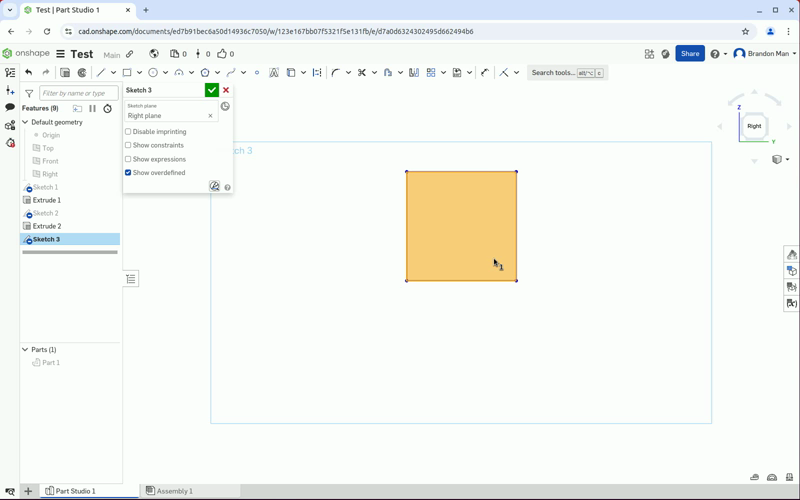
mouse_move(73, 352)
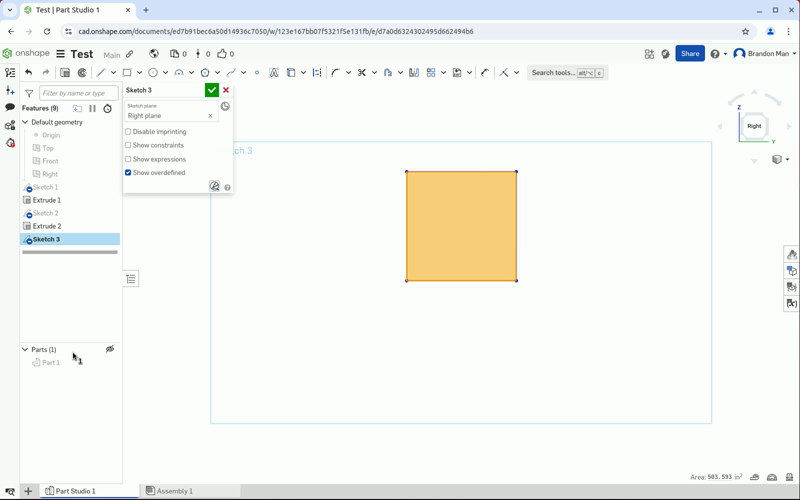
key(shift+y)
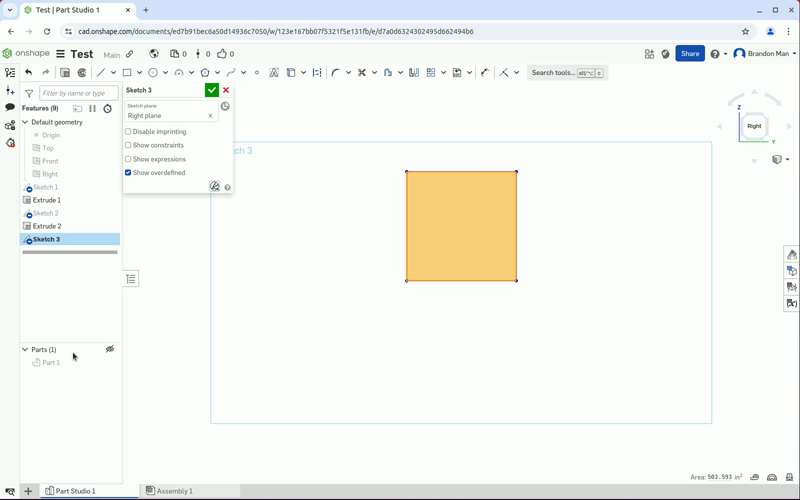
key(shift+e)
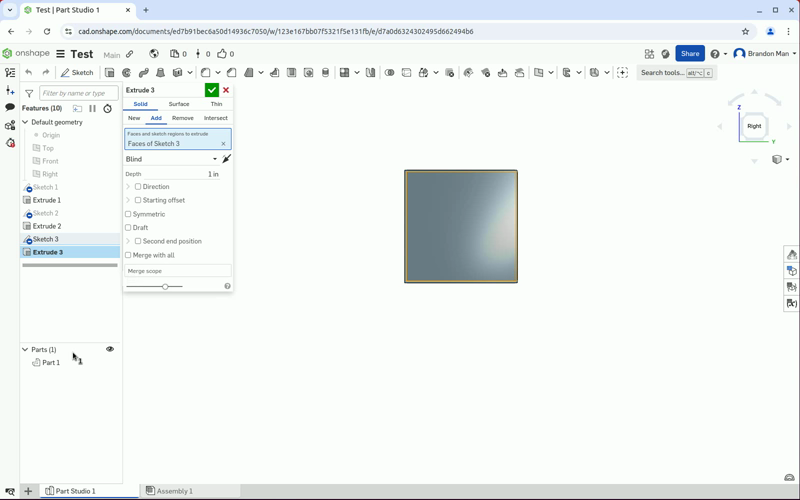
mouse_move(143, 106)
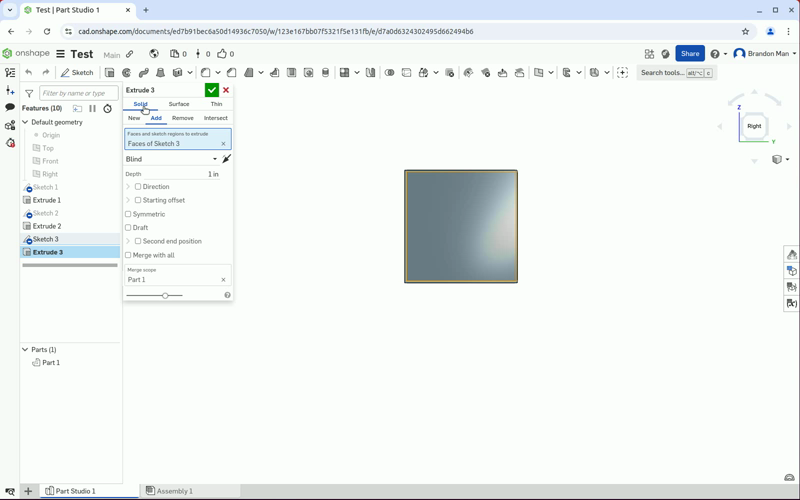
click(143, 106)
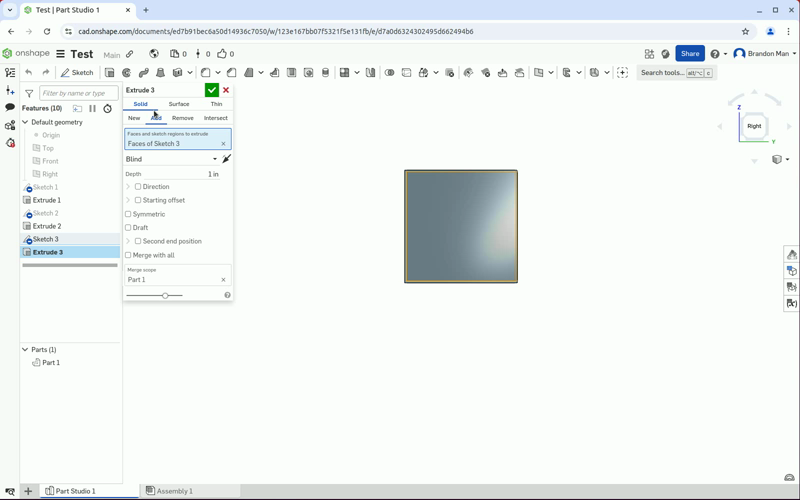
mouse_move(186, 120)
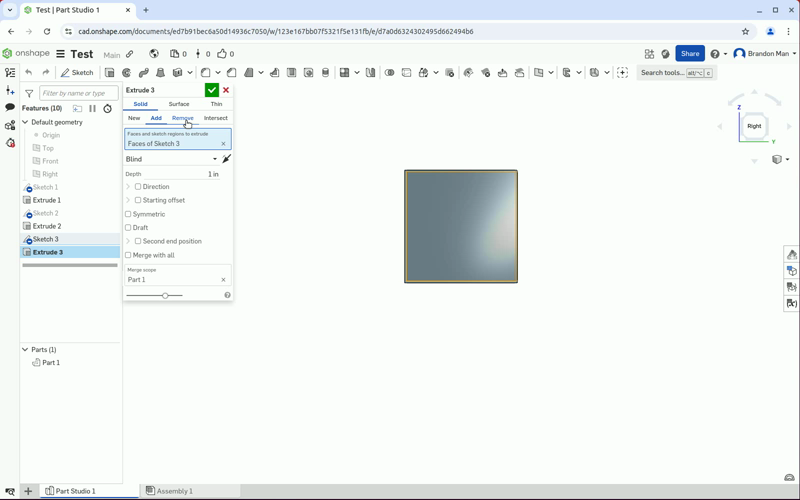
click(186, 120)
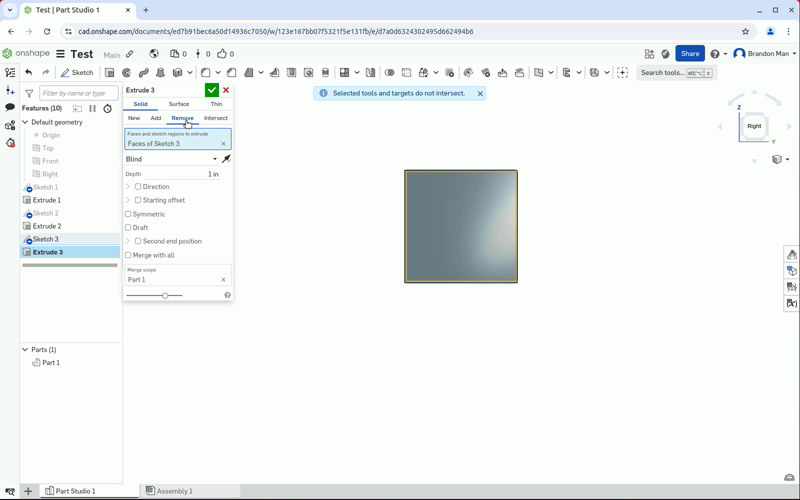
key(tab, 4)
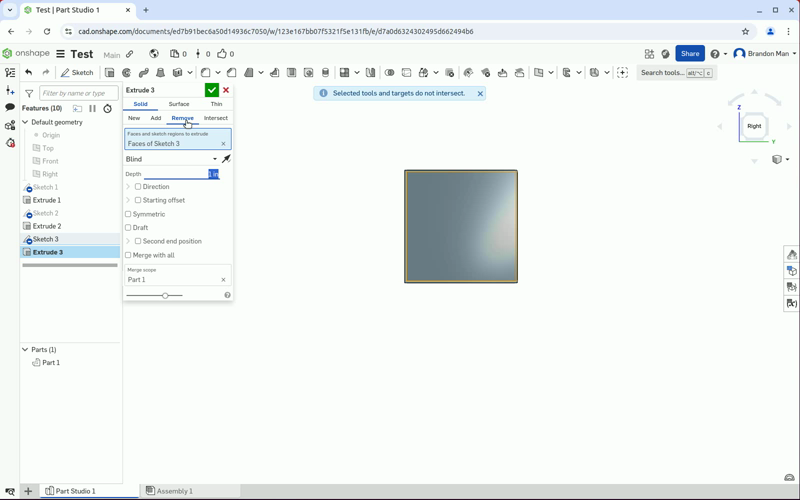
text(-23.108)
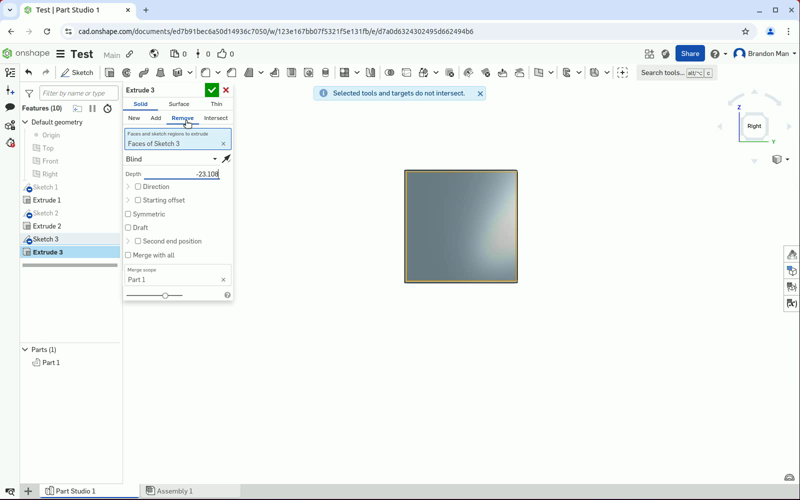
key(tab, 3)
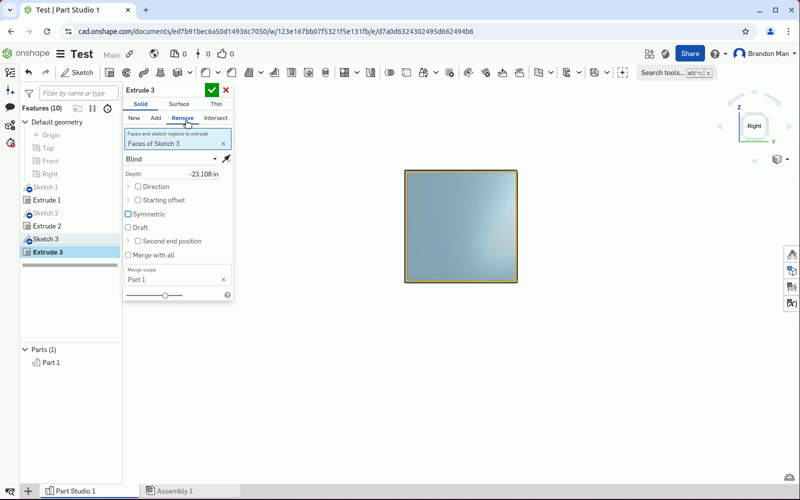
key(space)
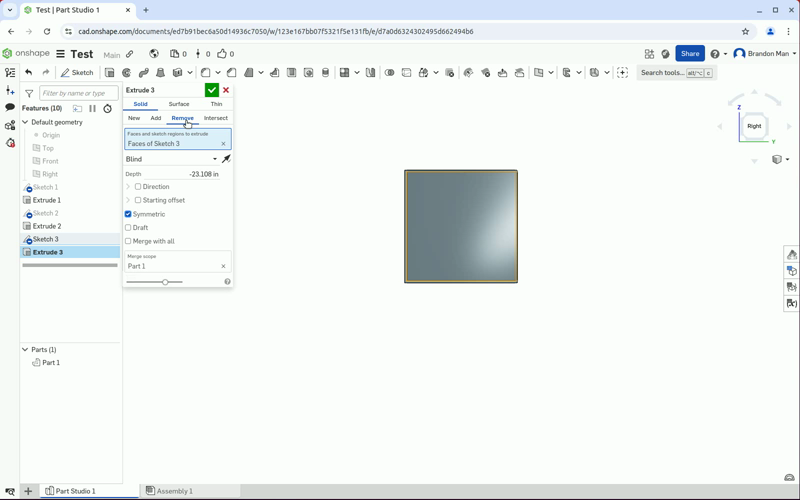
key(tab, 2)
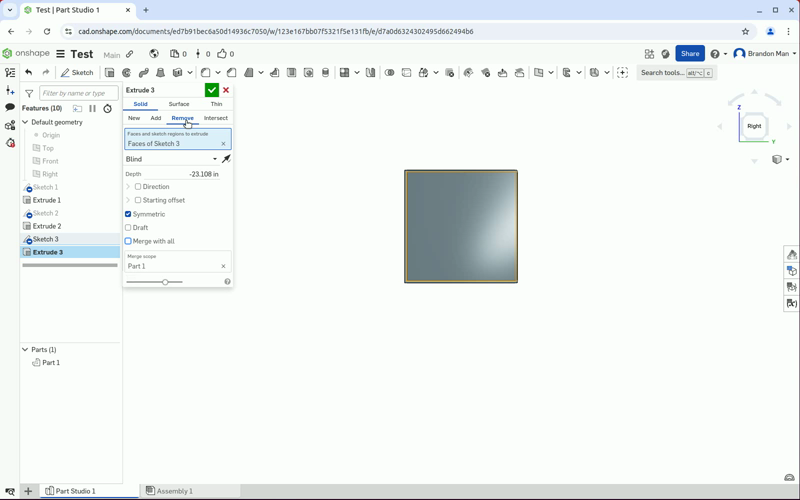
key(space)
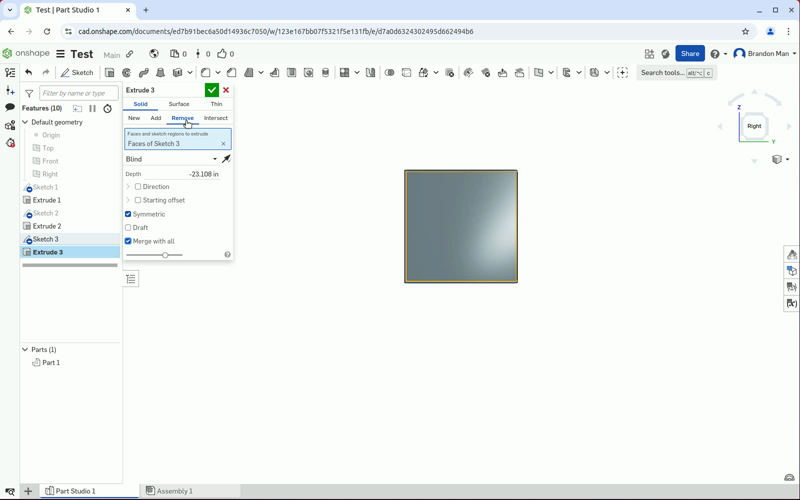
key(enter)
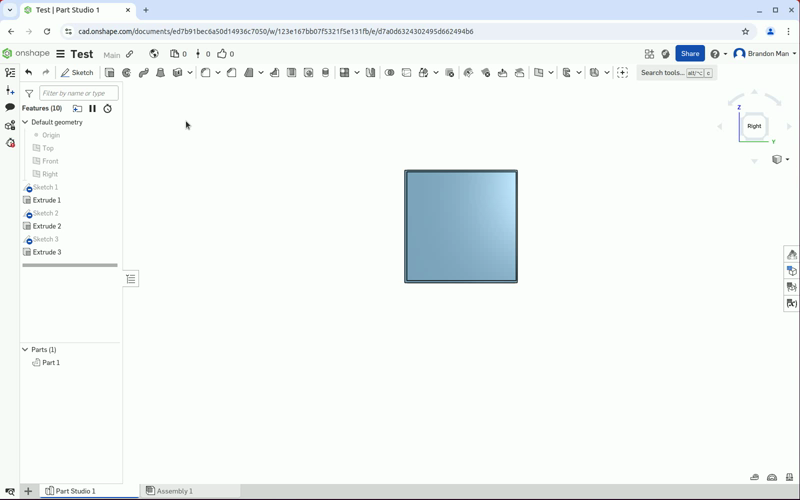
key(shift+h)
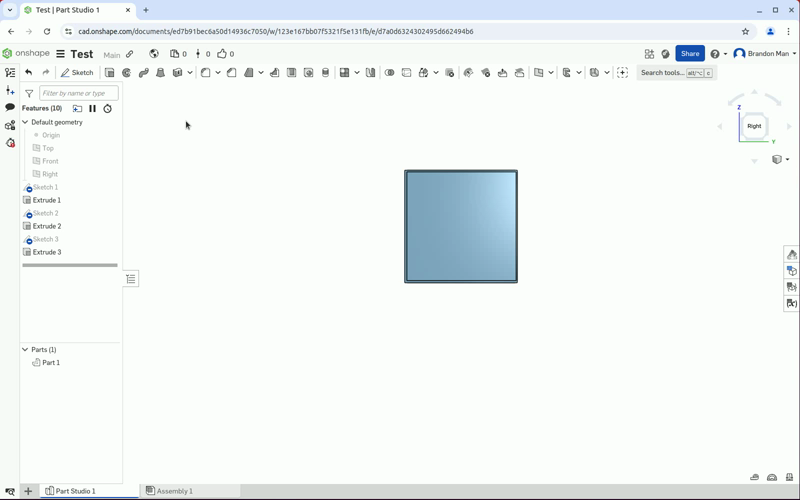
key(shift+h)
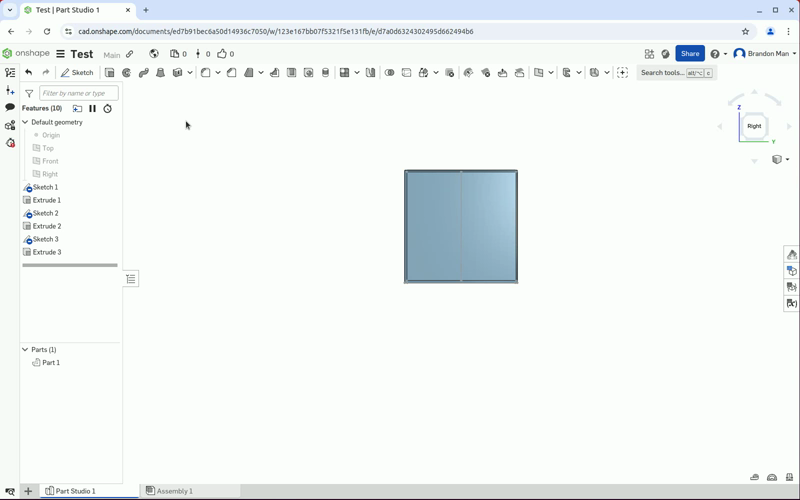
key(shift+7)
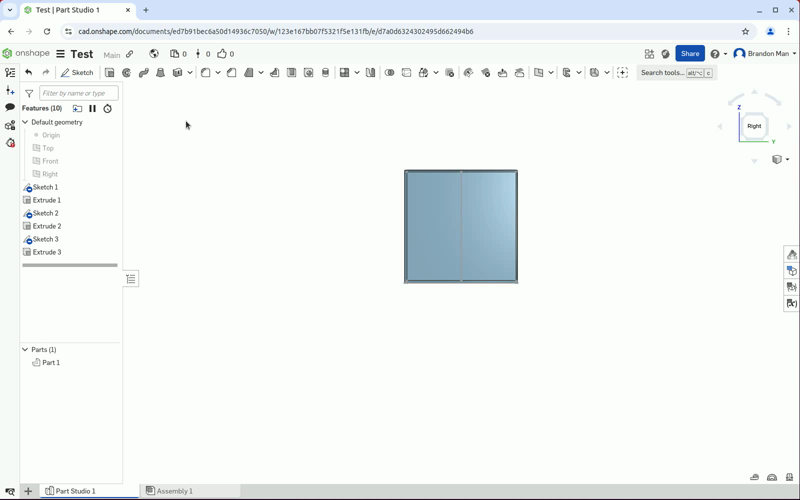
key(right, 2)
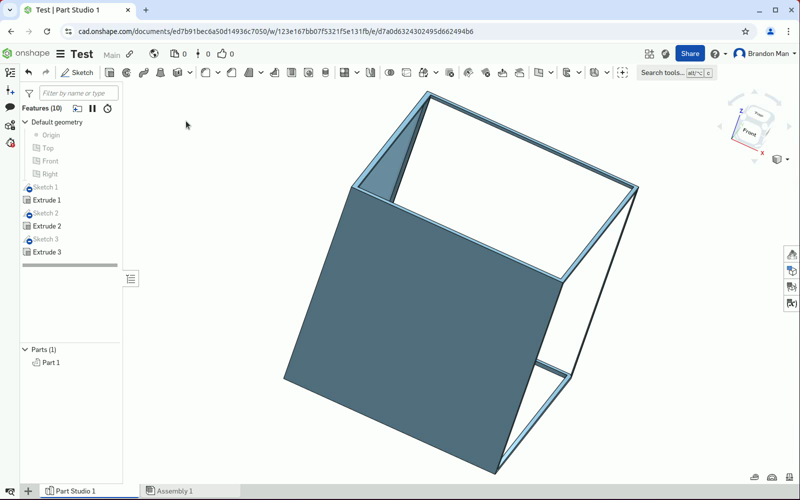
key(down, 2)
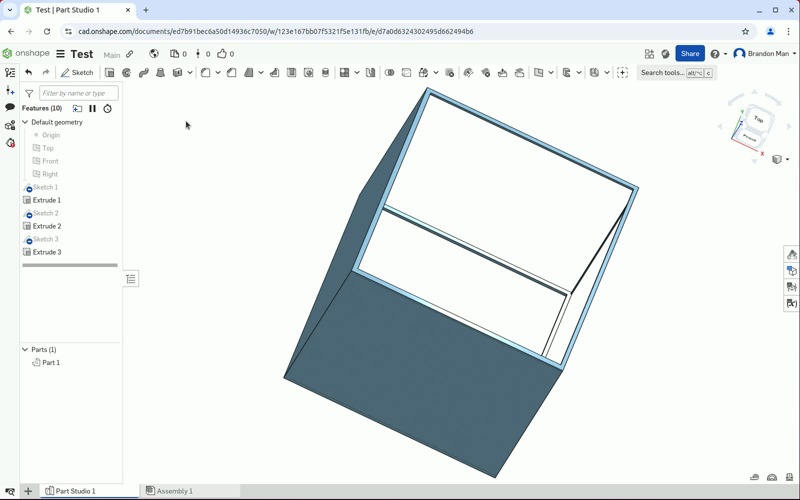
key(up, 2)
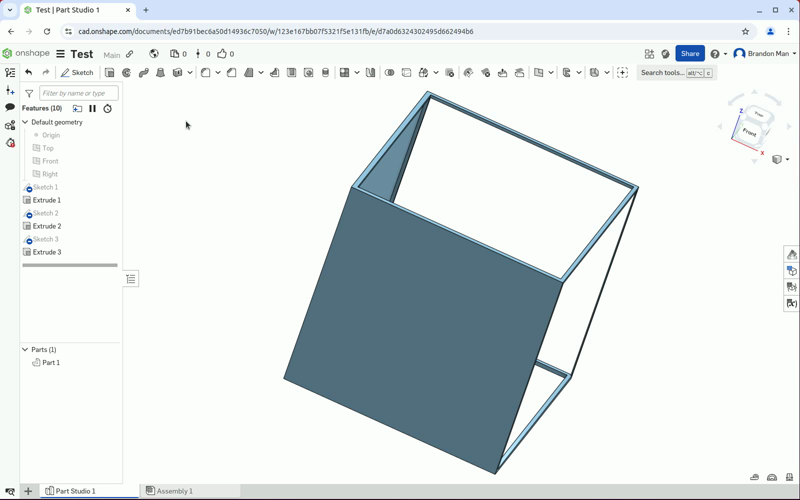
key(left, 2)
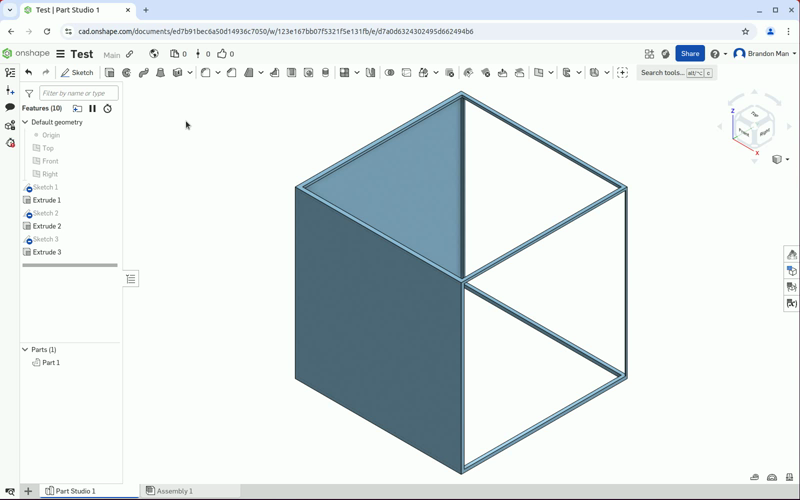
mouse_move(73, 189)
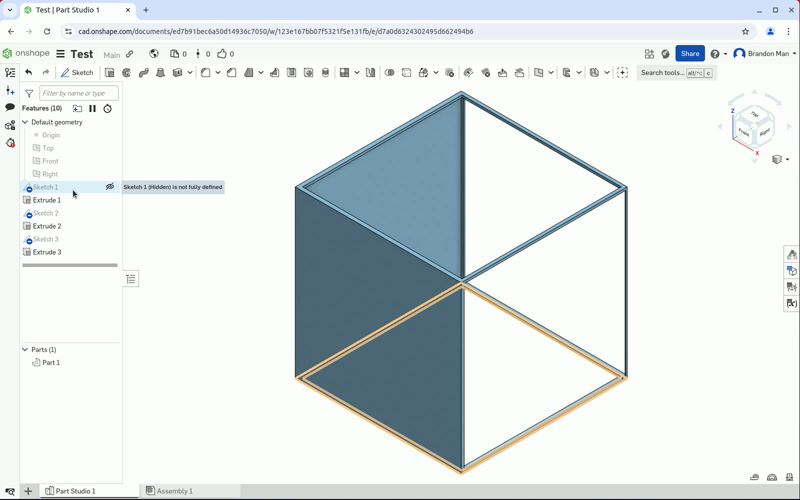
click(73, 189)